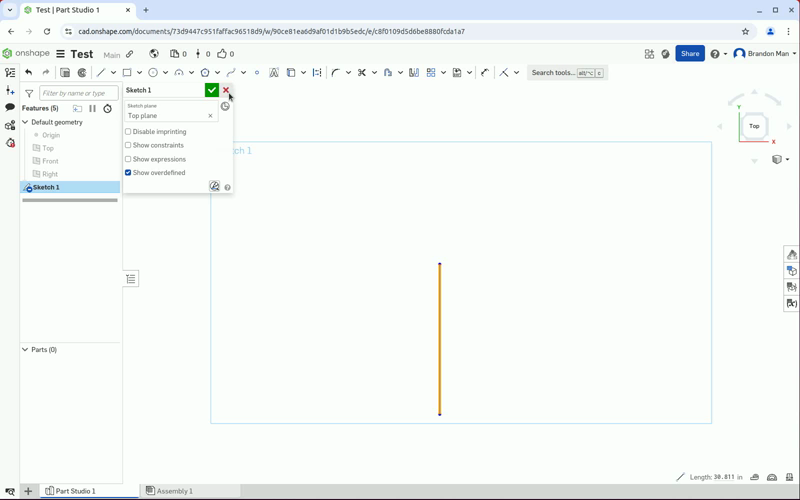
key(shift+h)
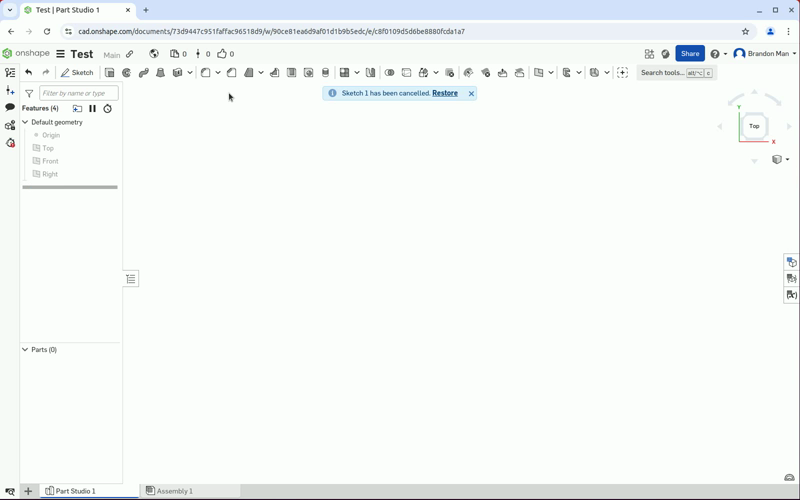
mouse_move(73, 352)
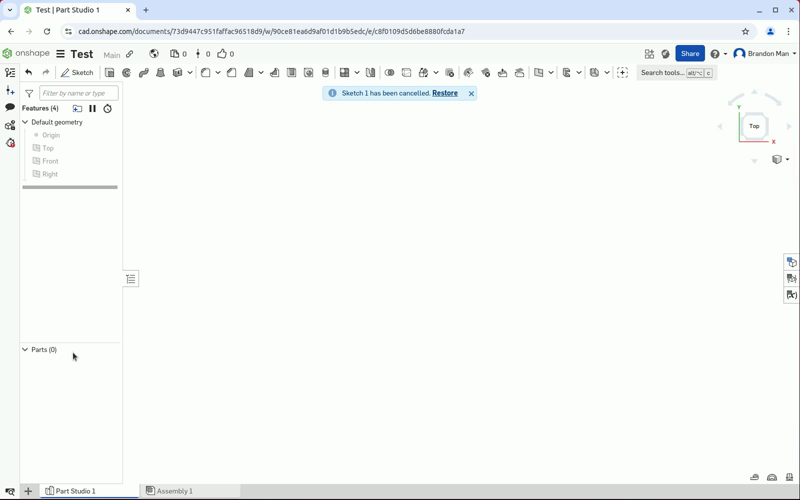
key(y)
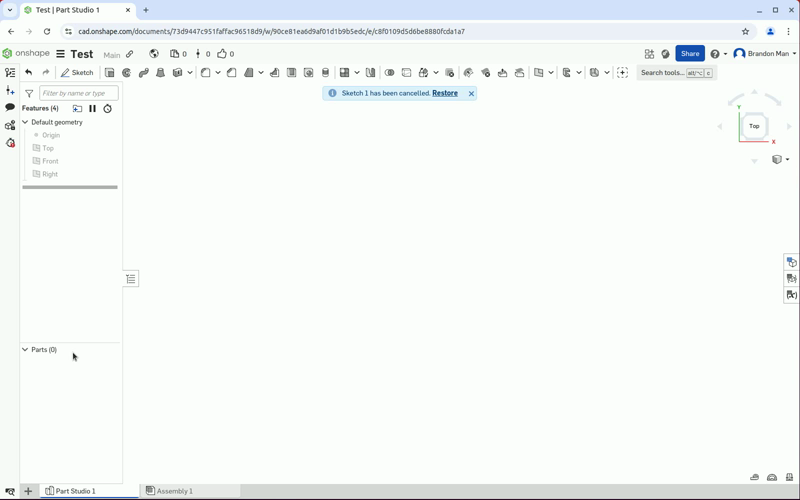
key(shift+p)
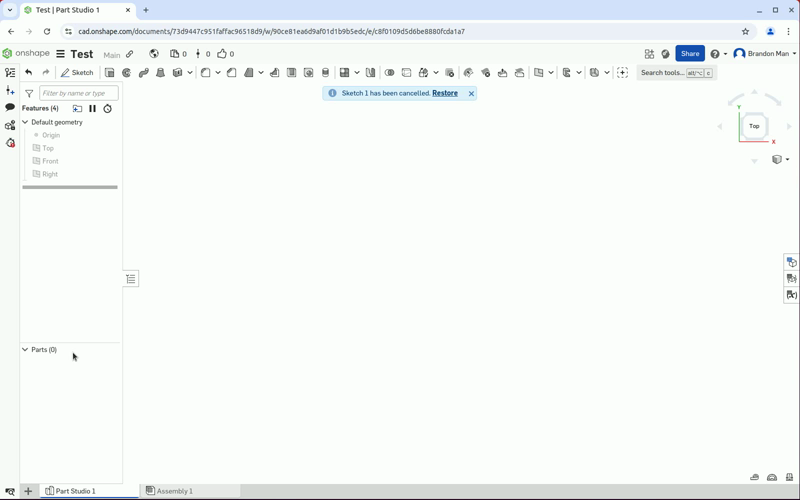
key(space)
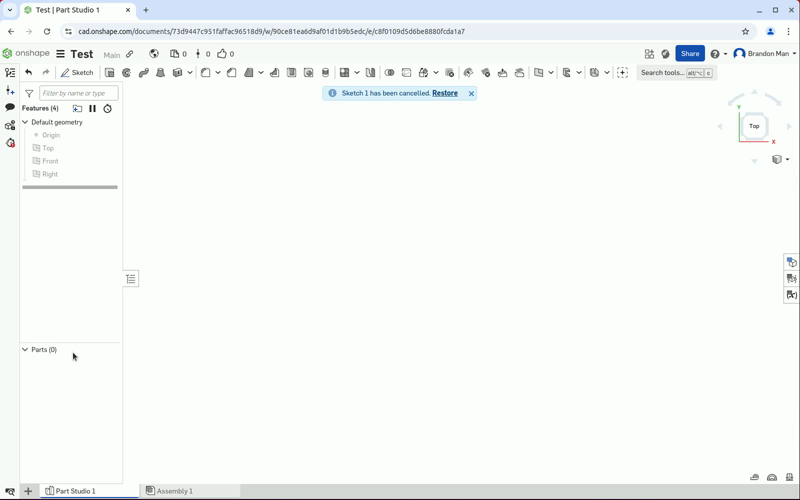
key_down(shift)
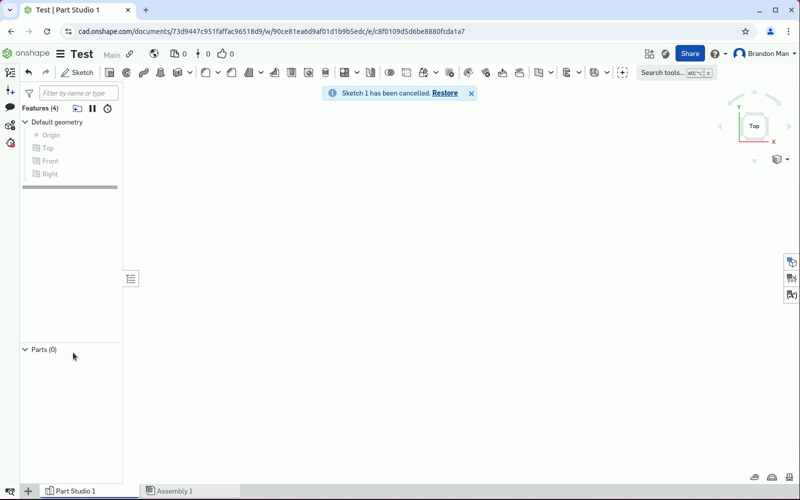
key(up)
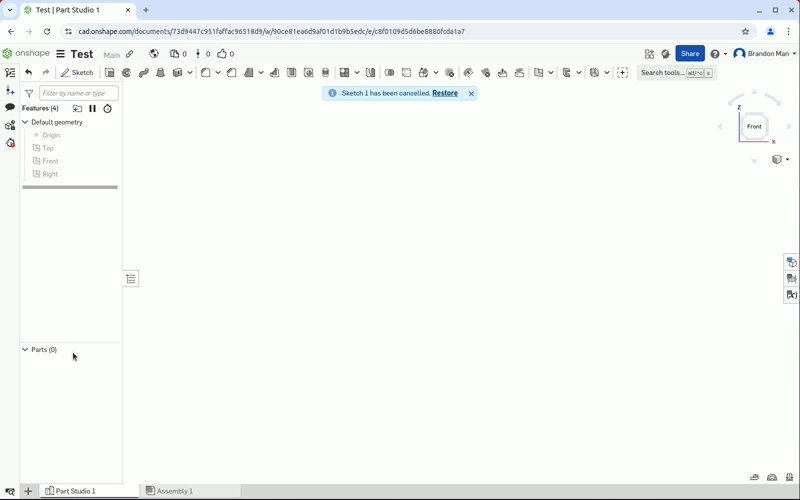
key_up(shift)
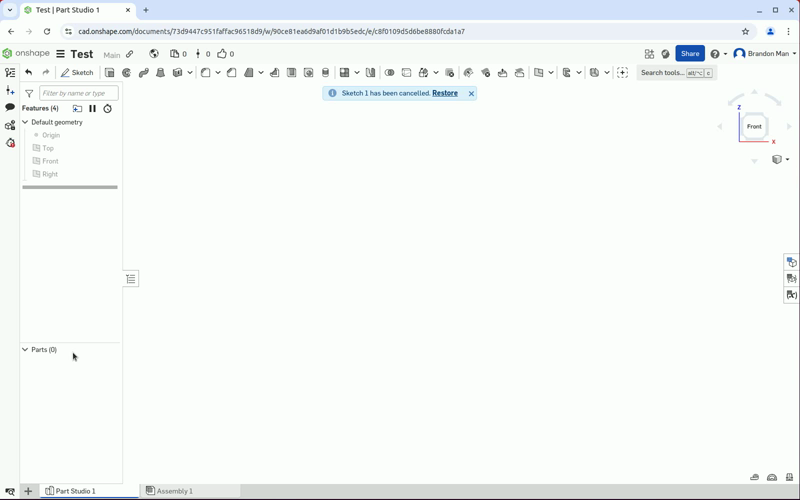
key(space)
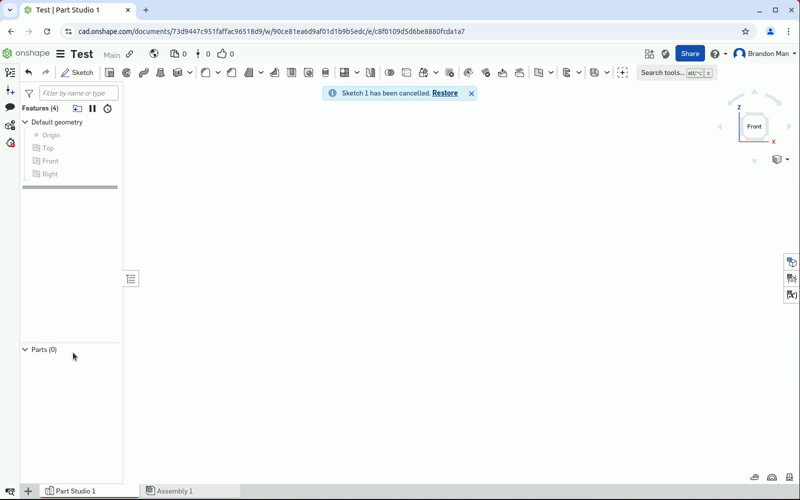
key_down(shift)
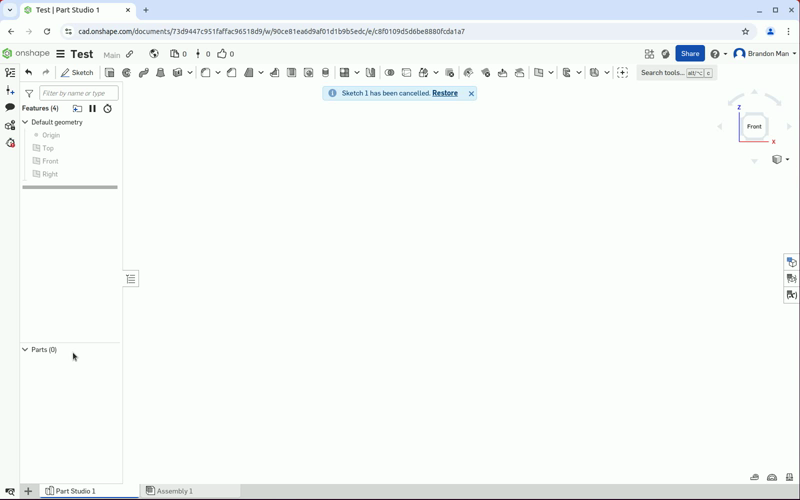
key(left)
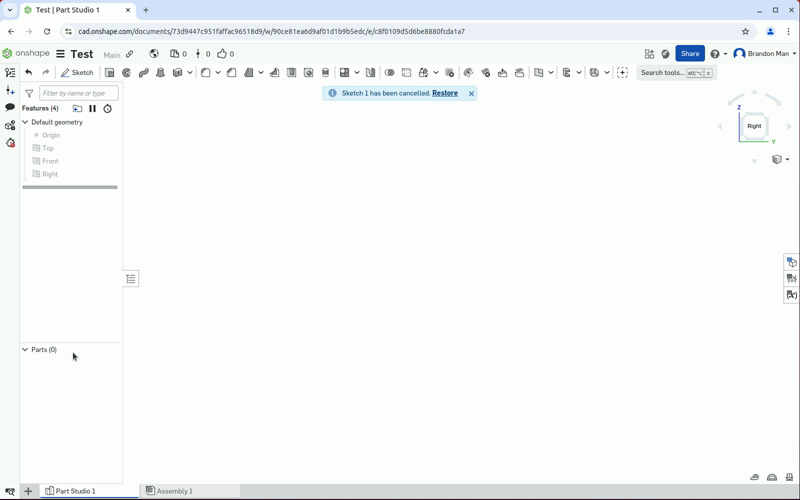
key_up(shift)
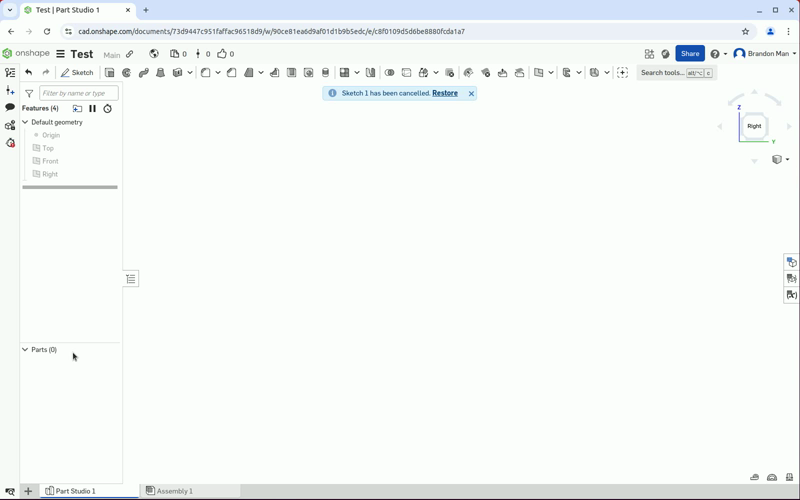
mouse_move(73, 352)
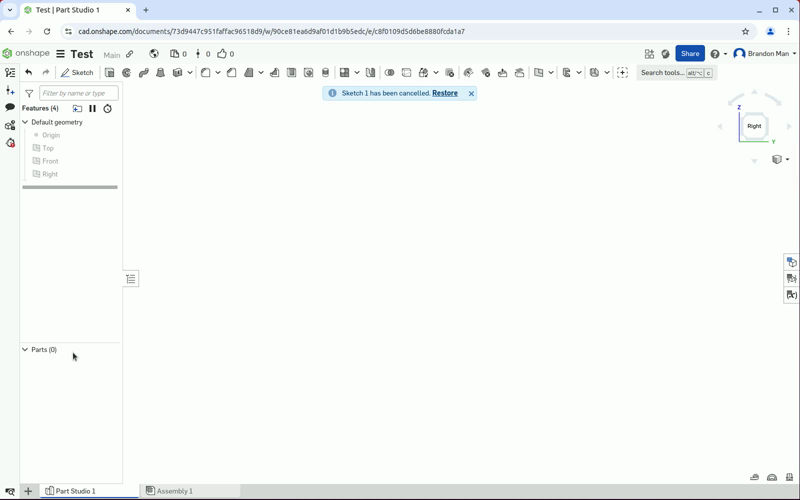
key(shift+y)
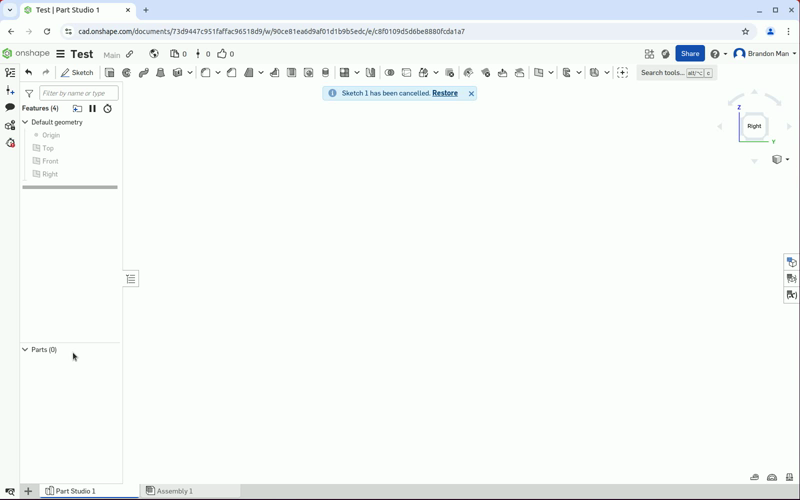
key(shift+s)
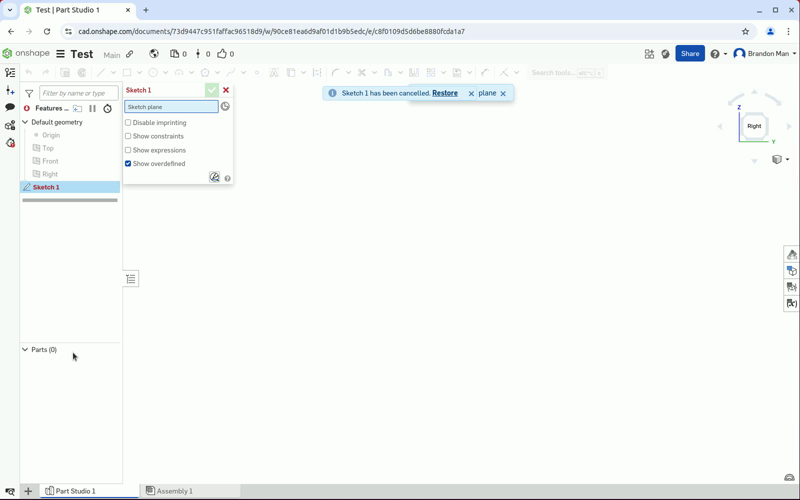
mouse_move(73, 176)
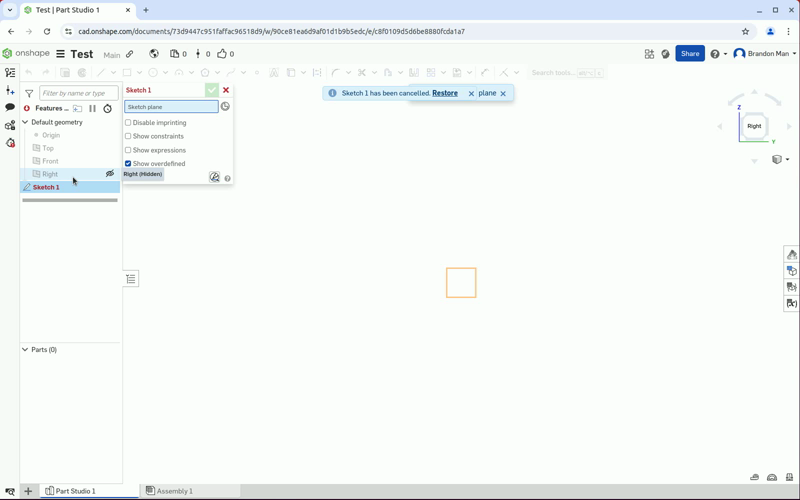
click(73, 176)
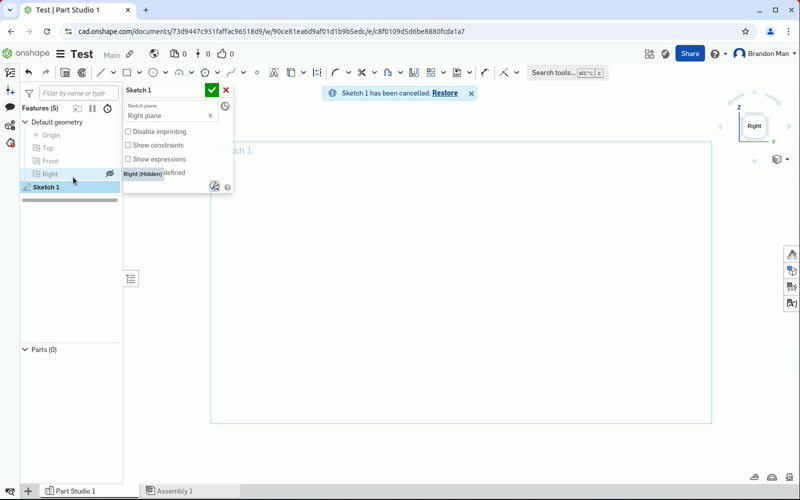
mouse_move(73, 352)
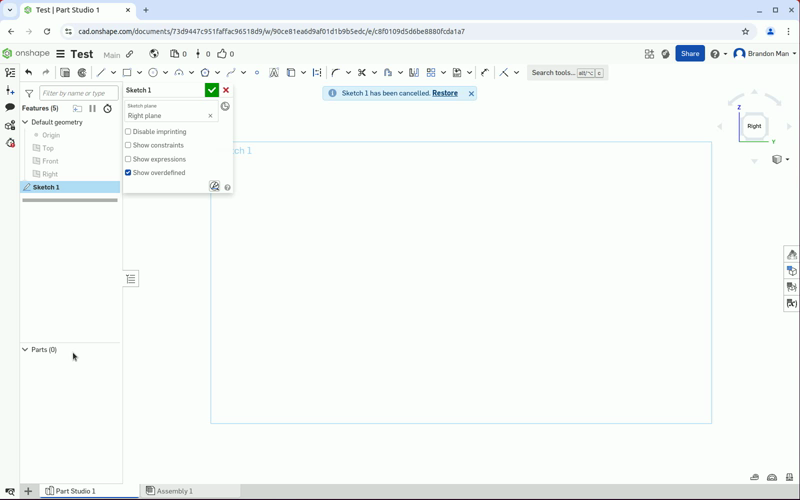
key(y)
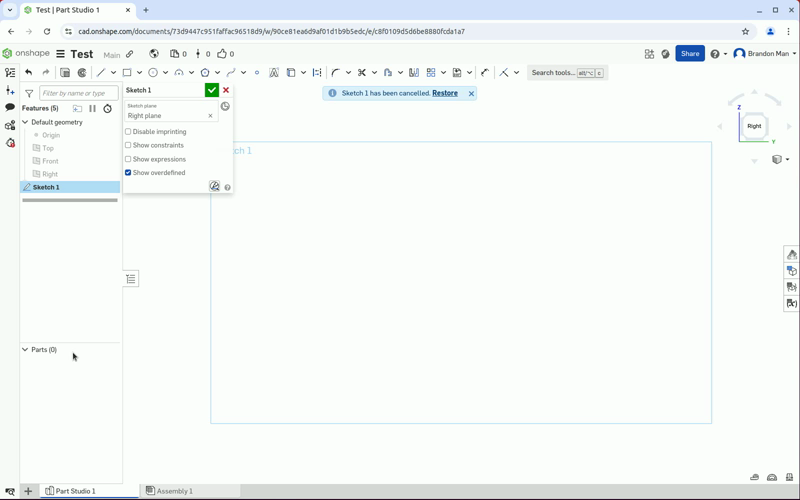
key(l)
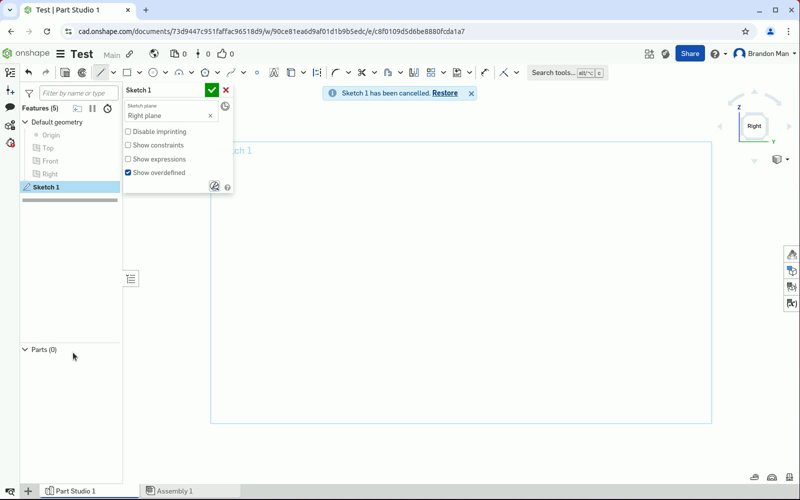
key_down(shift)
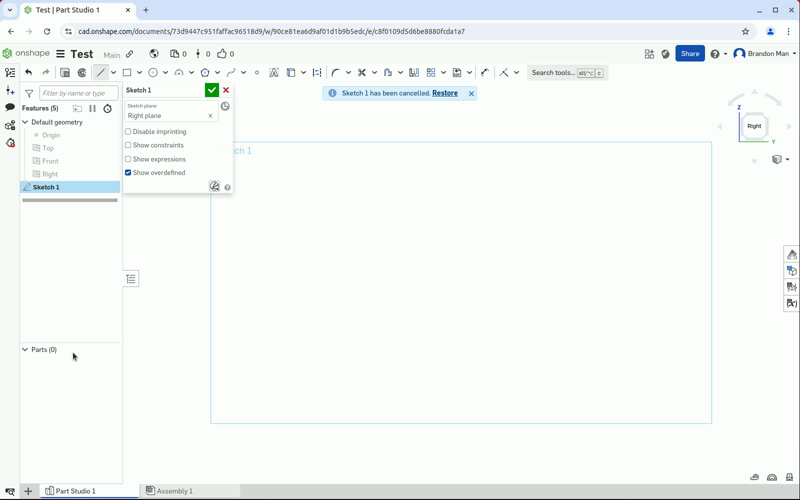
mouse_move(460, 282)
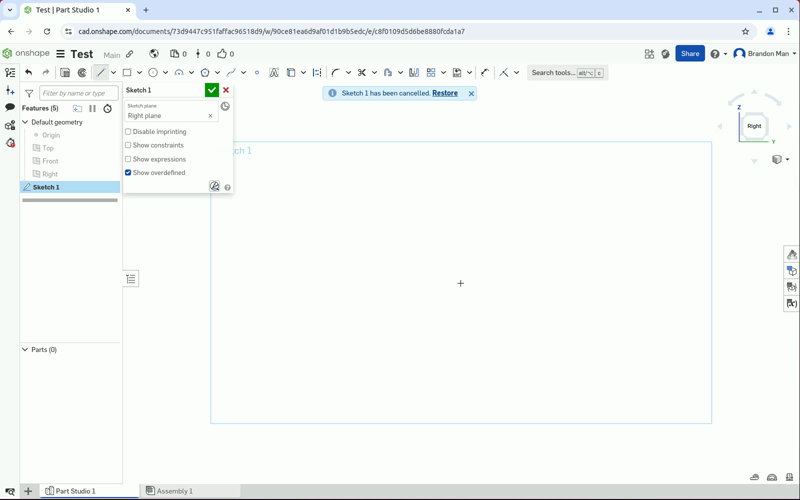
click(460, 282)
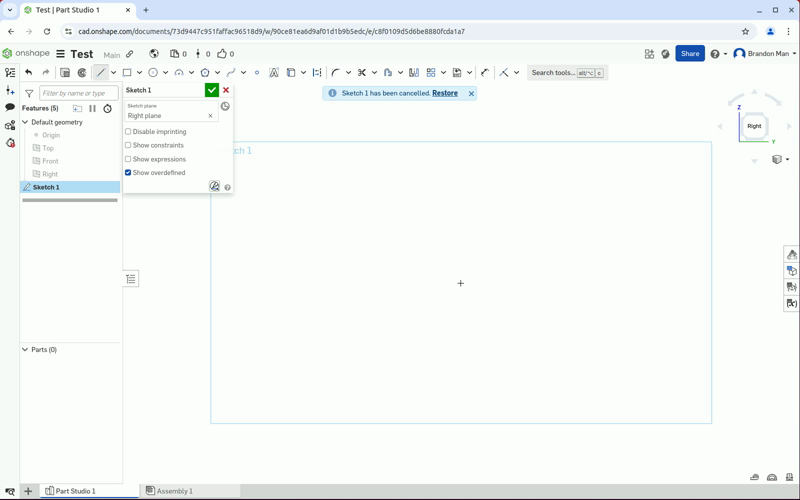
key_up(shift)
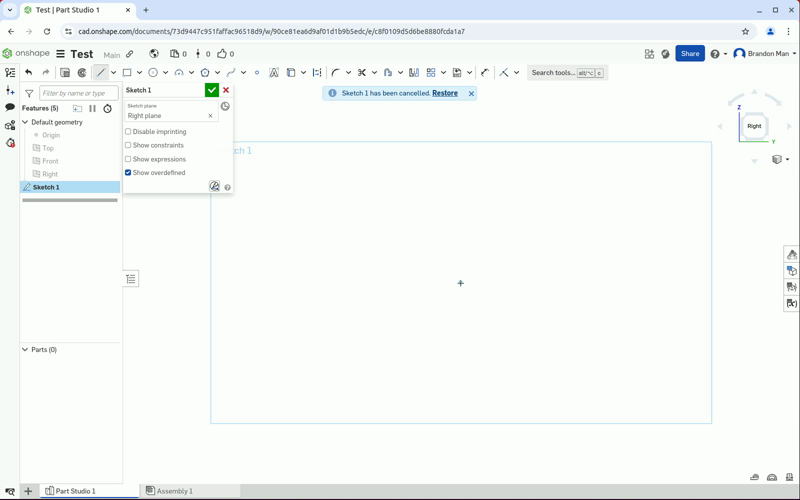
key_down(shift)
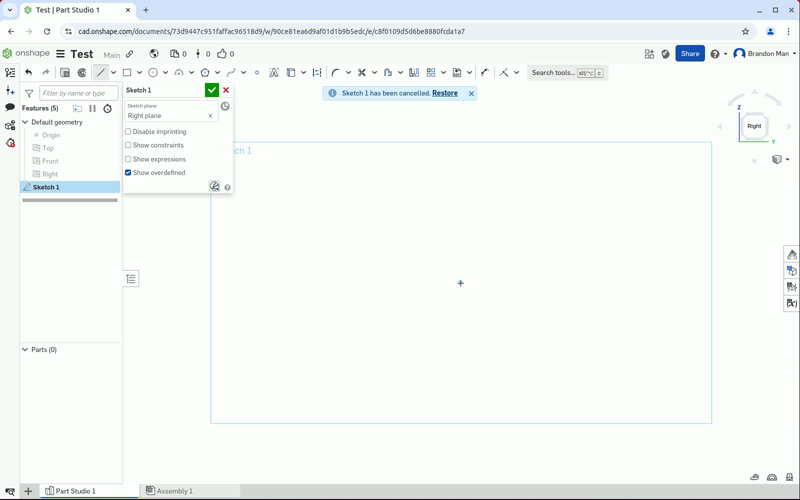
mouse_move(490, 282)
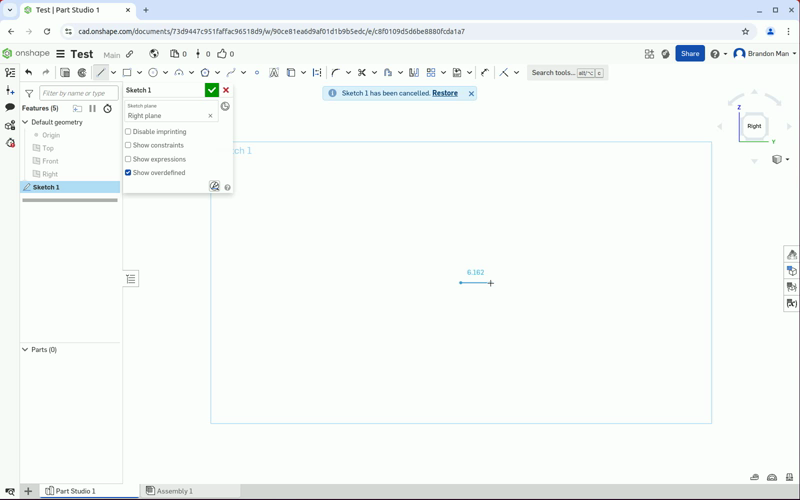
mouse_move(479, 282)
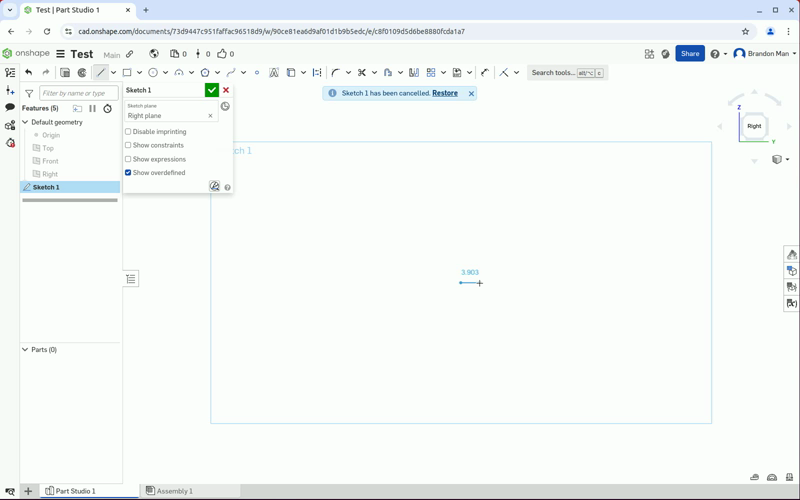
click(479, 282)
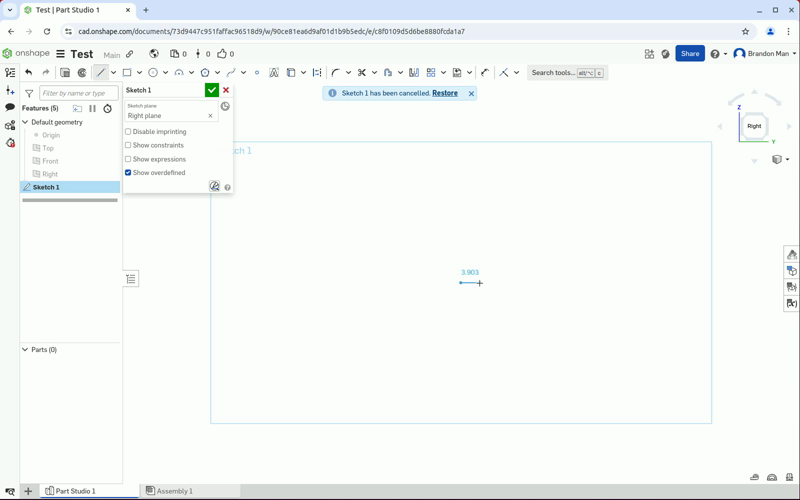
key_up(shift)
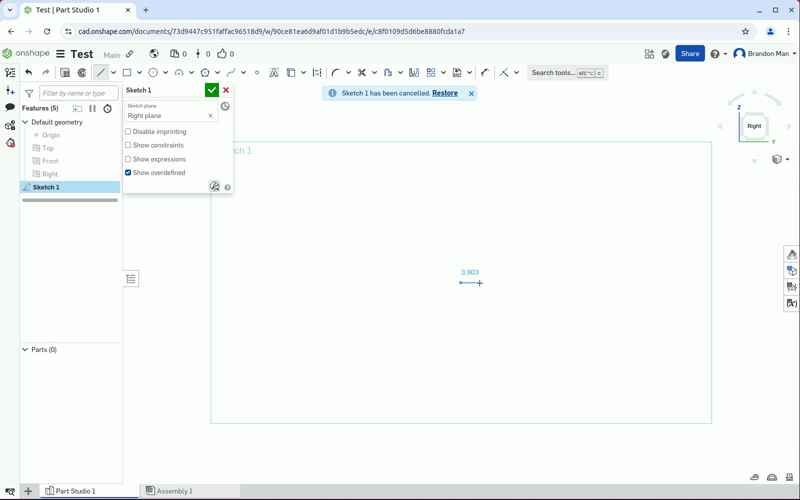
key_down(shift)
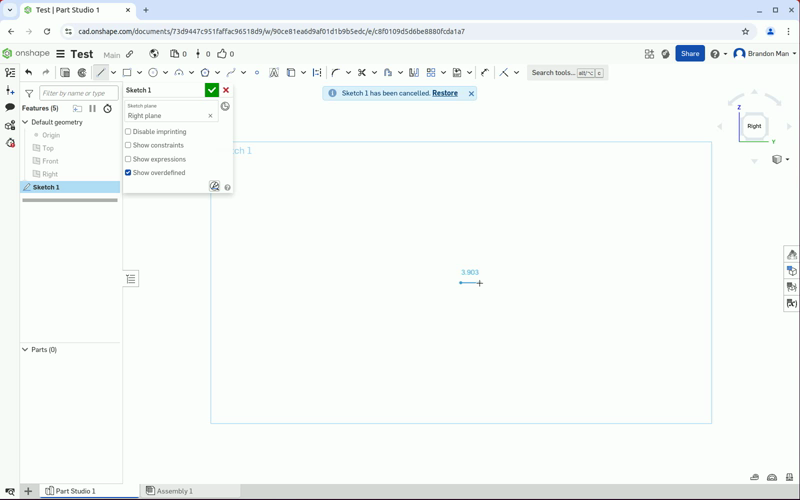
mouse_move(509, 282)
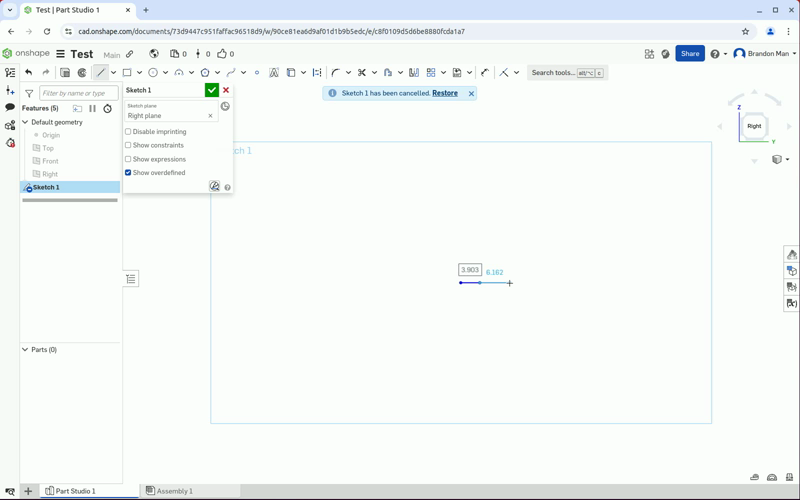
mouse_move(479, 254)
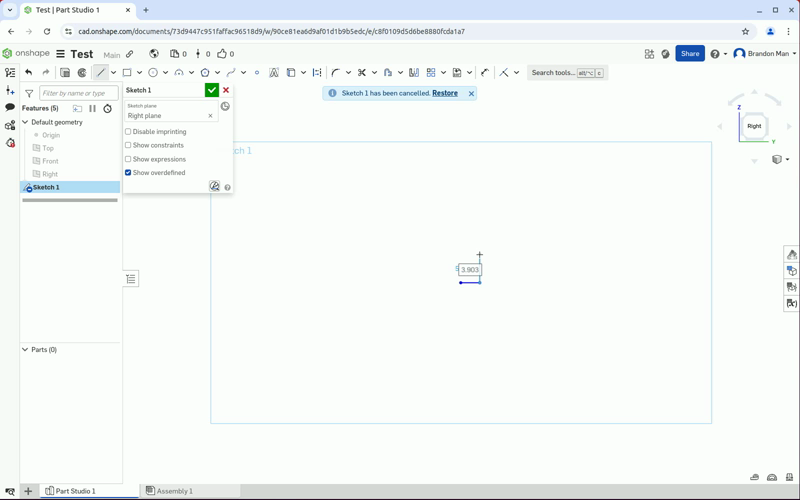
click(479, 254)
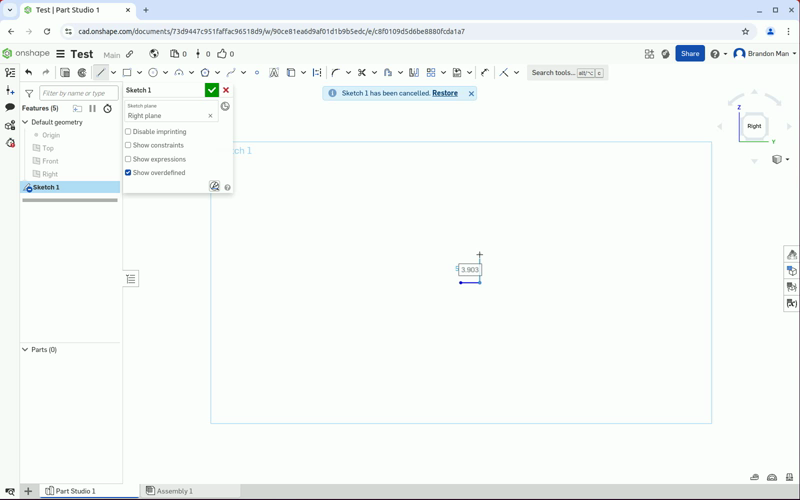
key_up(shift)
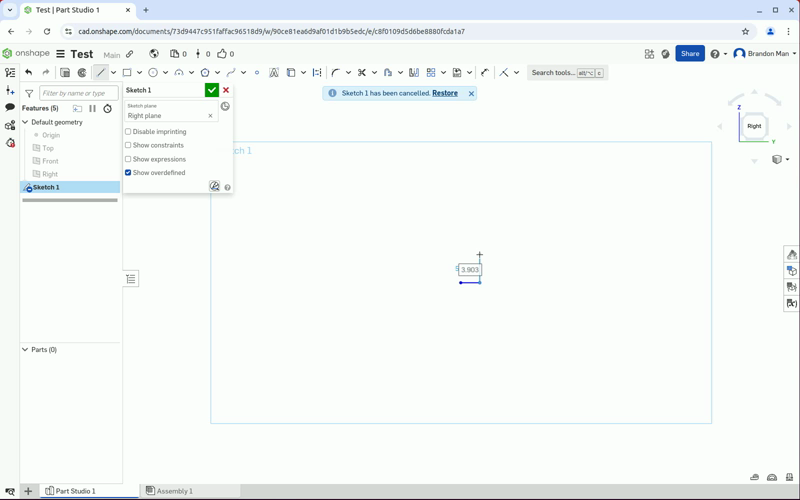
key_down(shift)
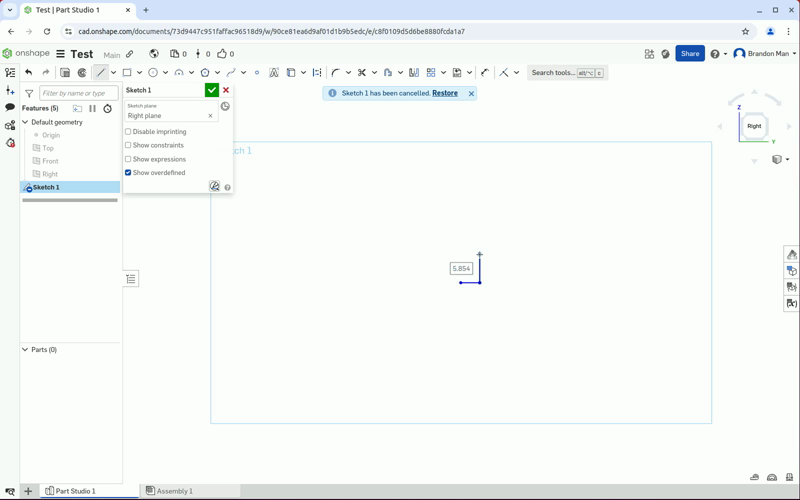
mouse_move(509, 254)
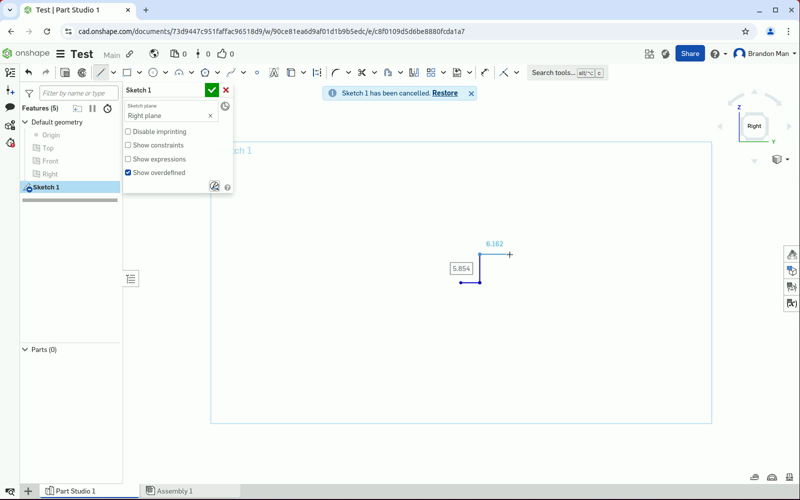
mouse_move(517, 254)
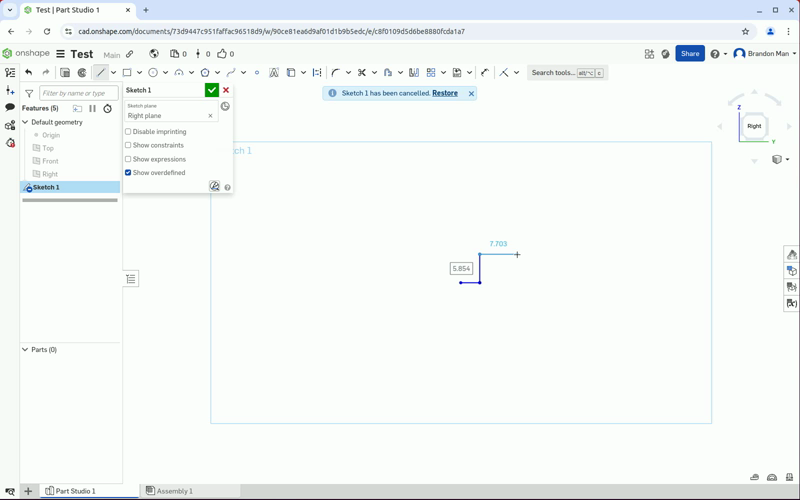
click(517, 254)
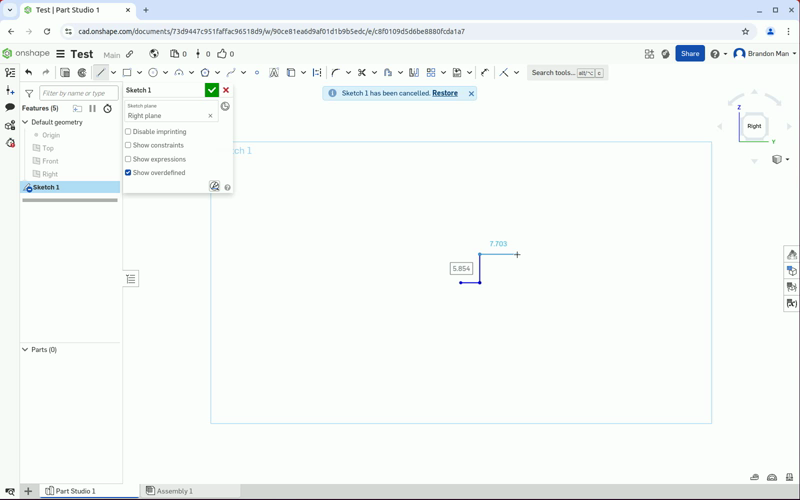
key_up(shift)
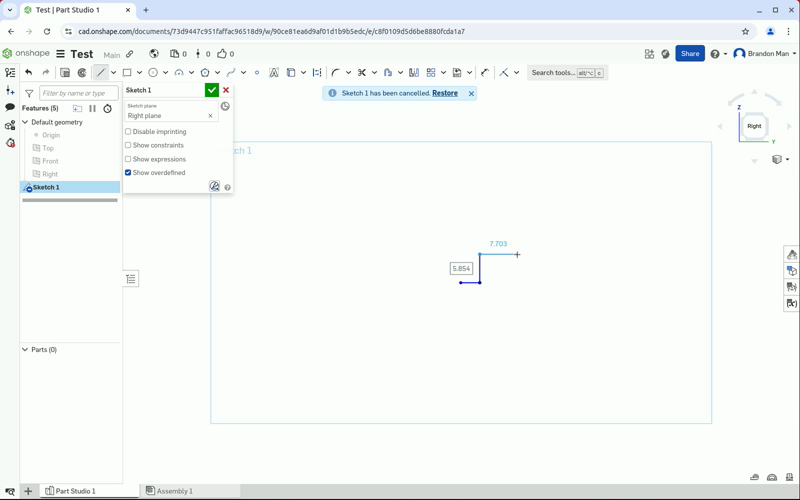
key_down(shift)
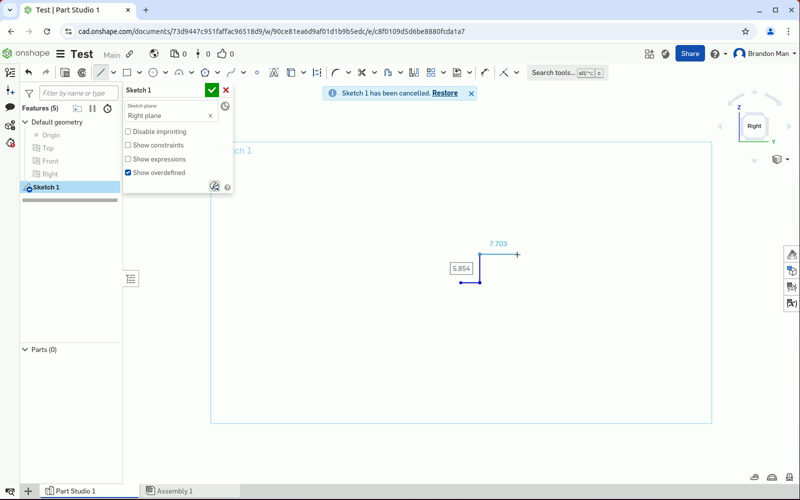
mouse_move(547, 254)
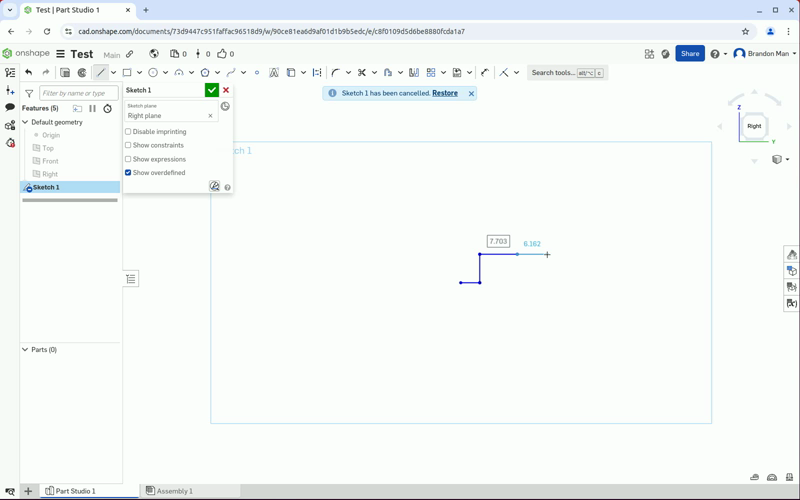
mouse_move(517, 282)
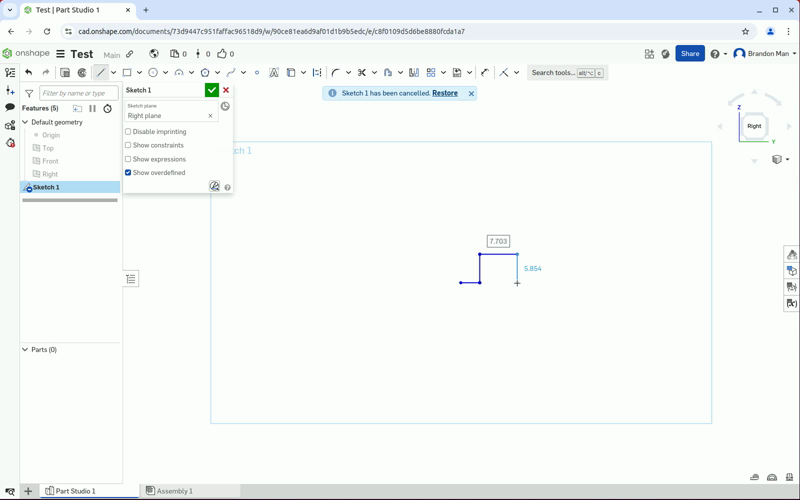
click(517, 282)
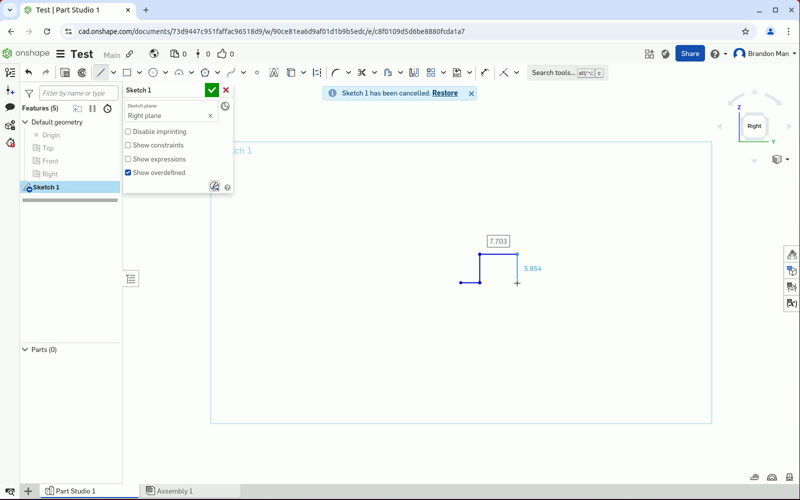
key_up(shift)
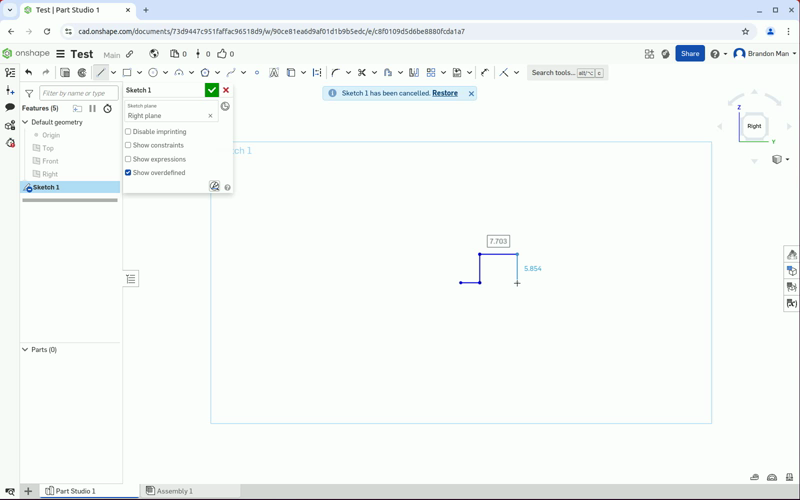
key_down(shift)
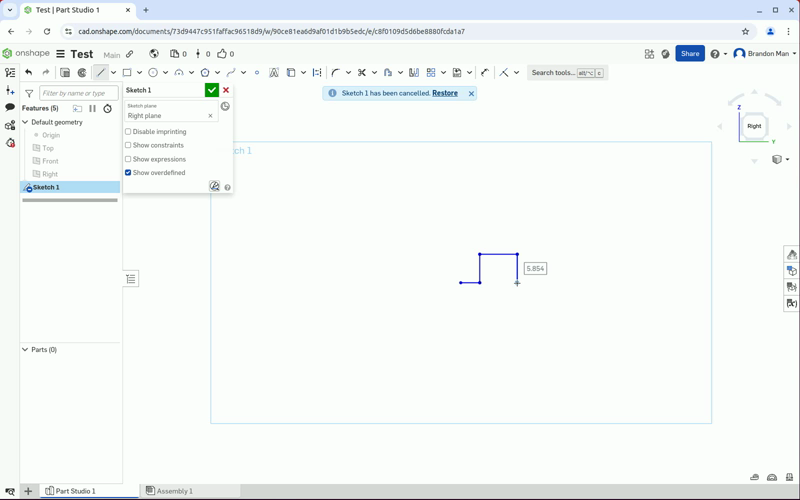
mouse_move(547, 282)
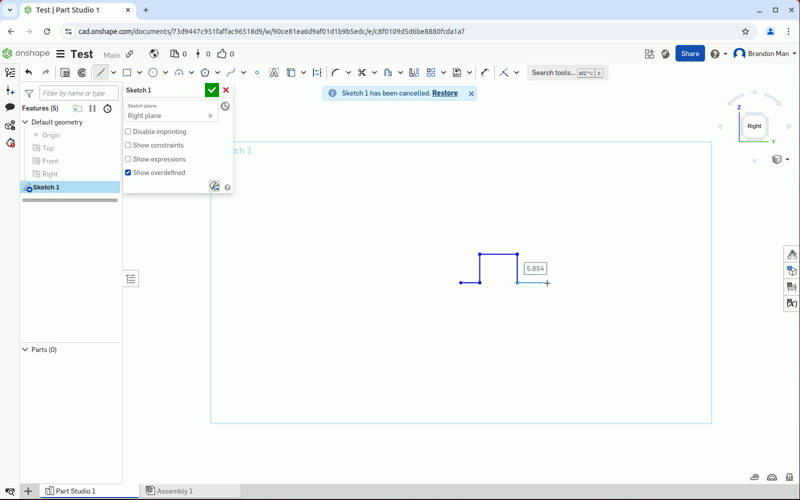
mouse_move(536, 282)
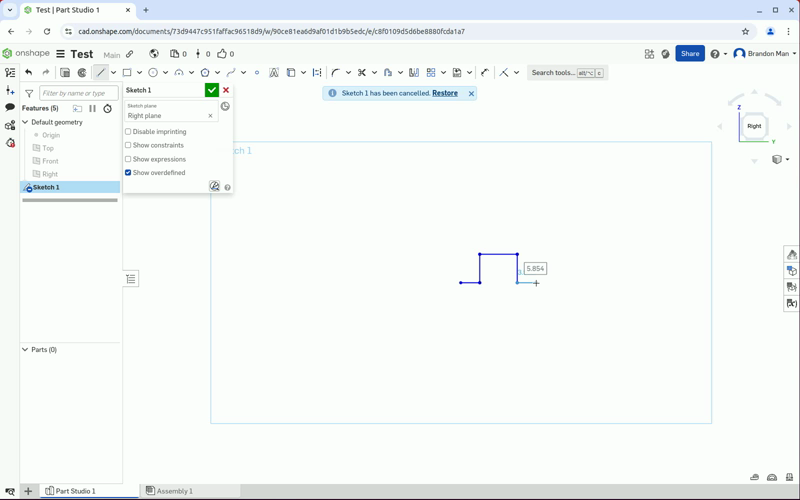
click(536, 282)
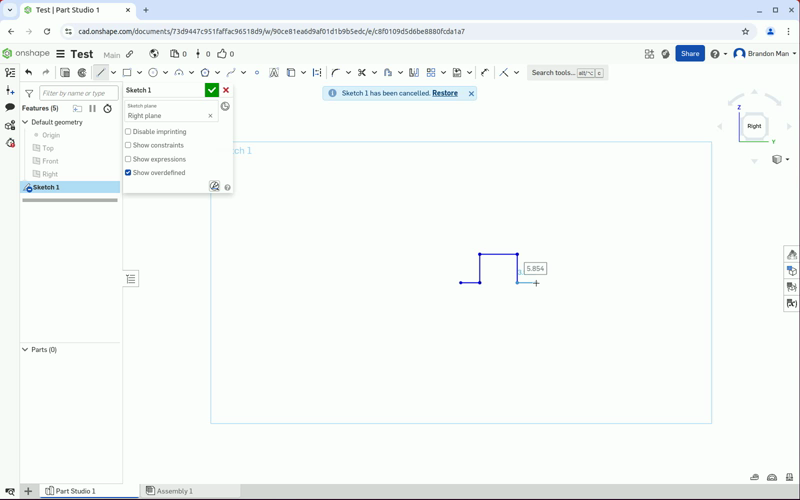
key_up(shift)
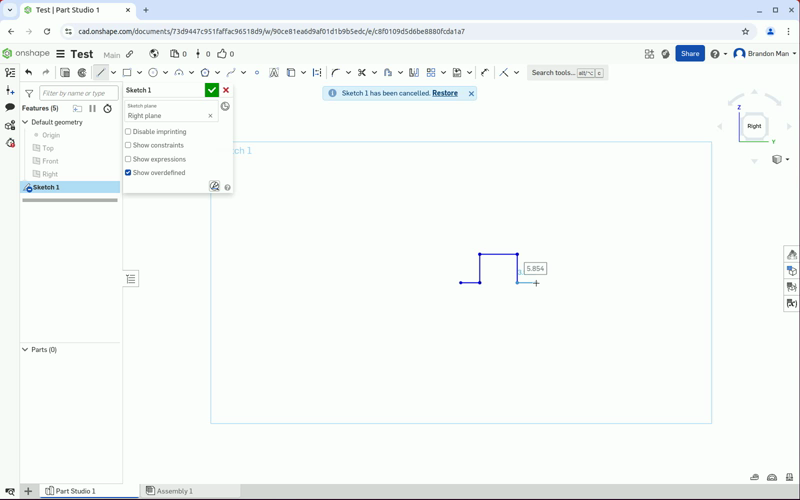
key_down(shift)
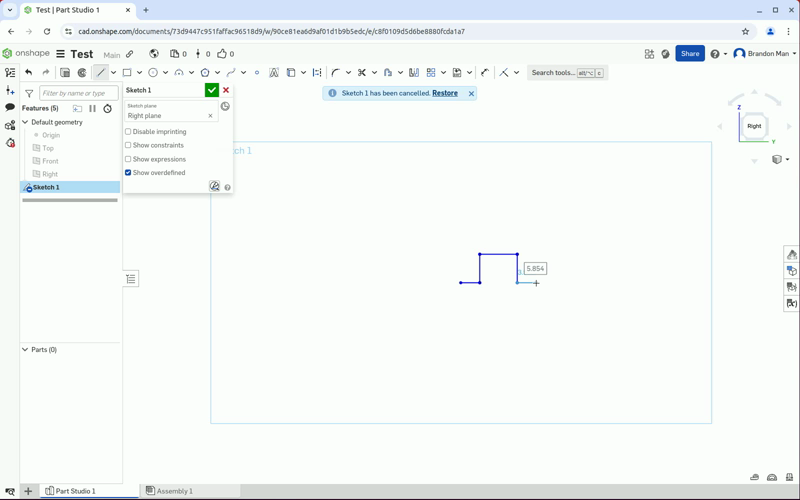
mouse_move(536, 207)
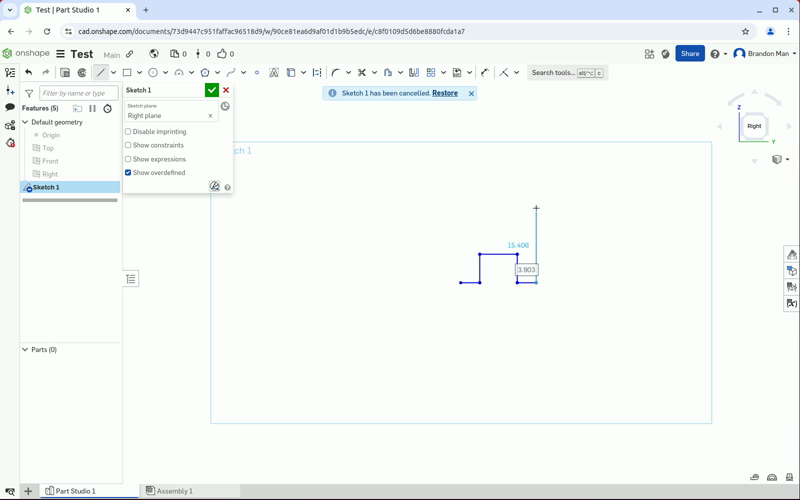
click(536, 207)
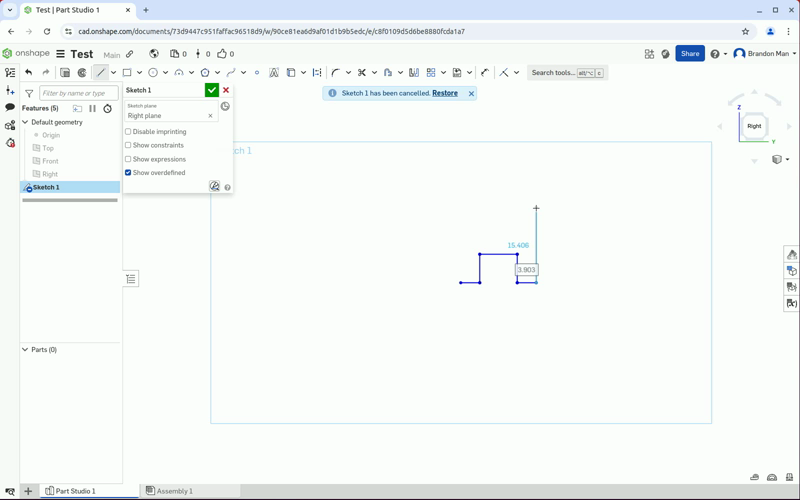
key_up(shift)
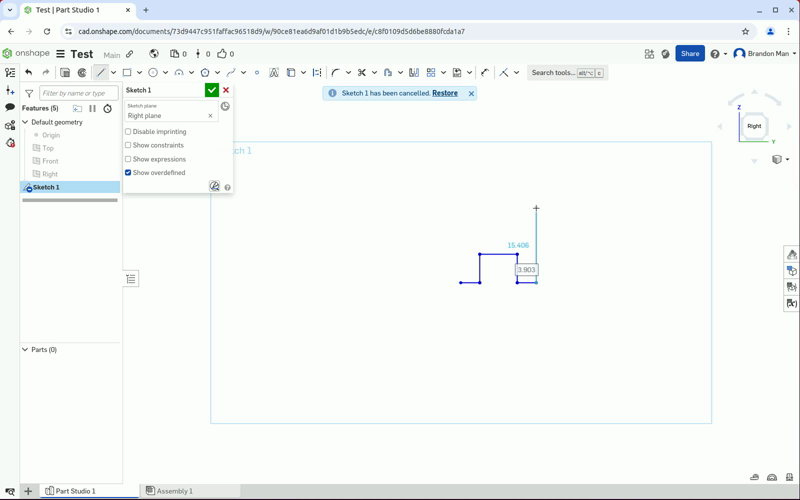
key_down(shift)
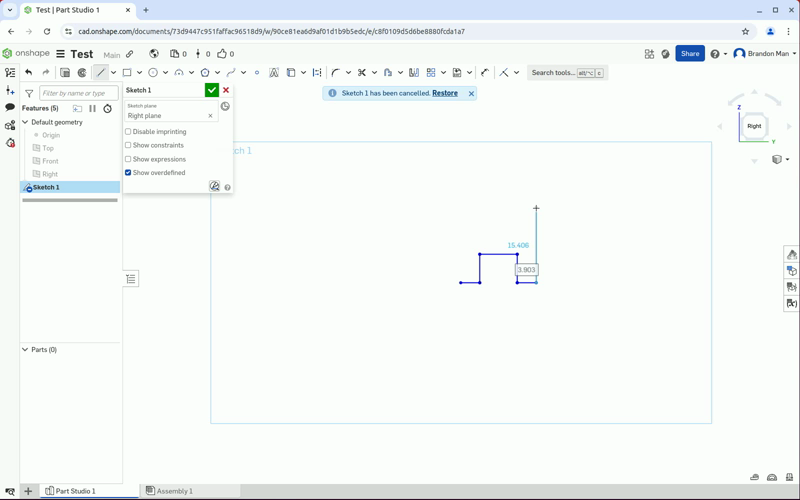
mouse_move(460, 207)
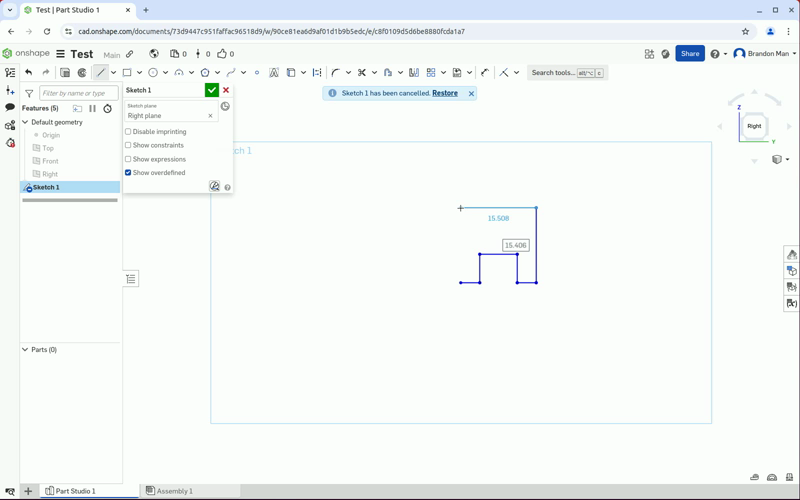
click(460, 207)
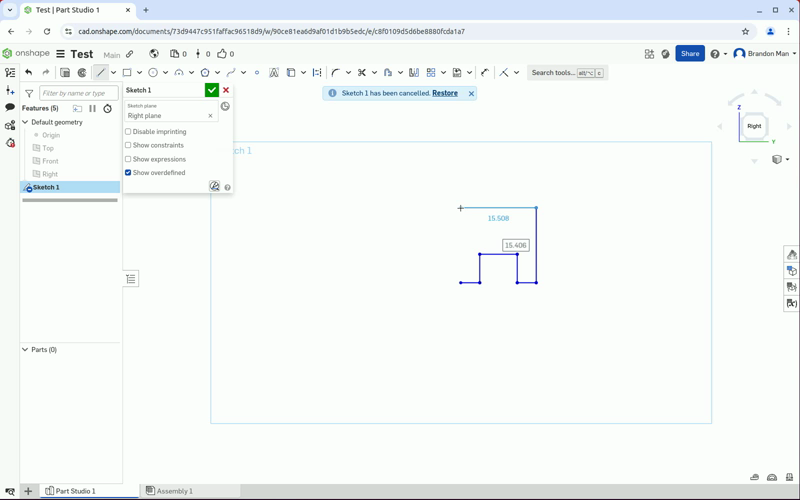
key_up(shift)
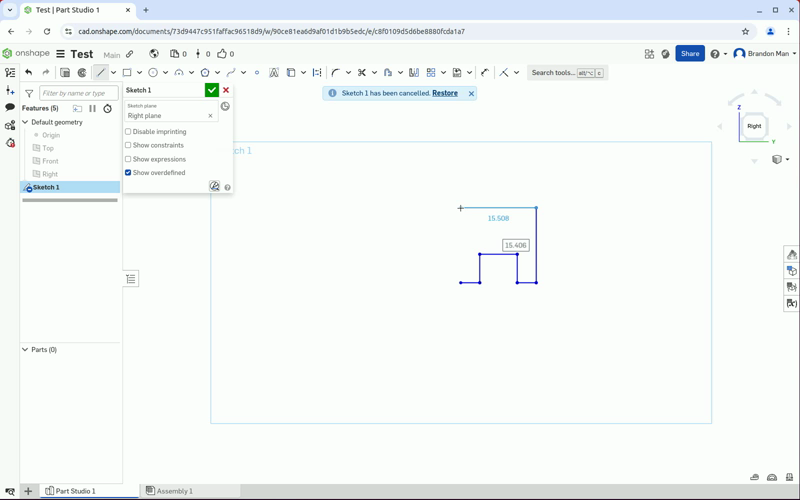
key_down(shift)
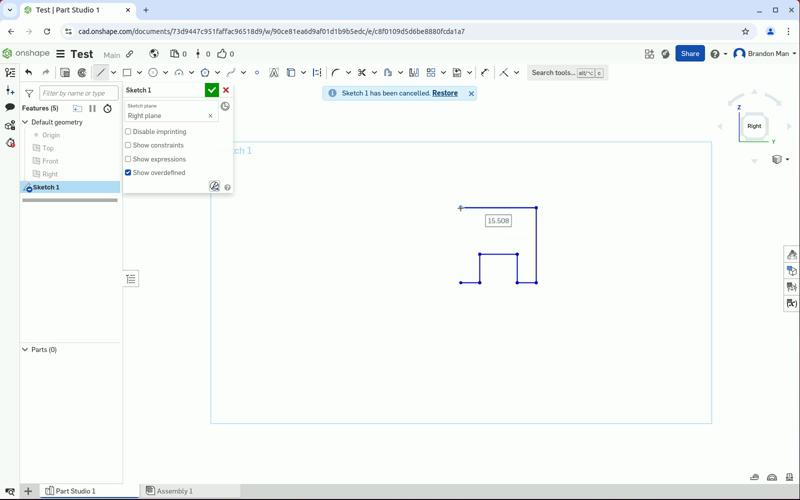
mouse_move(460, 282)
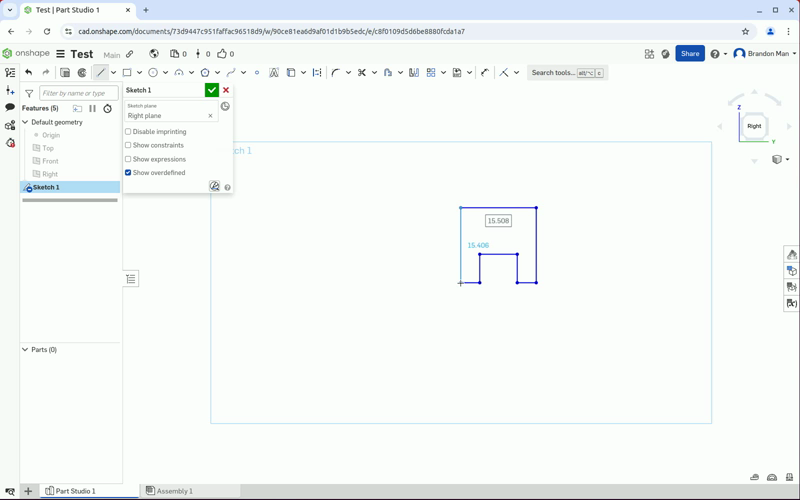
key_up(shift)
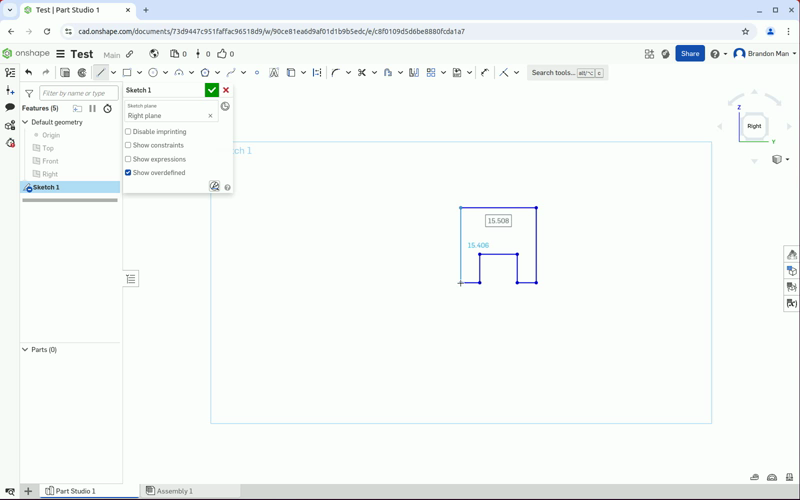
click(460, 282)
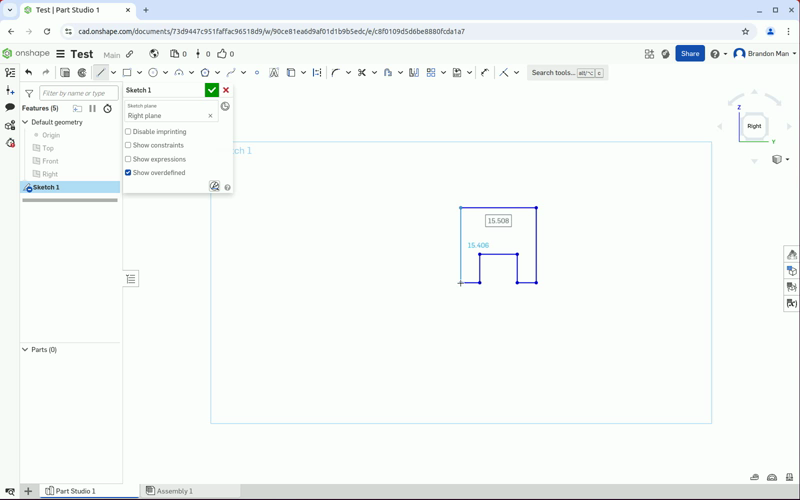
key(esc)
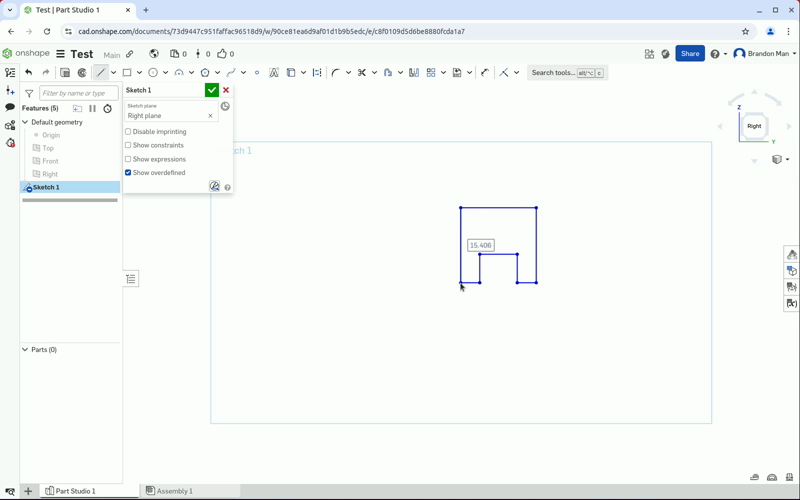
mouse_move(511, 229)
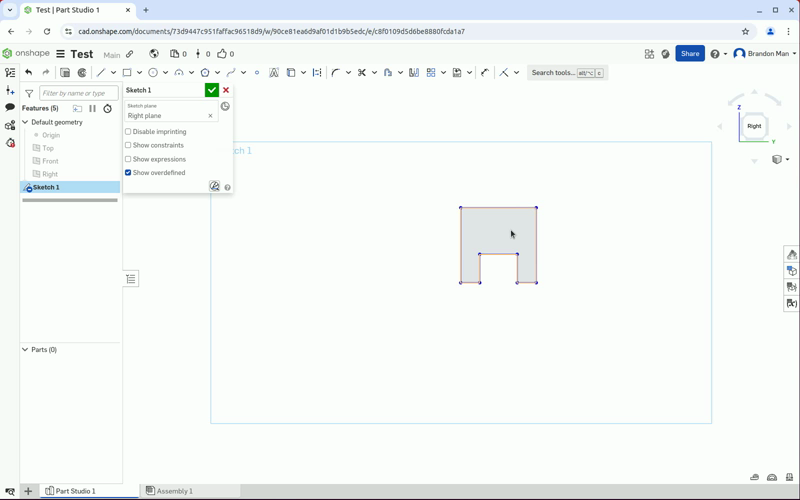
click(511, 229)
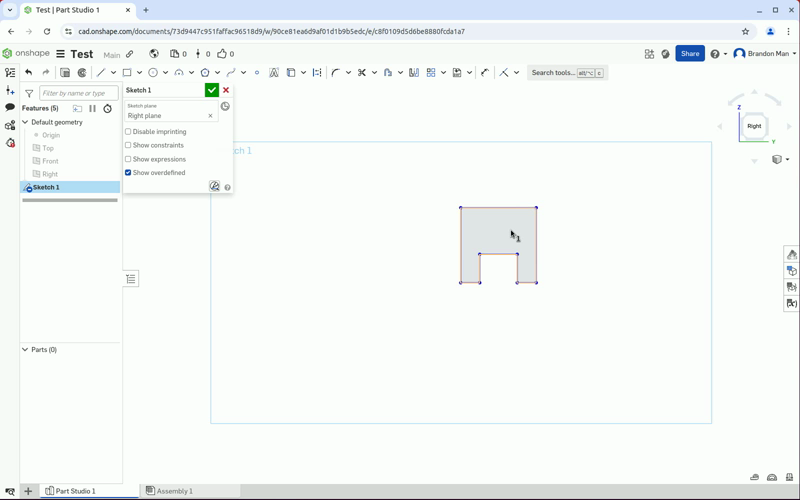
mouse_move(73, 352)
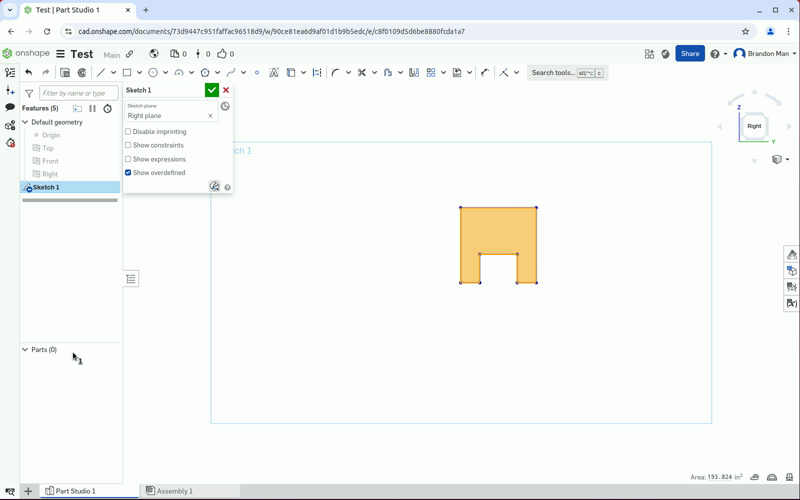
key(shift+y)
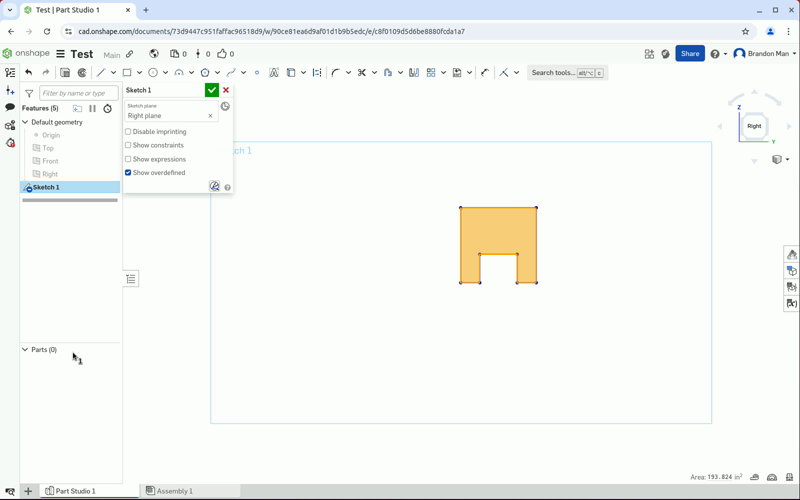
key(shift+e)
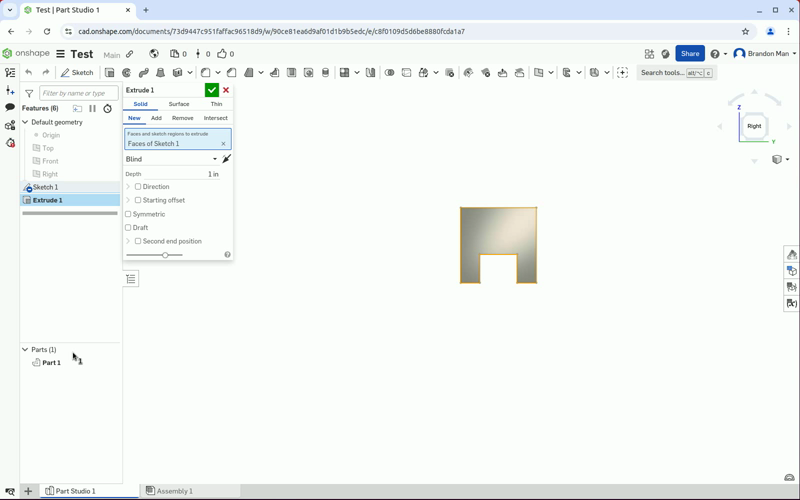
mouse_move(143, 106)
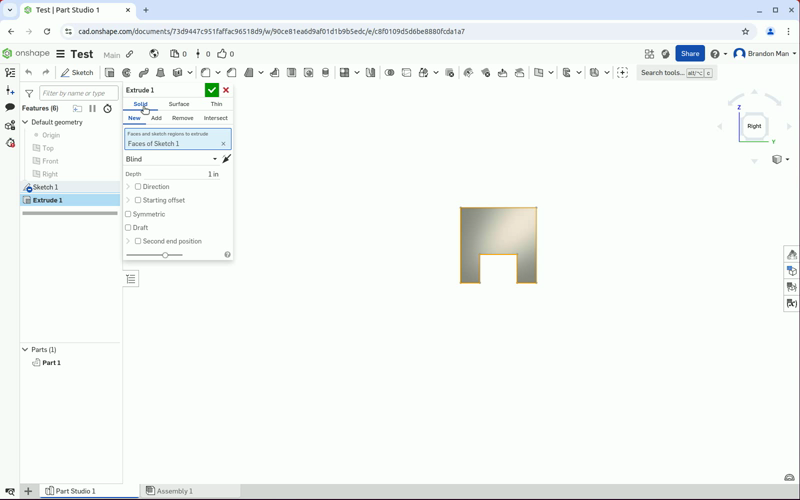
click(143, 106)
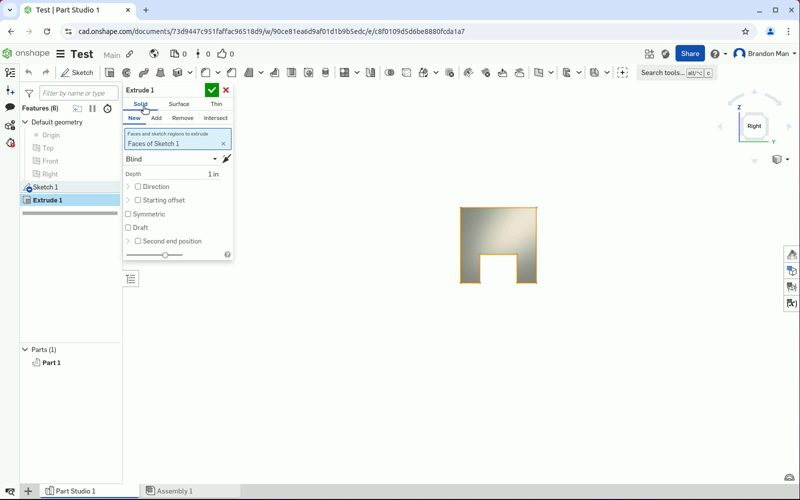
mouse_move(137, 120)
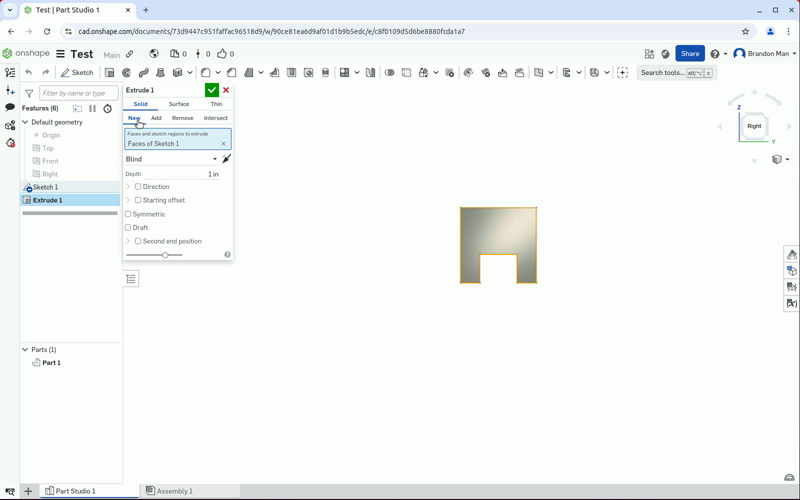
click(137, 120)
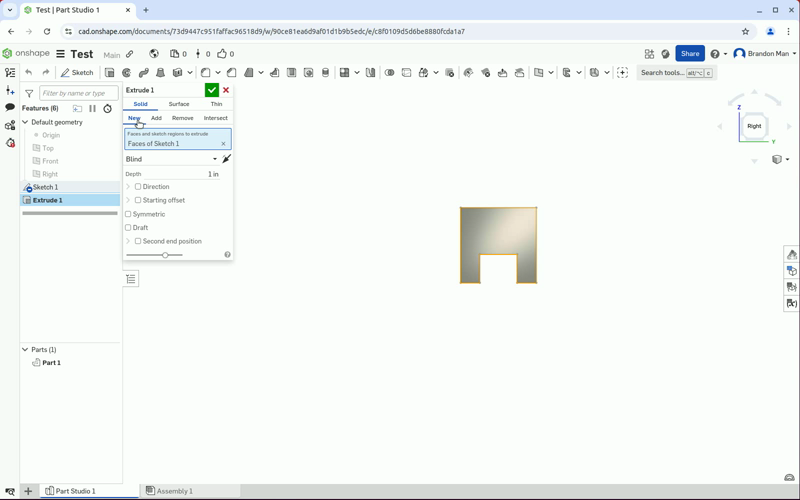
key(tab, 4)
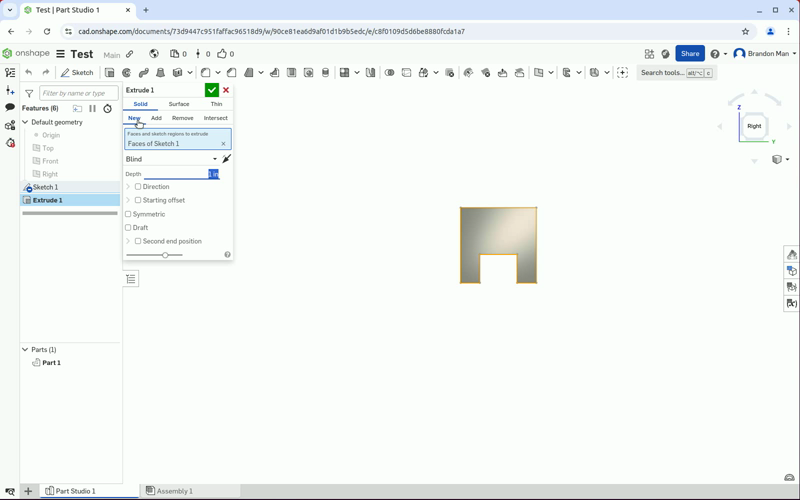
text(23.108)
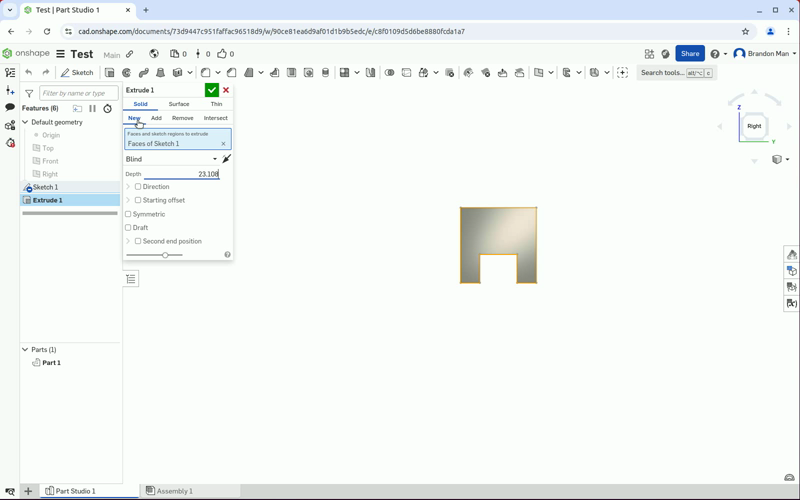
key(enter)
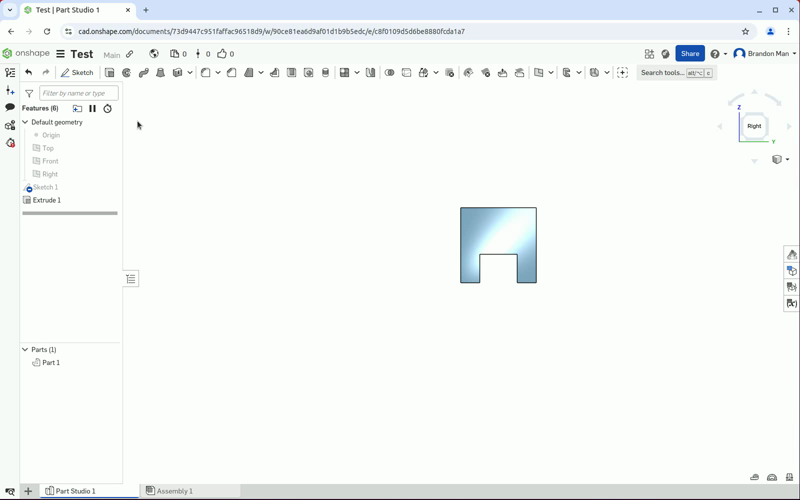
key(shift+h)
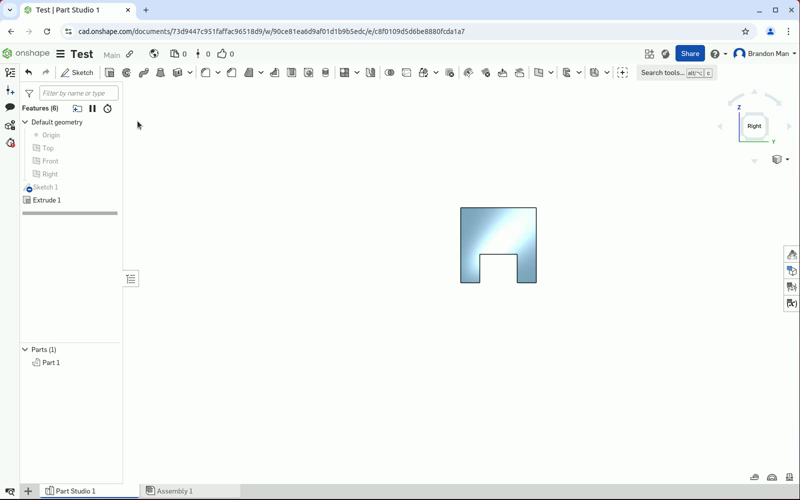
key(shift+h)
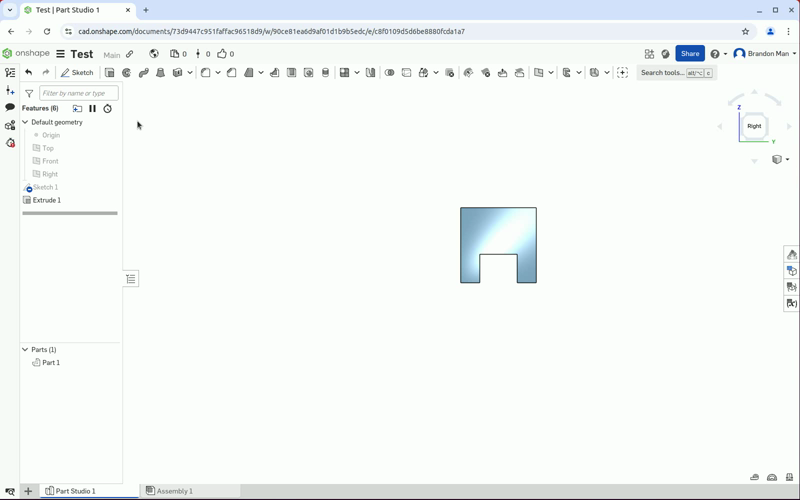
mouse_move(73, 189)
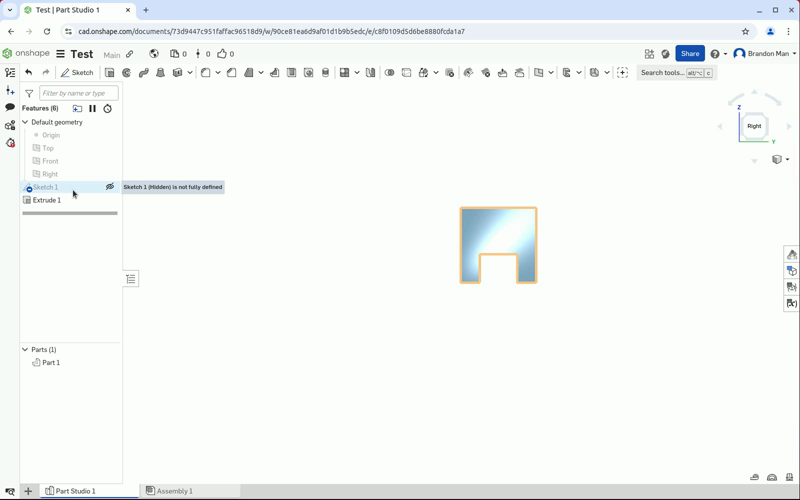
click(73, 189)
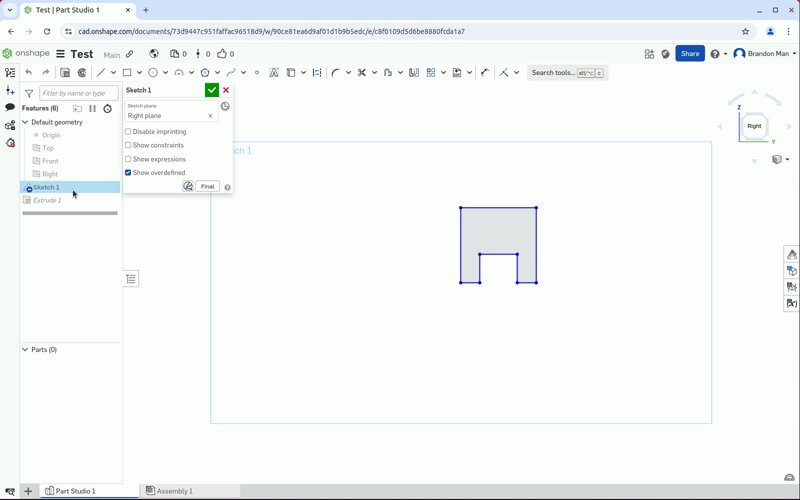
mouse_move(229, 92)
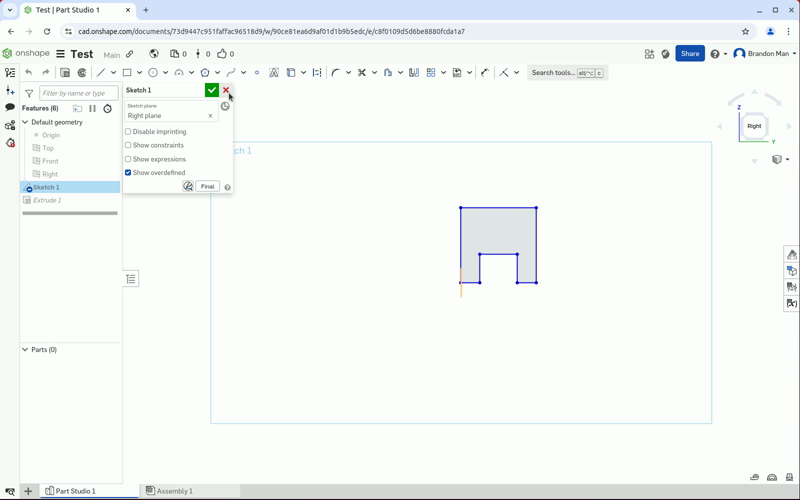
click(229, 92)
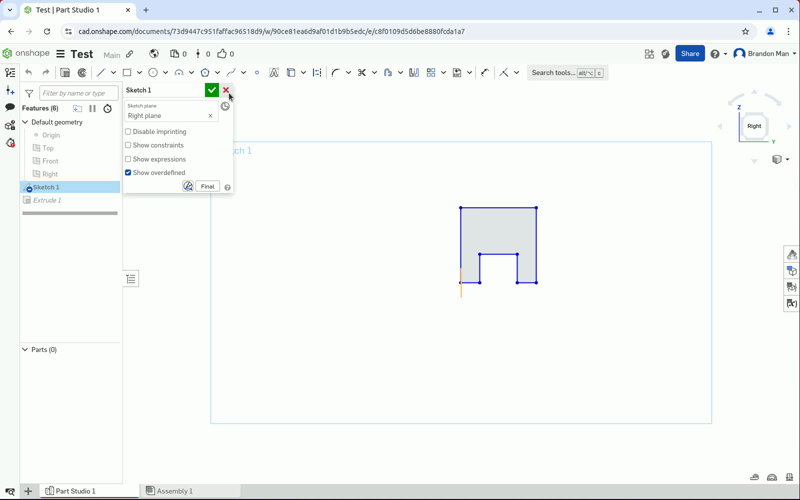
key(shift+s)
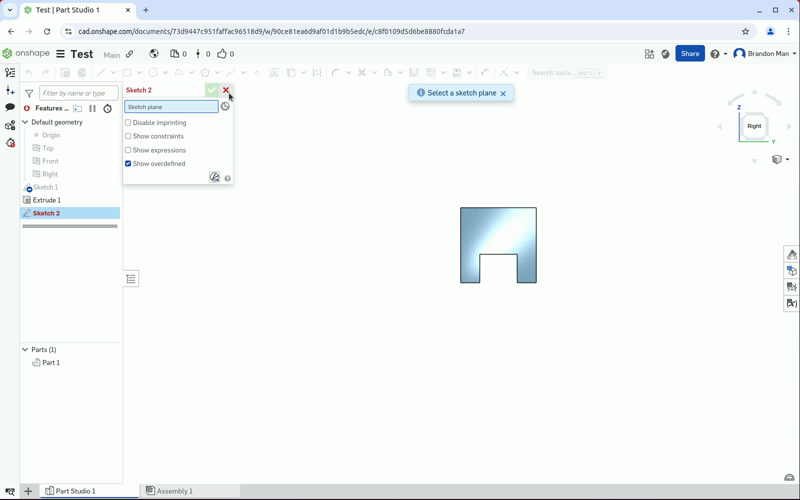
mouse_move(73, 176)
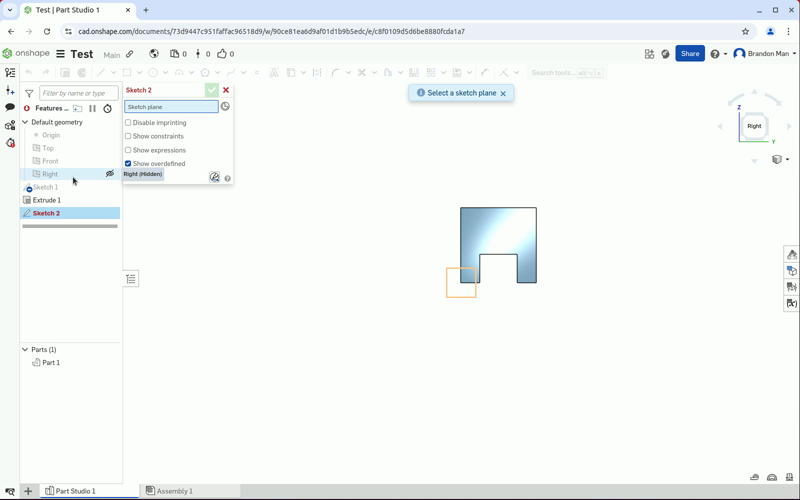
click(73, 176)
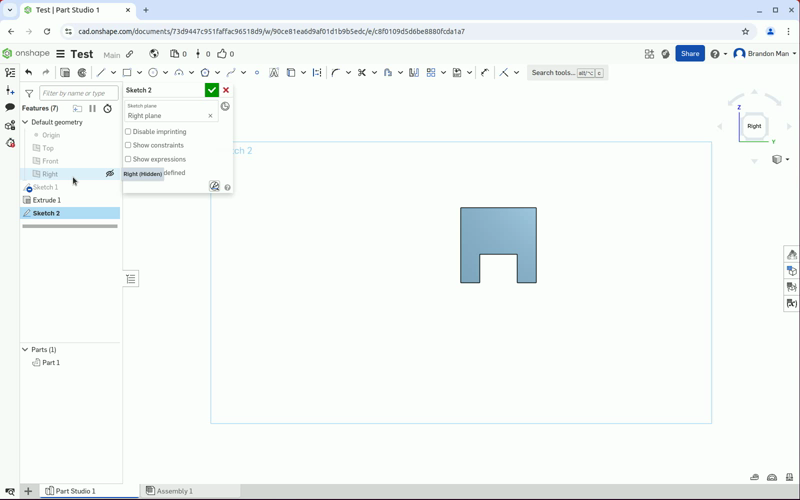
mouse_move(73, 352)
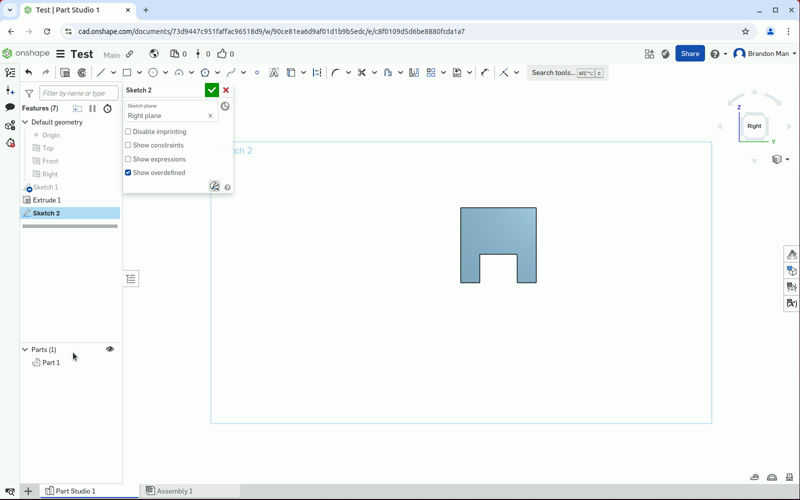
key(y)
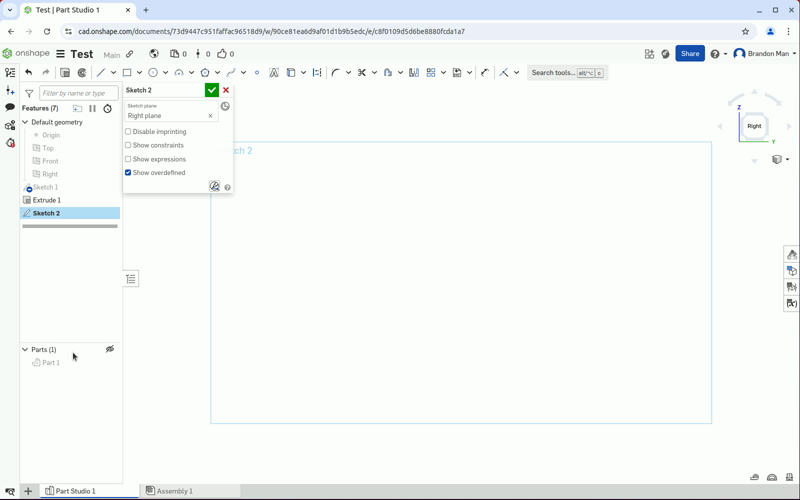
key(l)
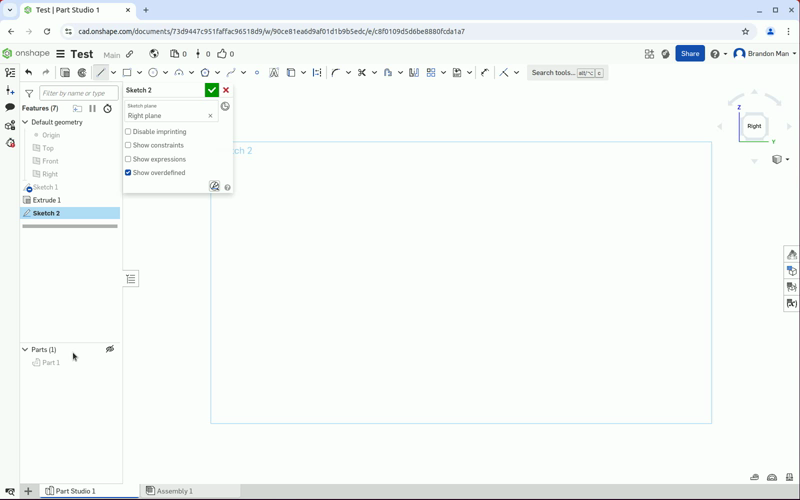
key_down(shift)
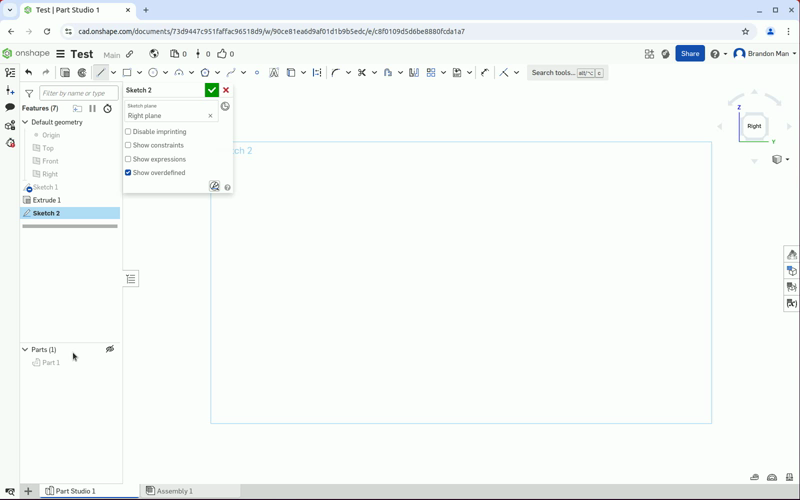
mouse_move(479, 282)
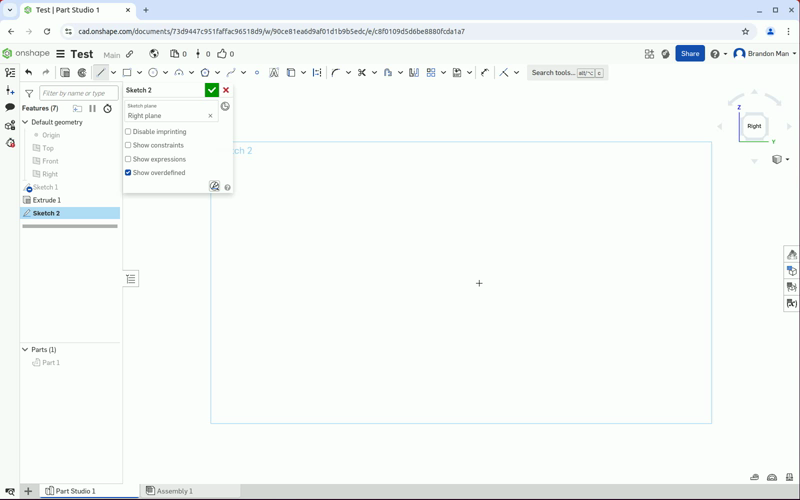
click(479, 282)
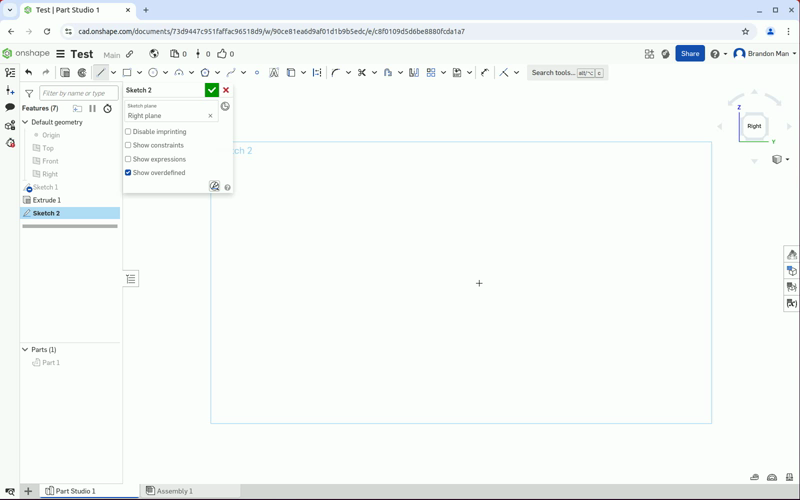
key_up(shift)
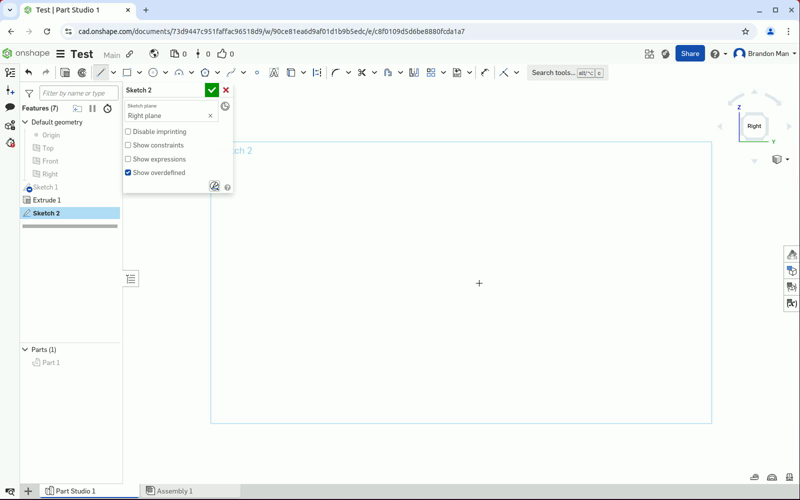
key_down(shift)
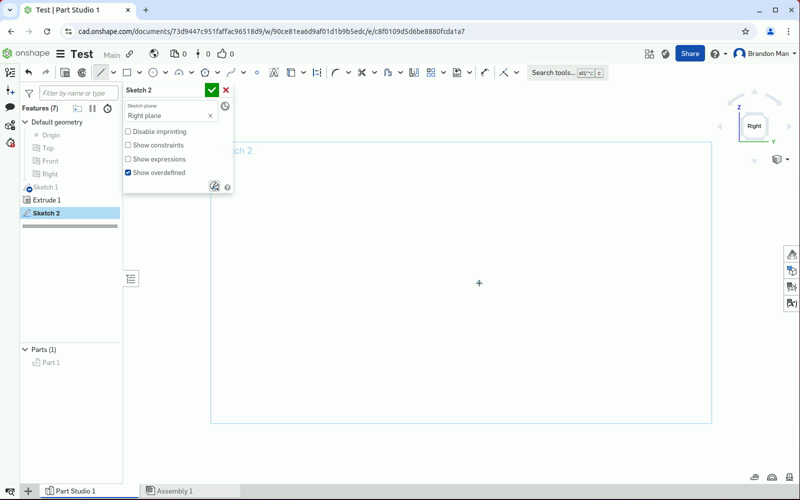
mouse_move(509, 282)
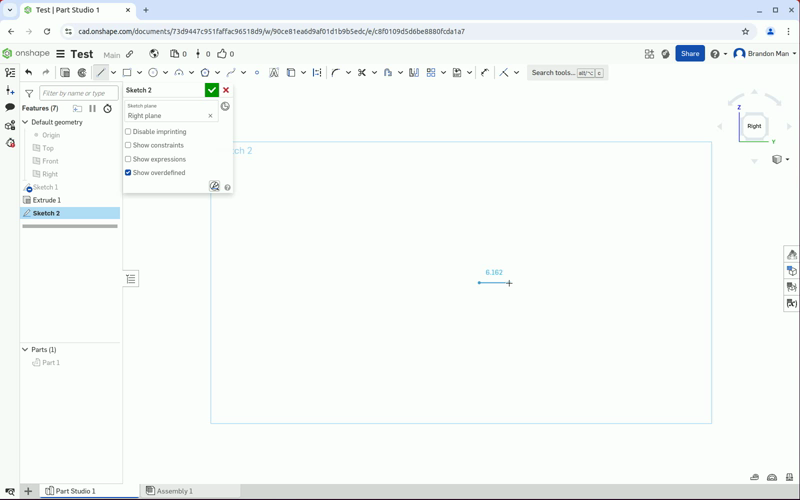
mouse_move(517, 282)
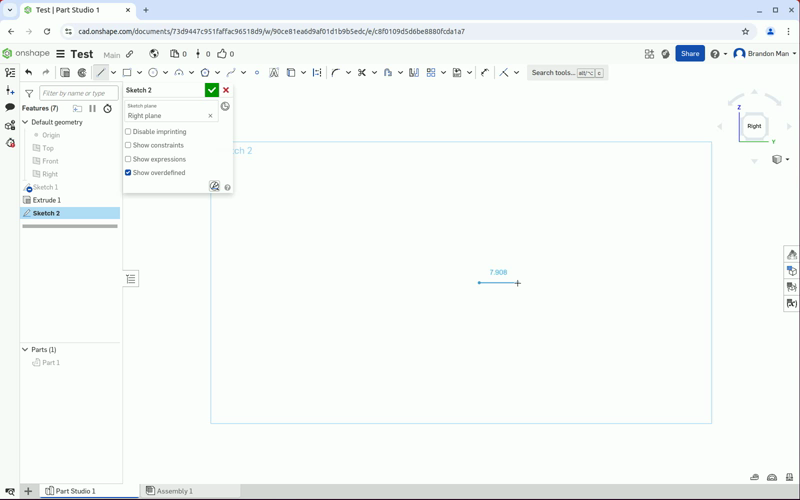
click(517, 282)
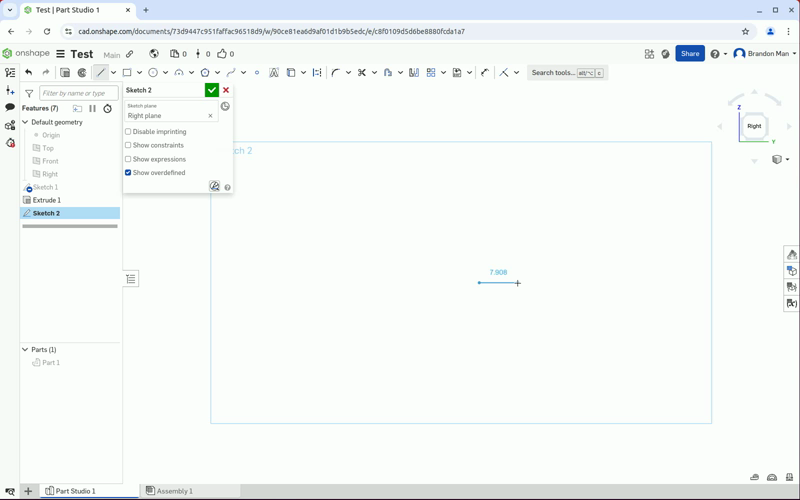
key_up(shift)
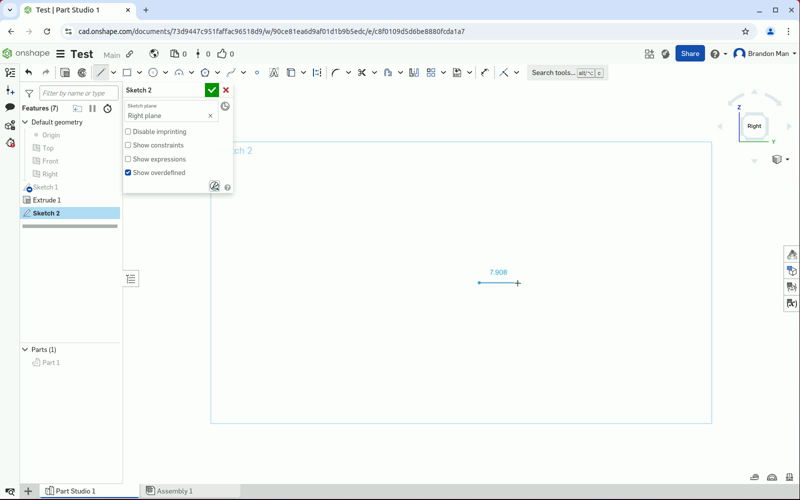
key_down(shift)
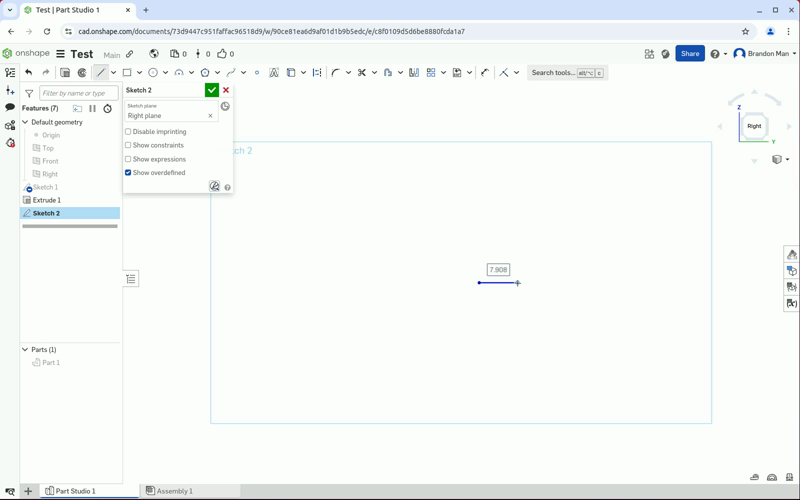
mouse_move(547, 282)
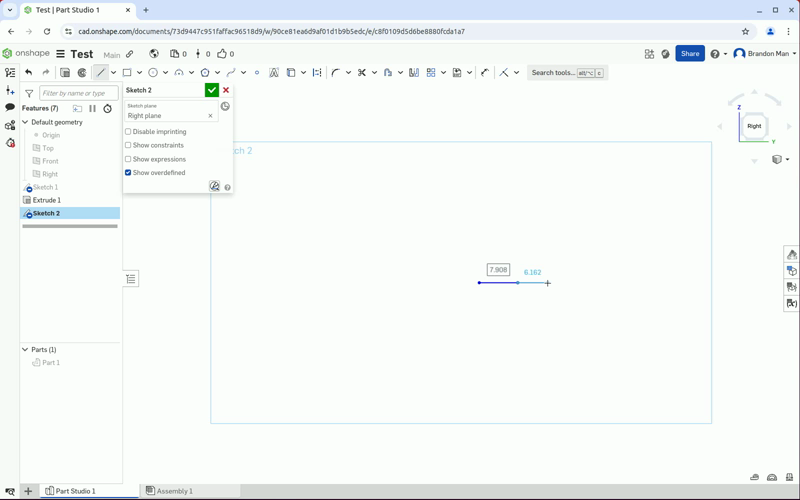
mouse_move(517, 254)
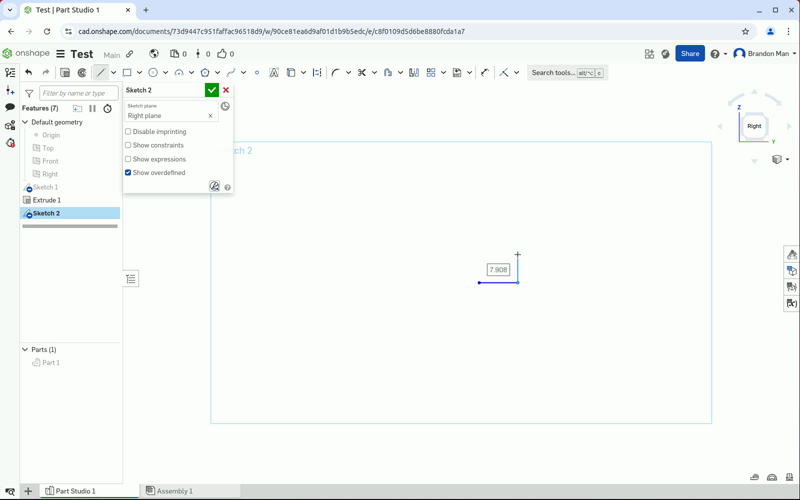
click(517, 254)
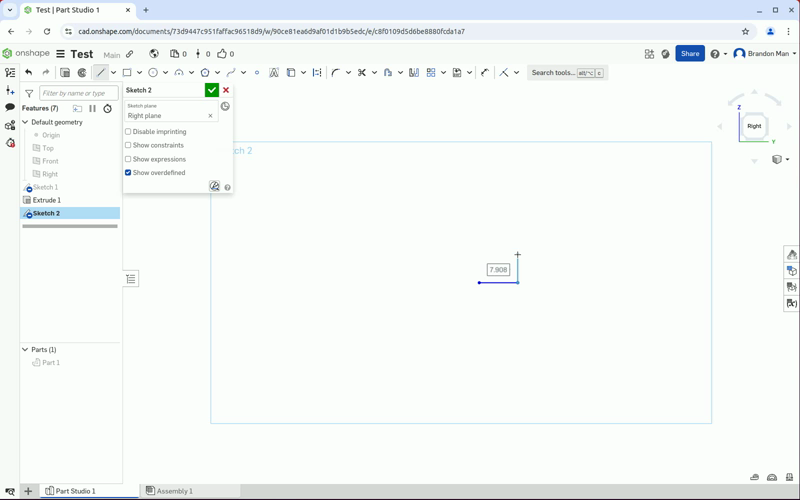
key_up(shift)
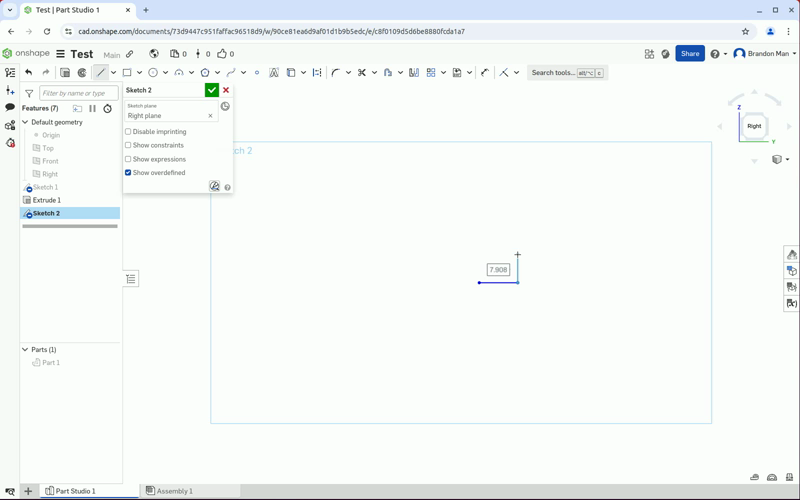
key_down(shift)
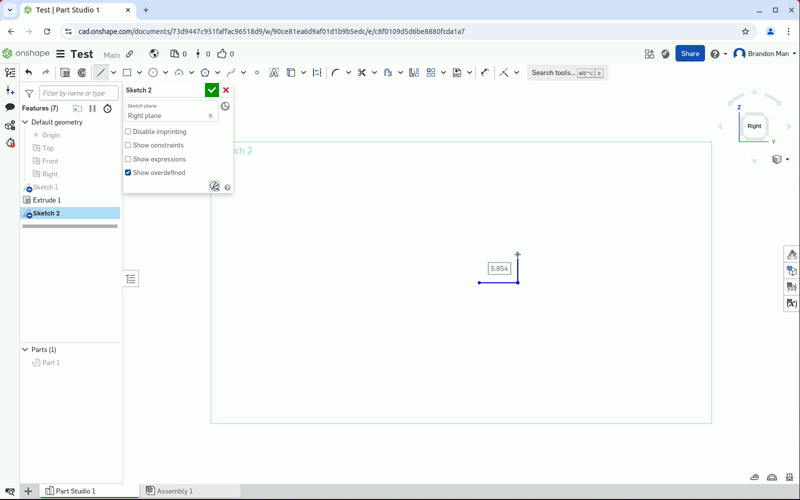
mouse_move(547, 254)
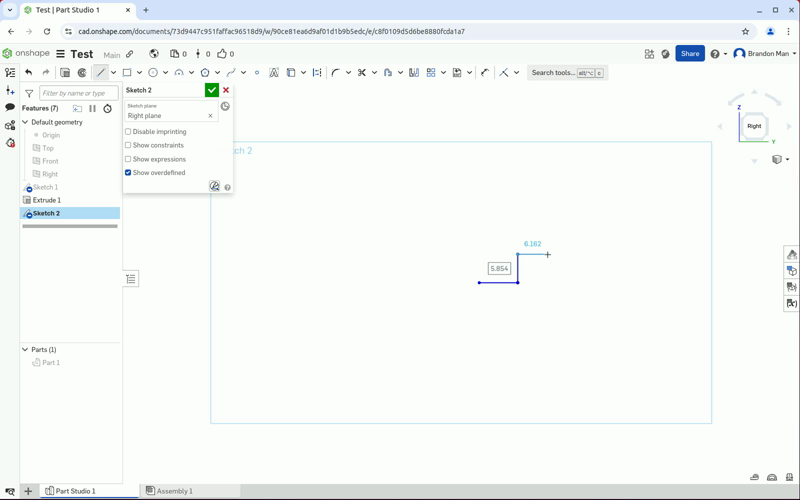
mouse_move(479, 254)
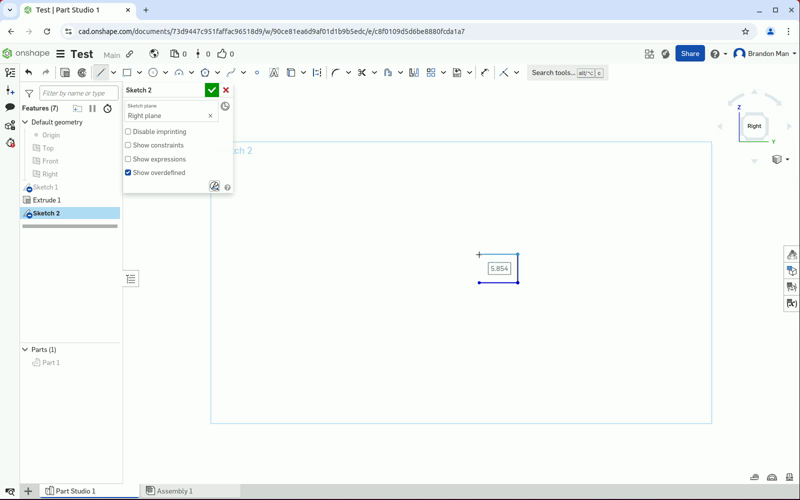
click(479, 254)
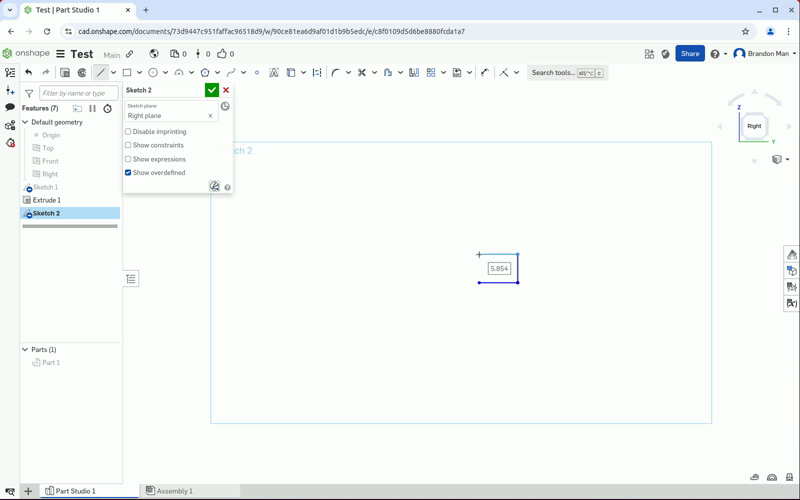
key_up(shift)
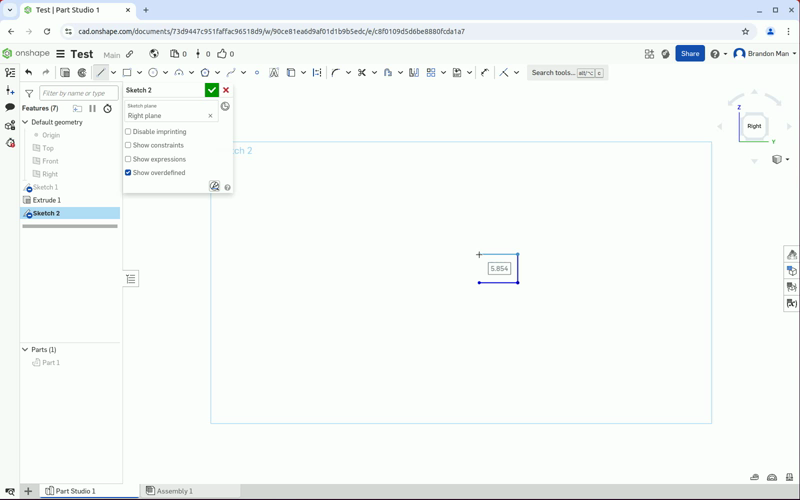
mouse_move(509, 254)
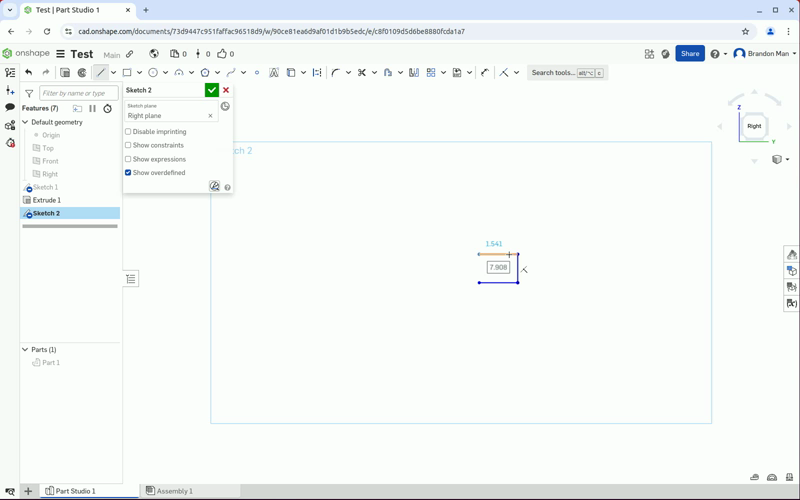
key_down(shift)
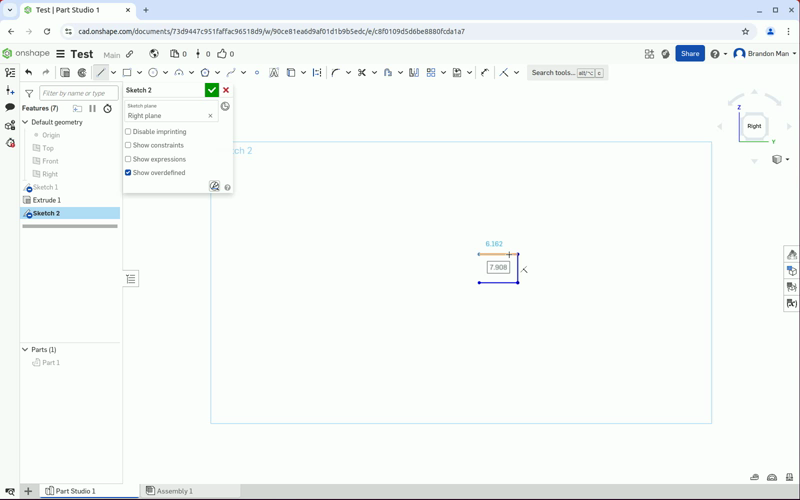
mouse_move(479, 282)
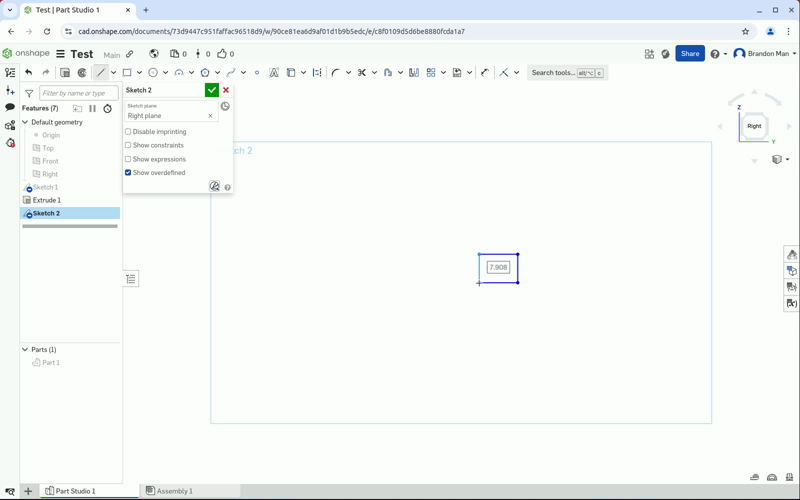
key_up(shift)
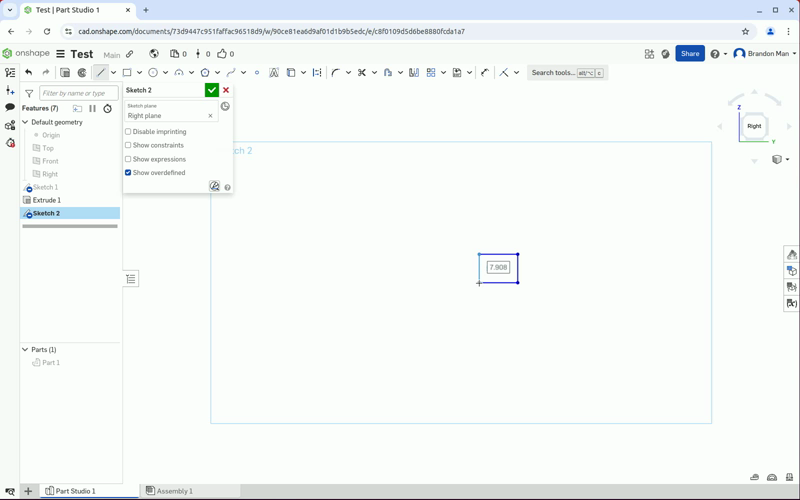
click(479, 282)
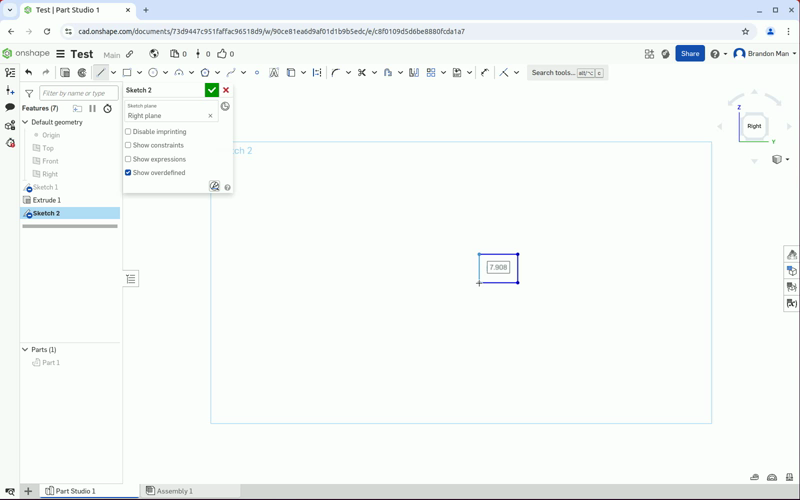
key(esc)
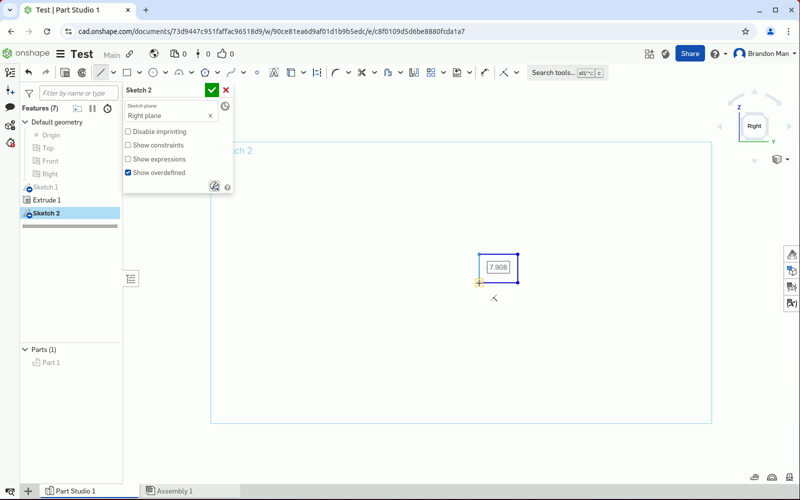
mouse_move(506, 270)
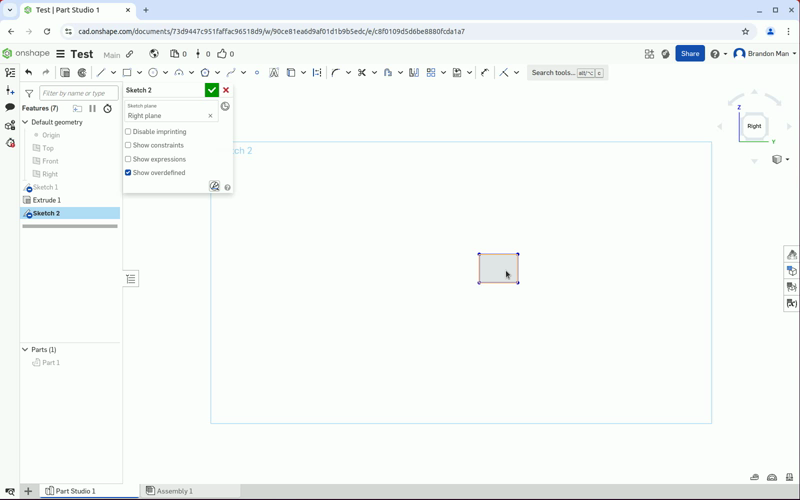
scroll(6)
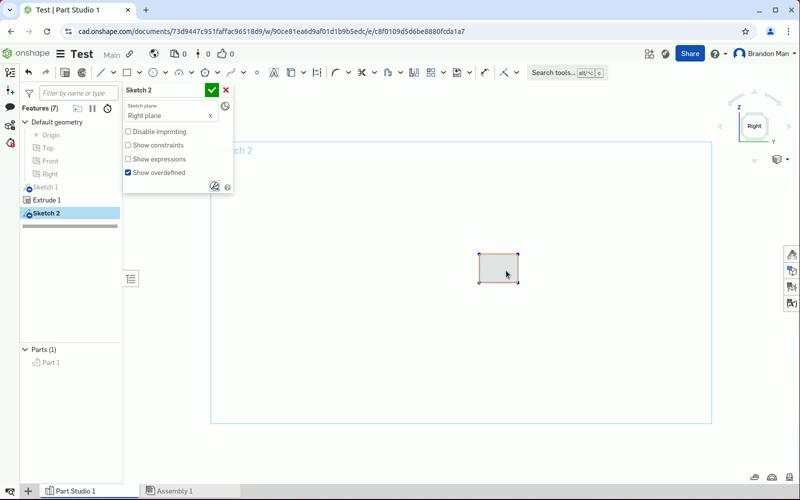
scroll(6)
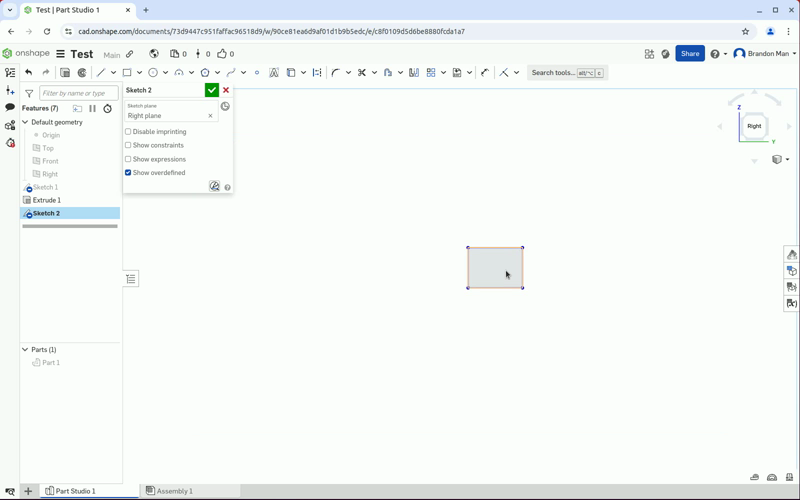
scroll(6)
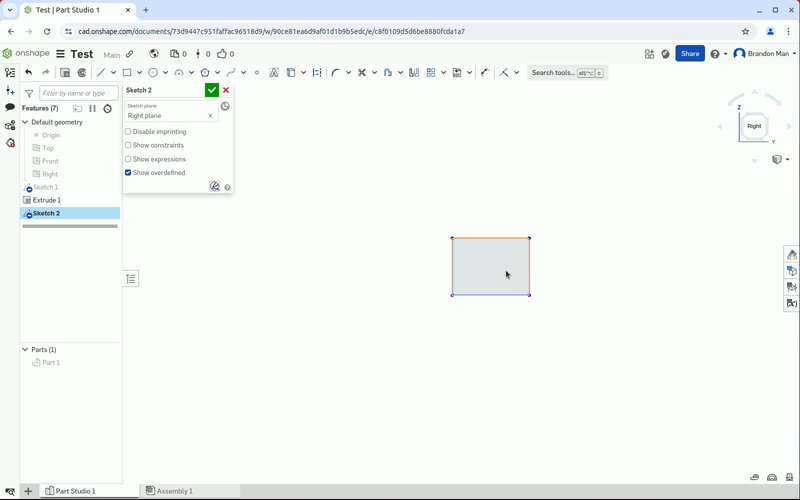
scroll(6)
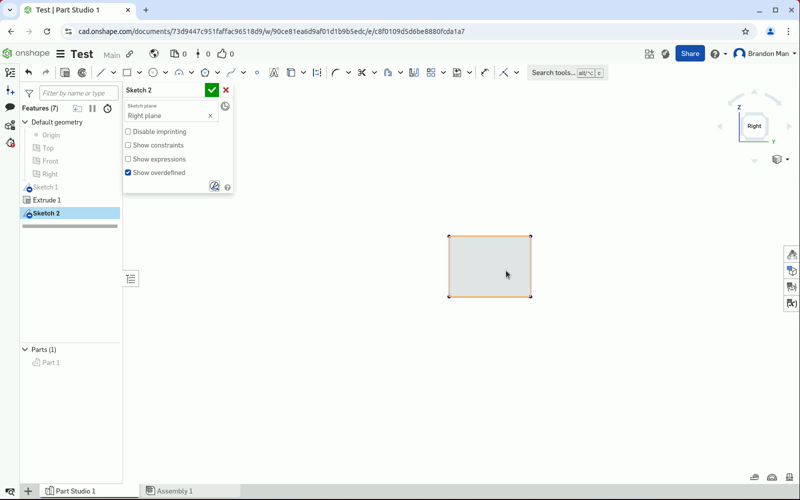
scroll(6)
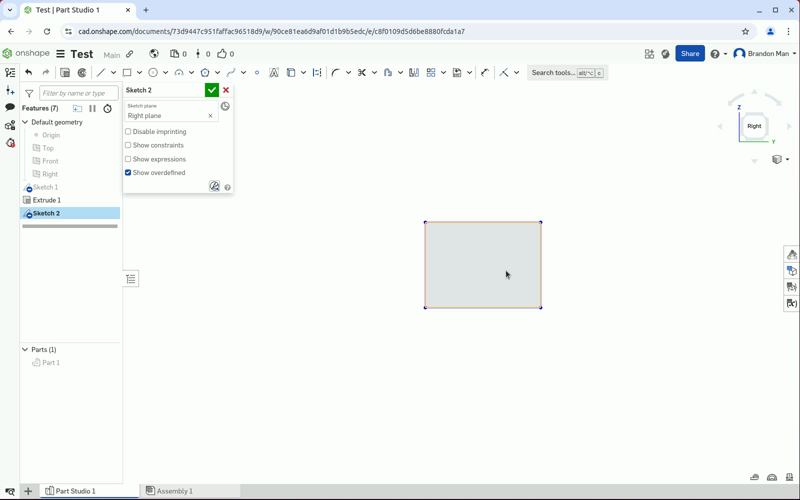
scroll(6)
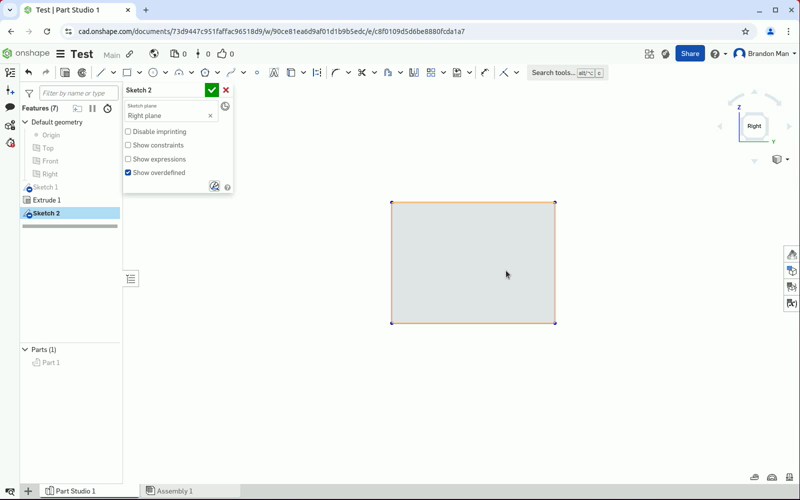
scroll(6)
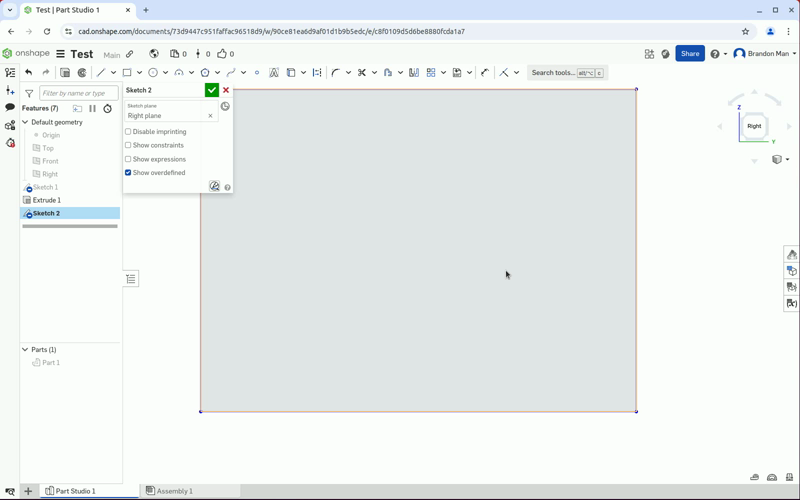
click(506, 270)
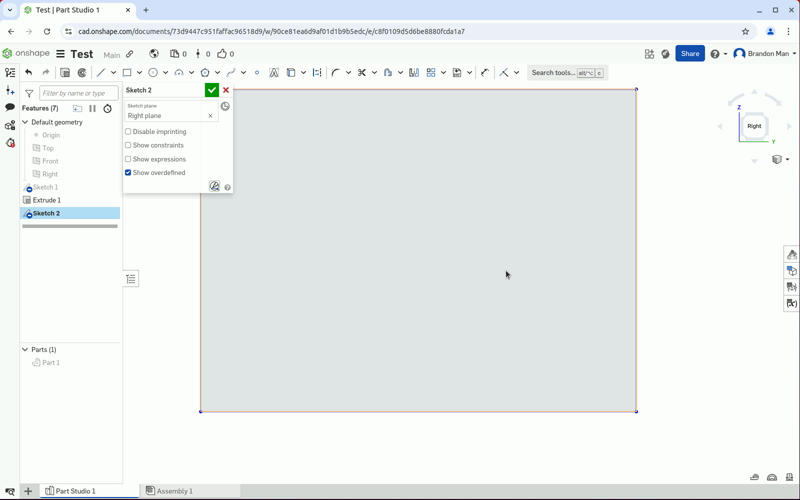
scroll(-6)
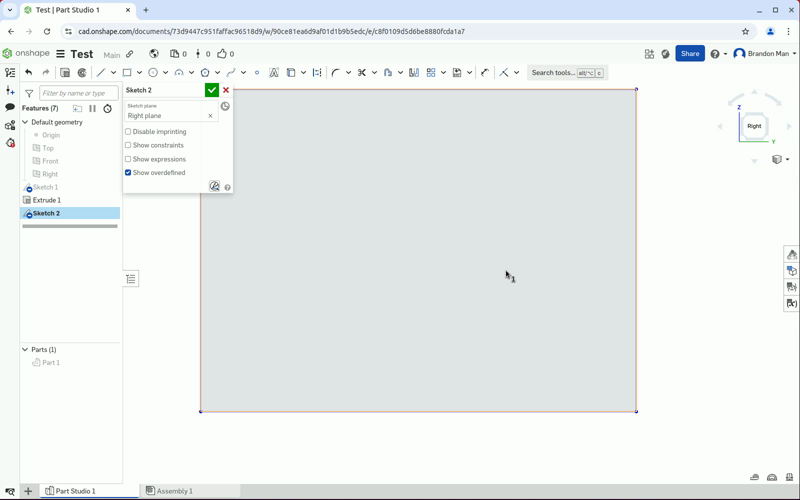
scroll(-6)
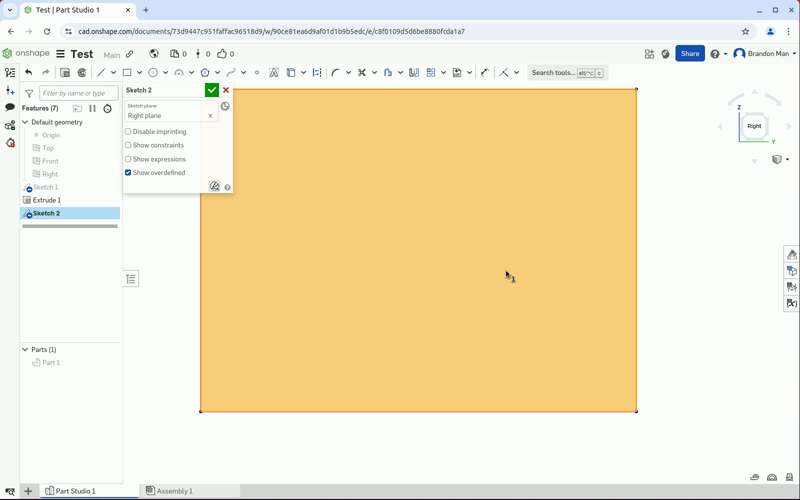
scroll(-6)
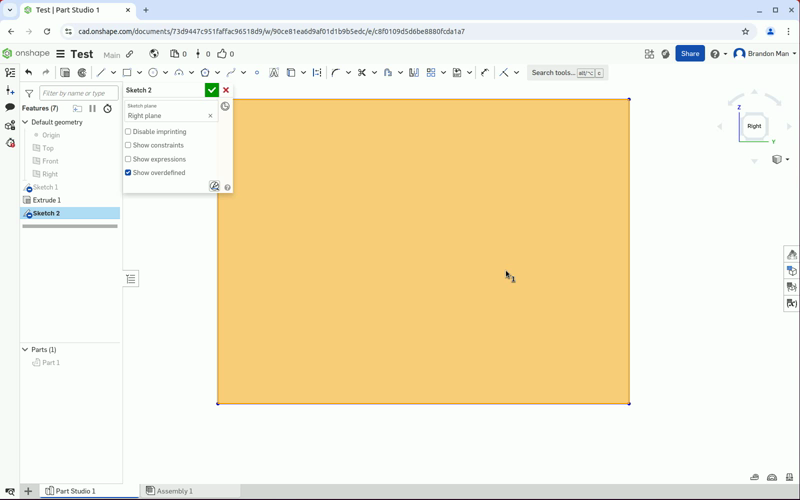
scroll(-6)
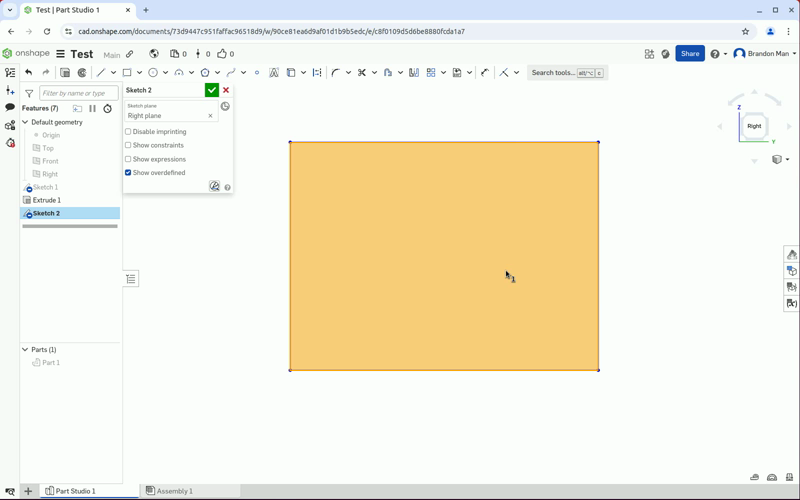
scroll(-6)
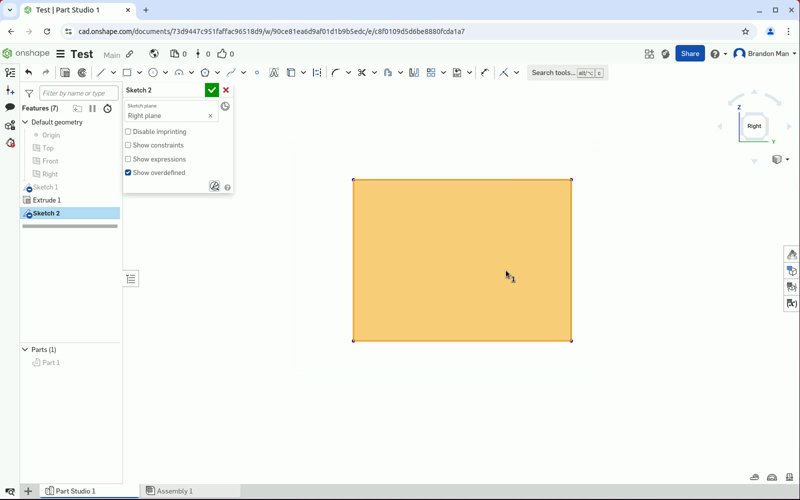
scroll(-6)
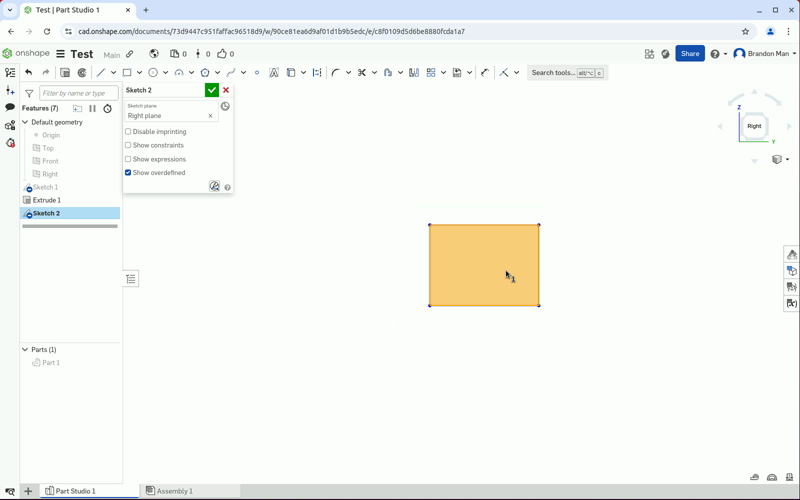
scroll(-6)
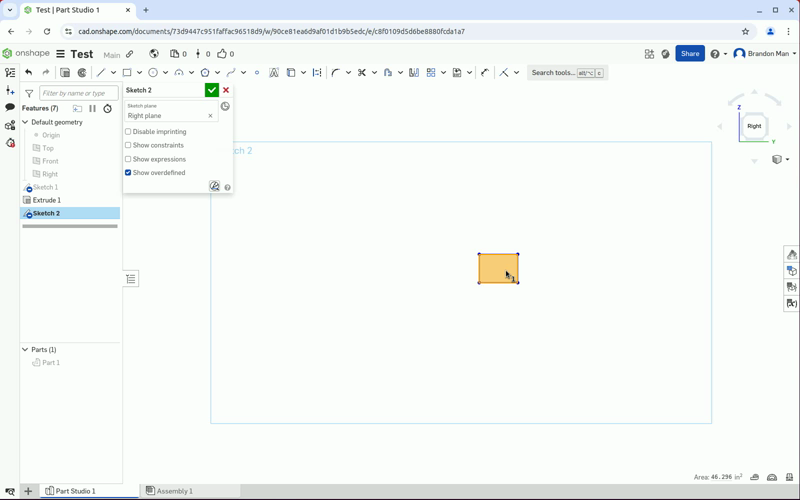
mouse_move(73, 352)
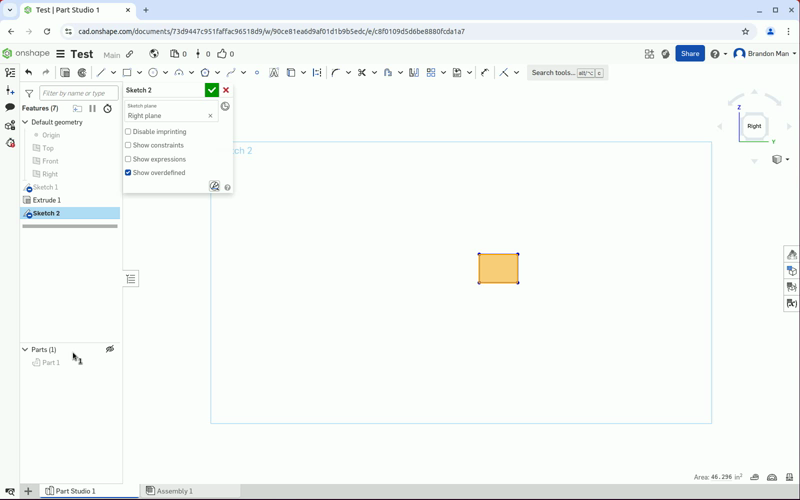
key(shift+y)
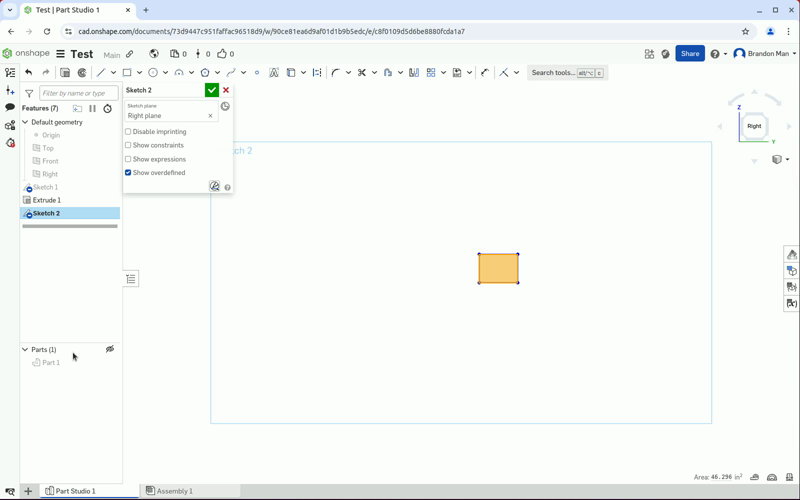
key(shift+e)
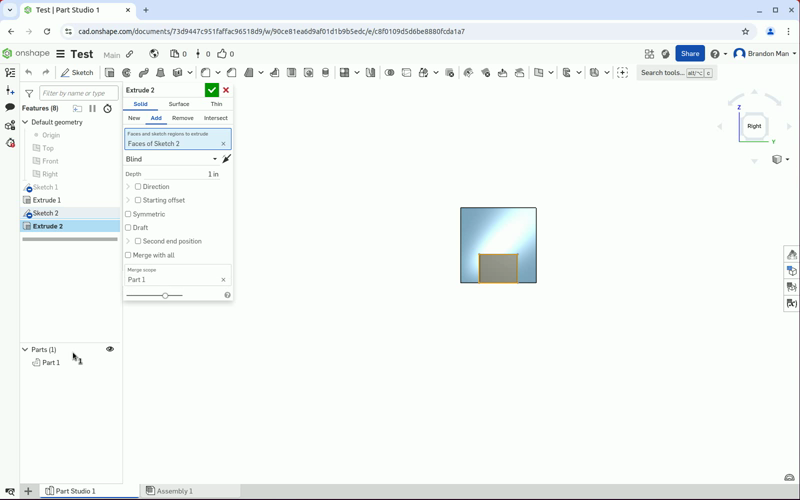
mouse_move(143, 106)
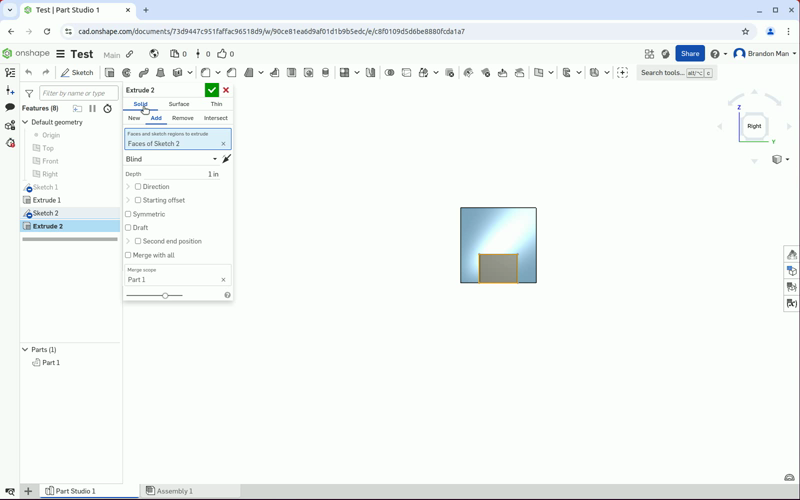
click(143, 106)
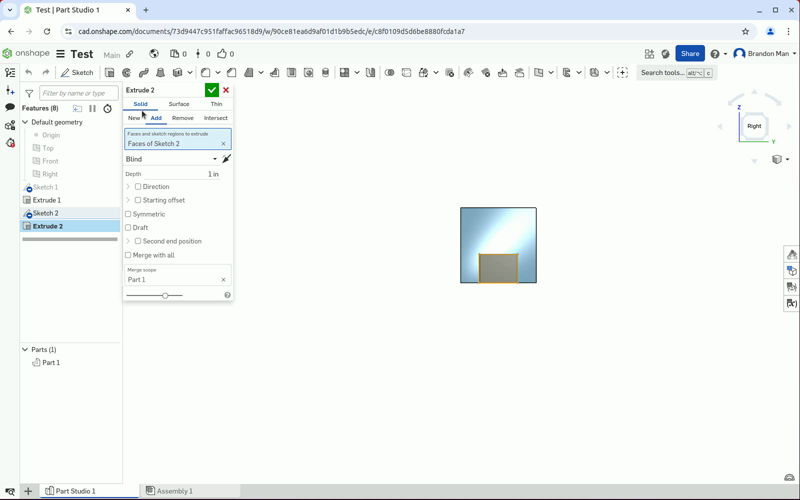
mouse_move(137, 120)
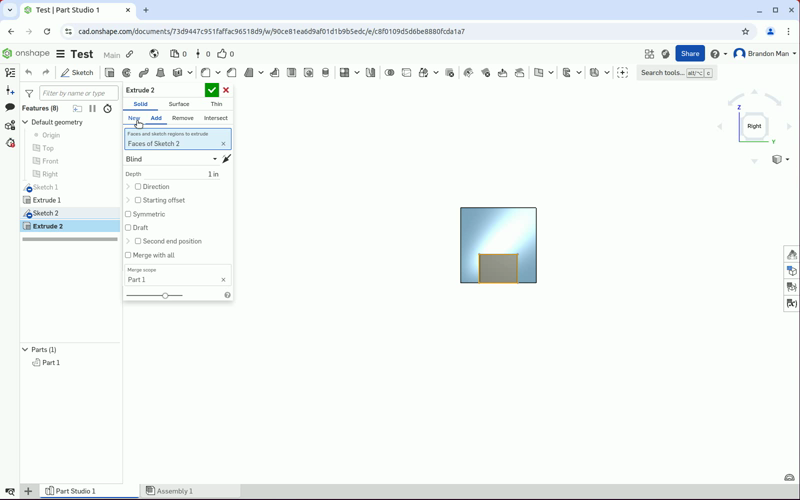
click(137, 120)
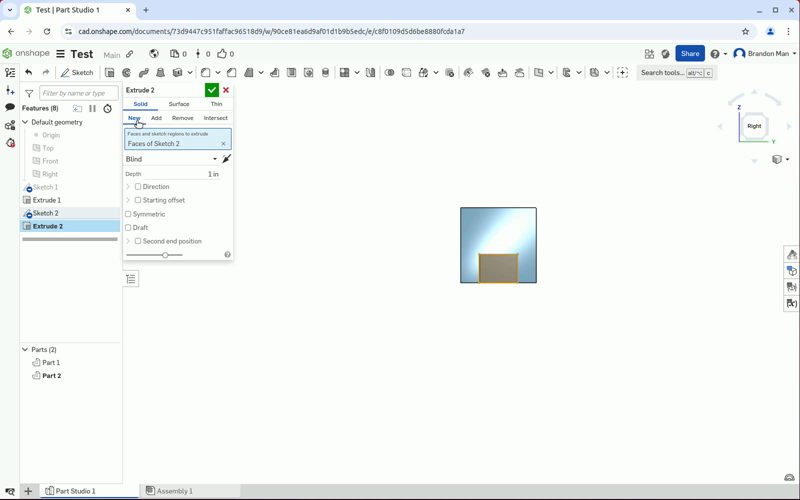
key(tab, 4)
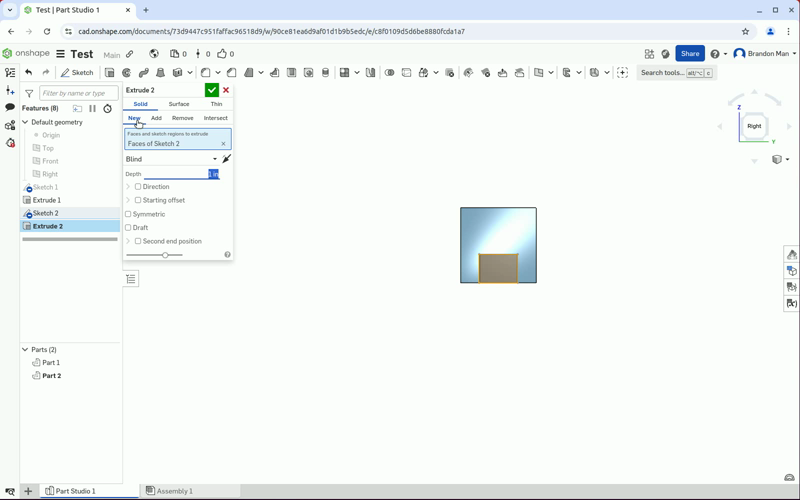
text(23.108)
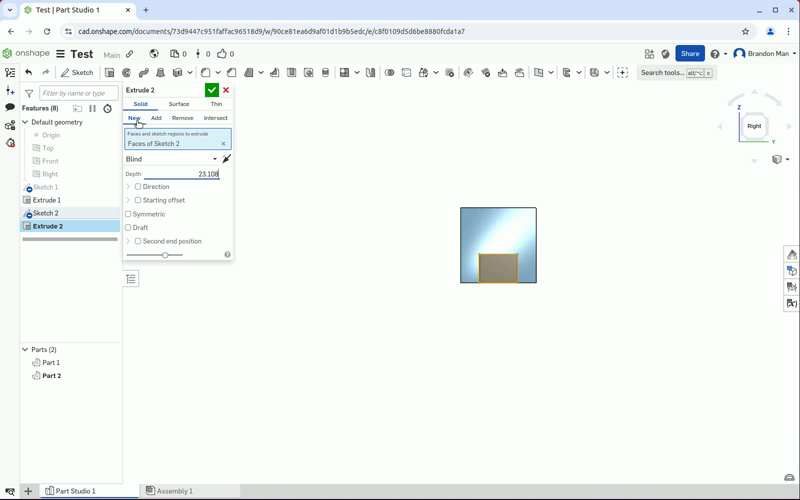
key(enter)
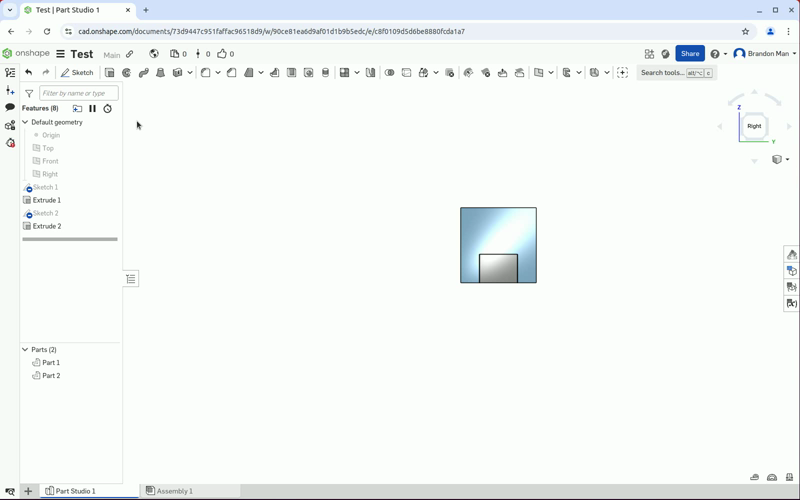
key(shift+h)
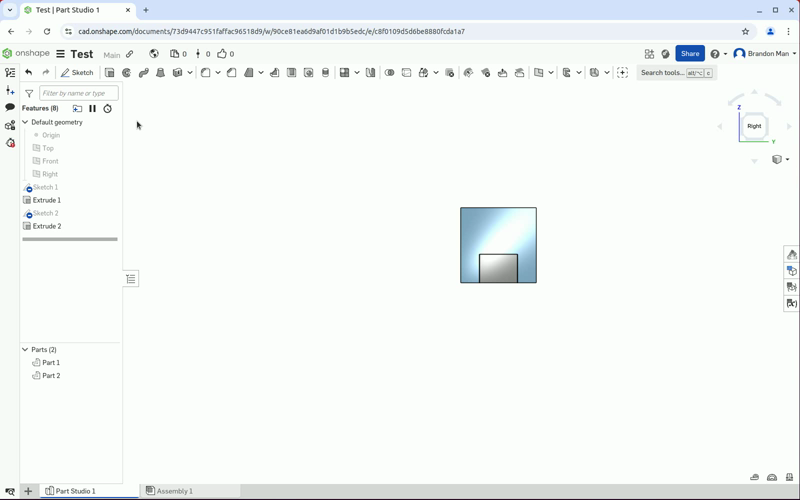
key(shift+h)
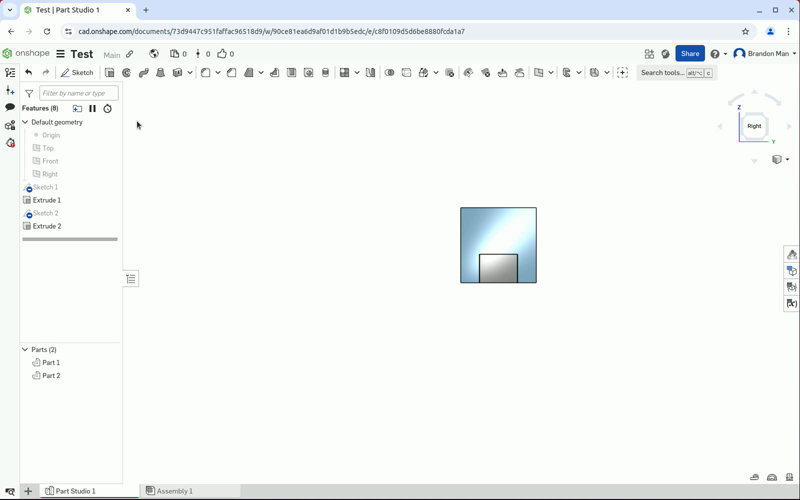
mouse_move(73, 189)
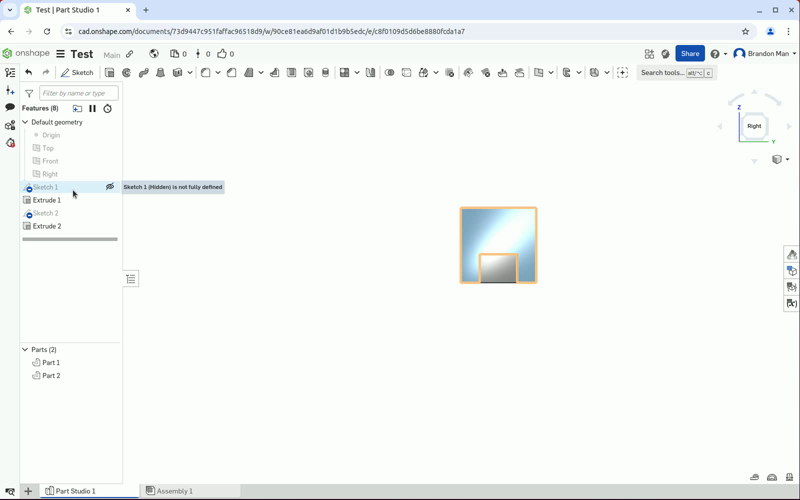
click(73, 189)
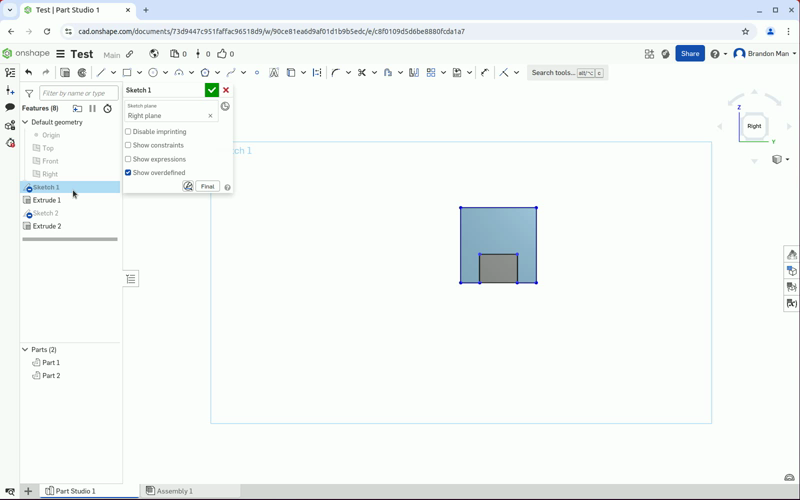
mouse_move(229, 92)
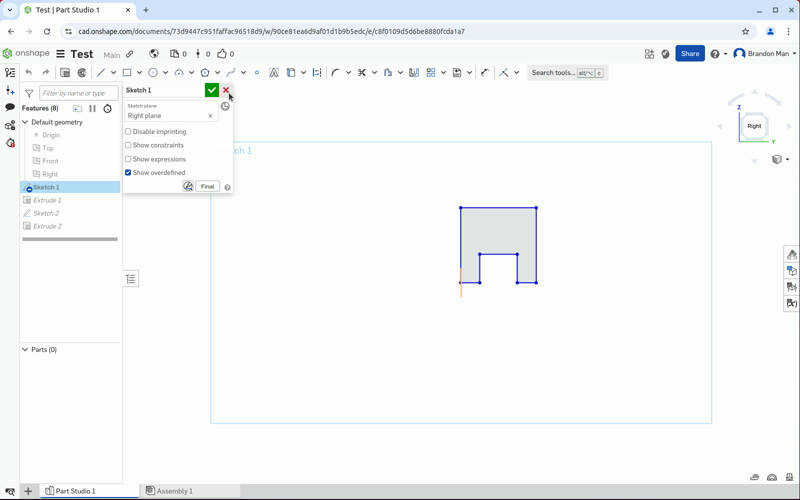
click(229, 92)
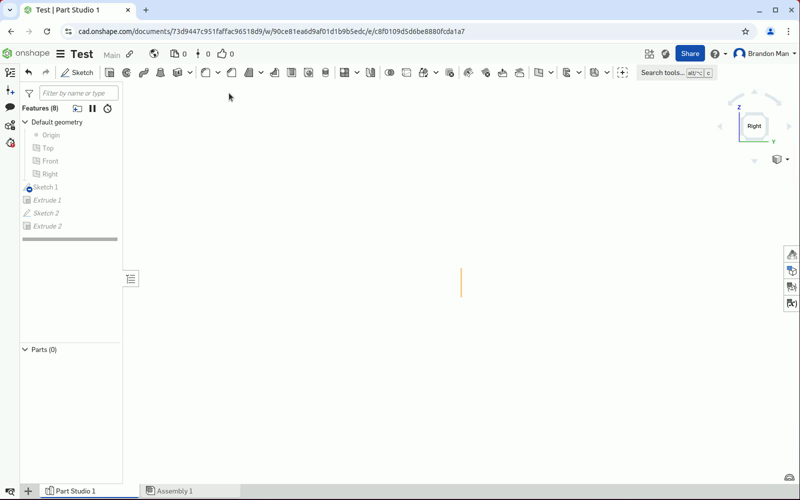
mouse_move(541, 75)
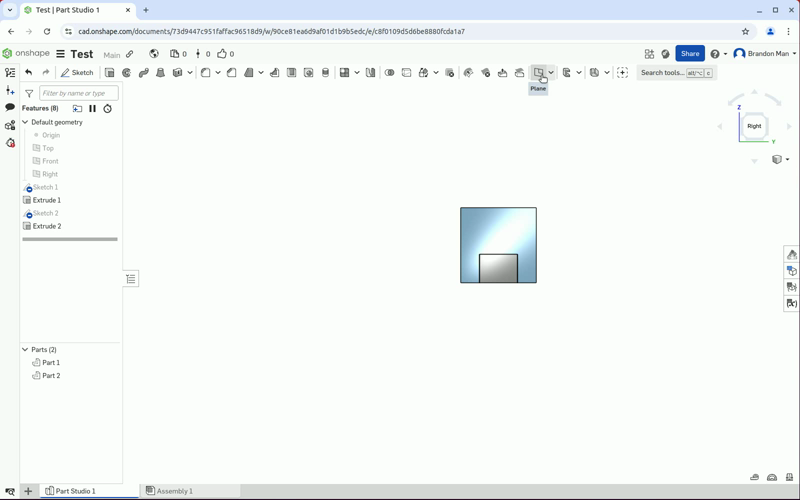
click(541, 75)
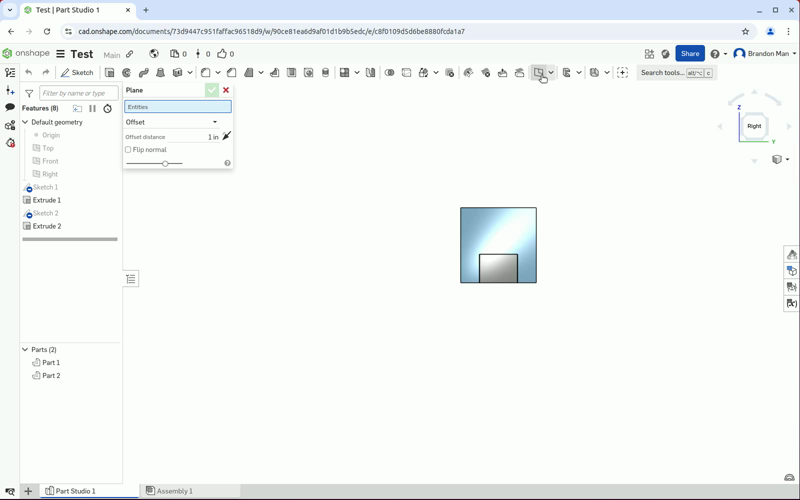
mouse_move(73, 176)
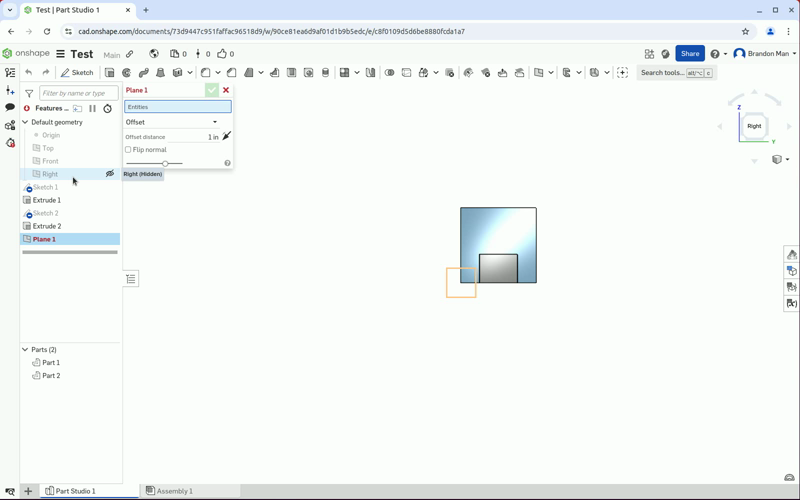
click(73, 176)
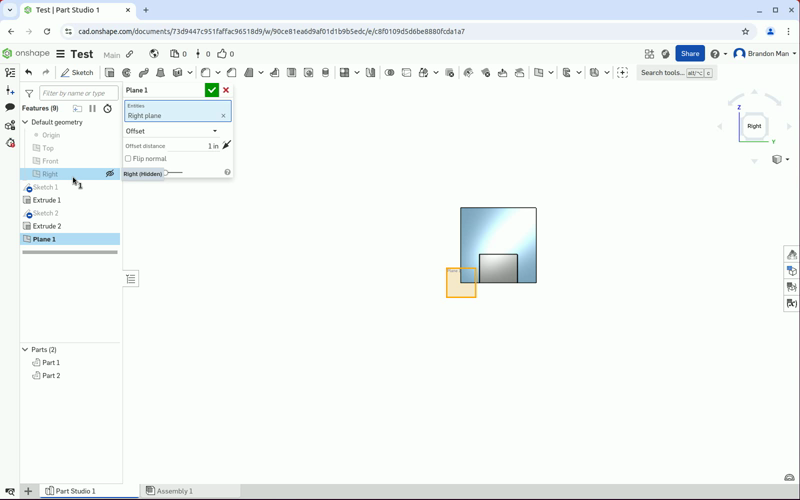
key(tab, 2)
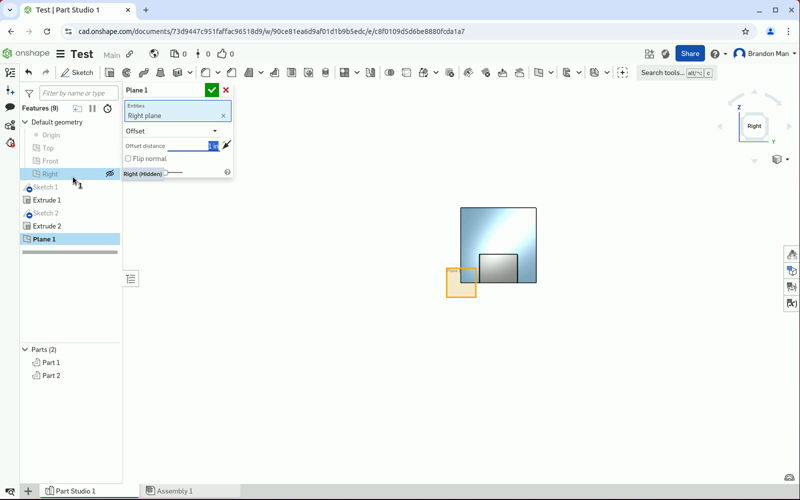
text(23.108)
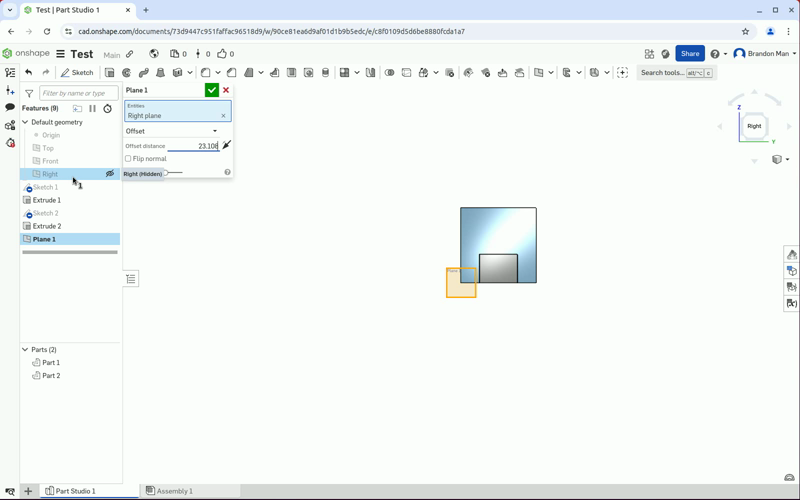
key(enter, 2)
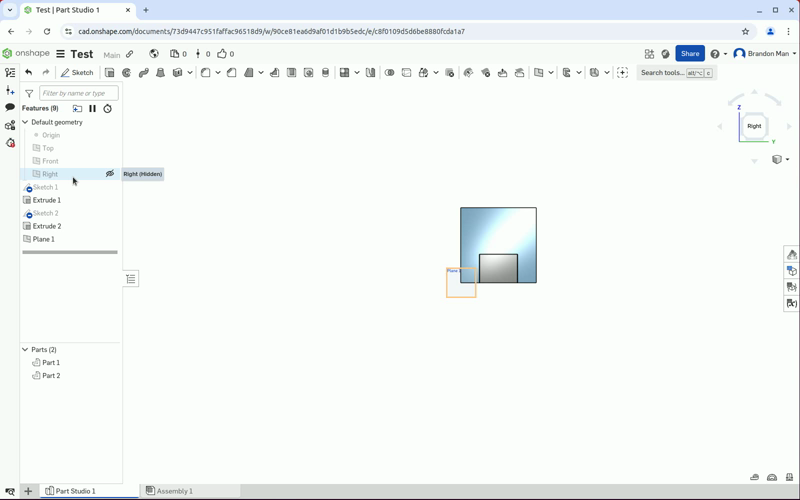
key(shift+s)
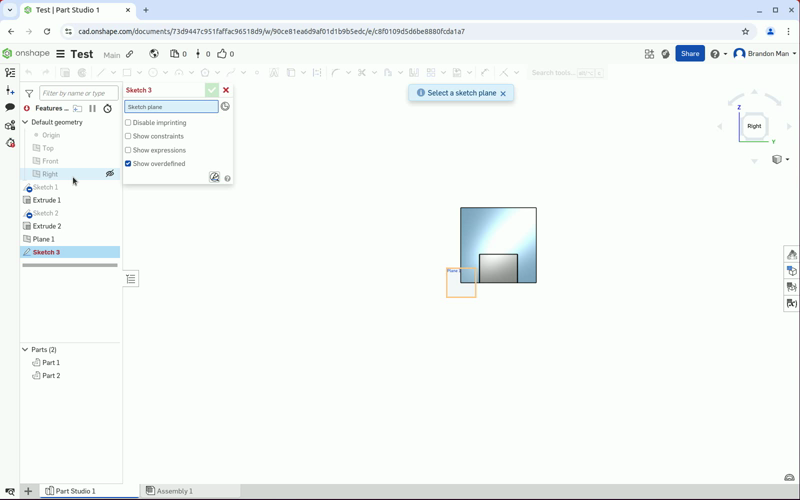
mouse_move(73, 241)
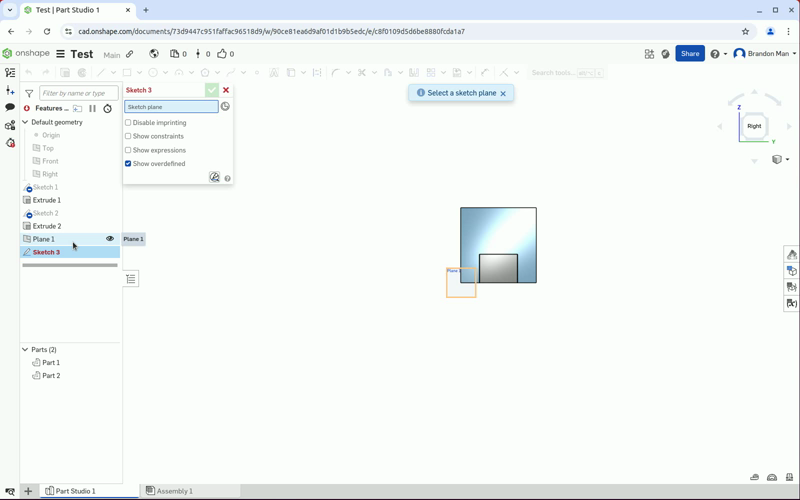
click(73, 241)
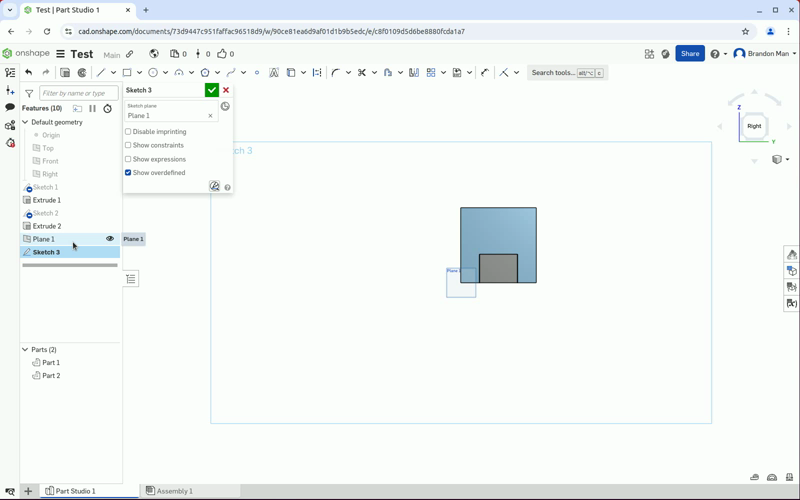
mouse_move(73, 352)
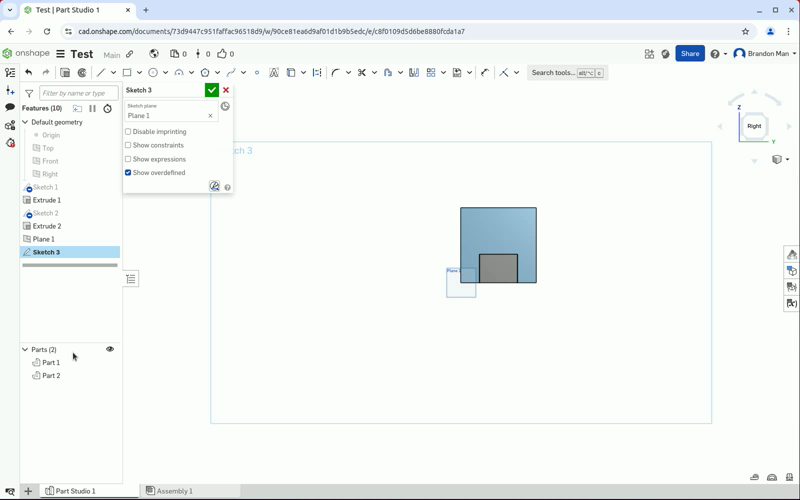
key(y)
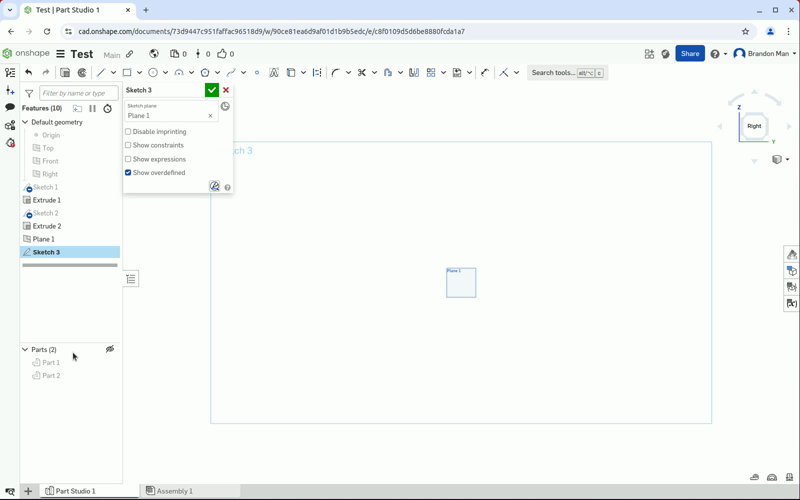
key(l)
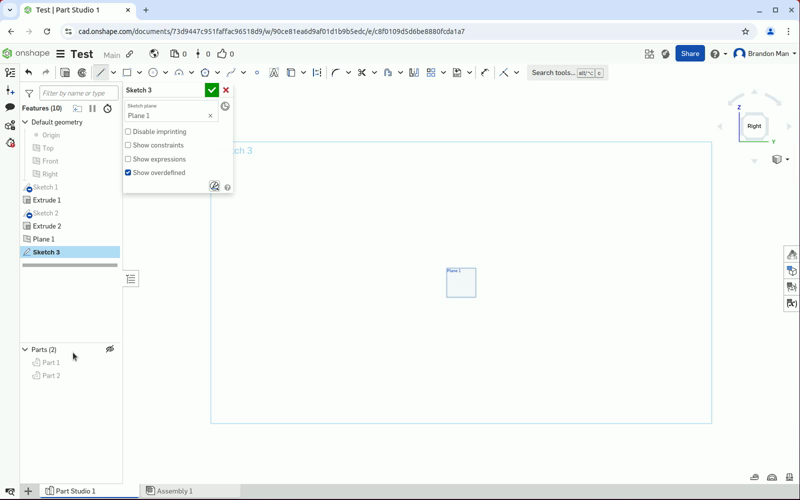
key_down(shift)
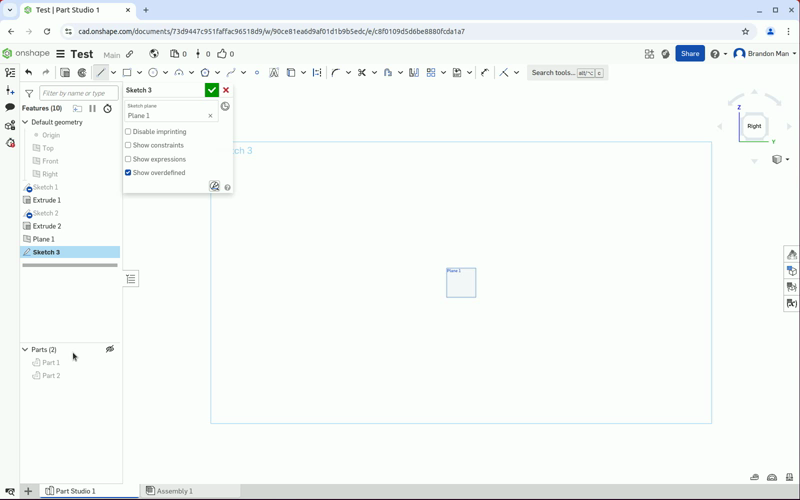
mouse_move(479, 282)
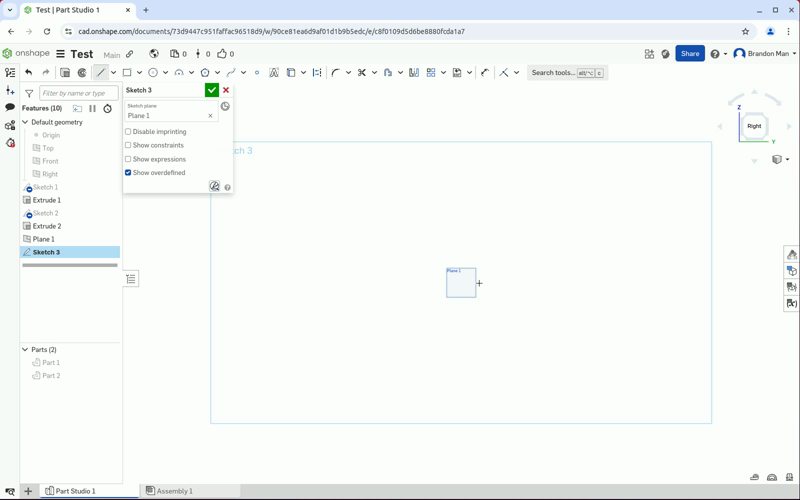
click(479, 282)
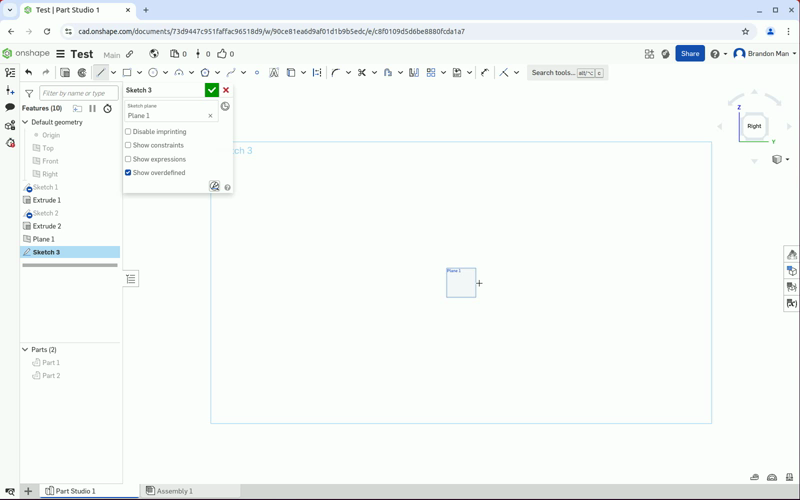
key_up(shift)
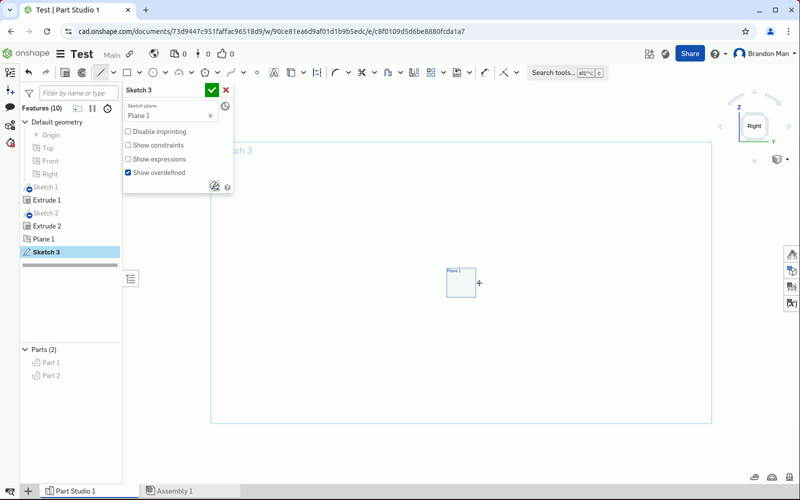
key_down(shift)
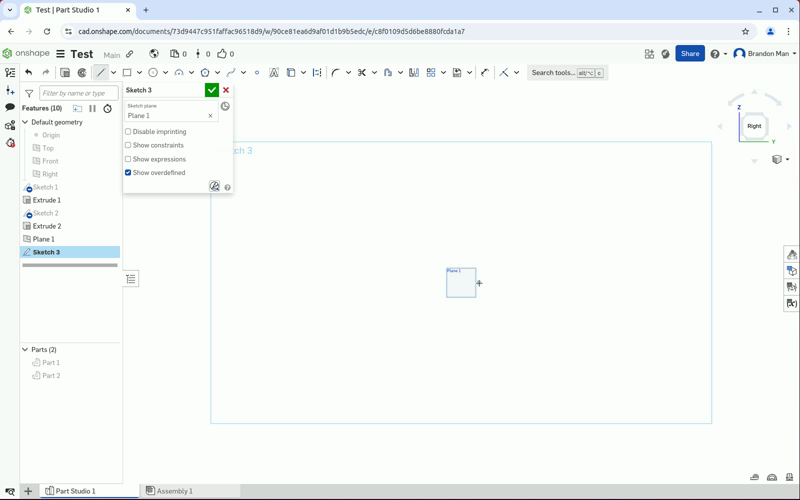
mouse_move(509, 282)
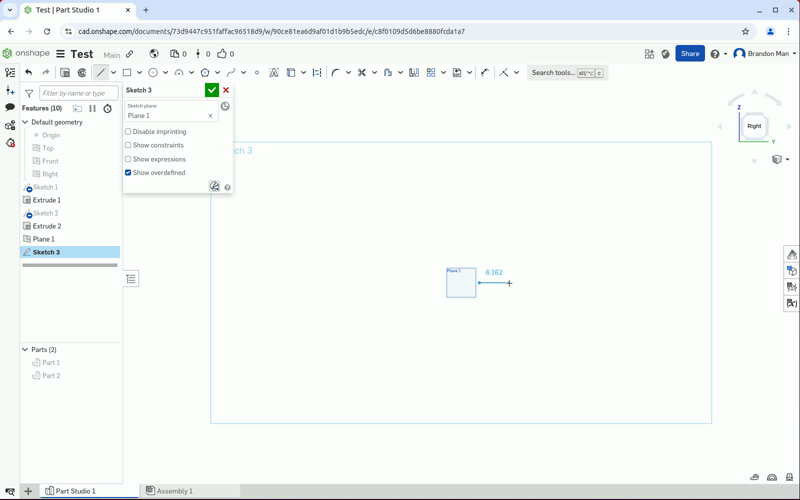
mouse_move(517, 282)
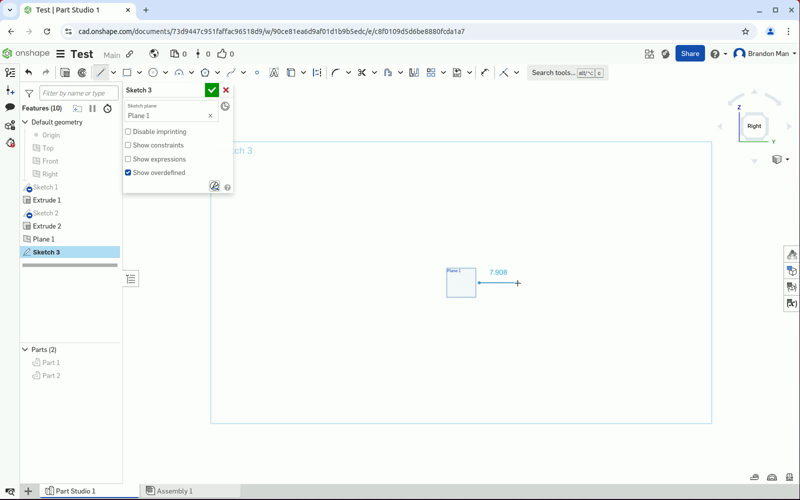
click(517, 282)
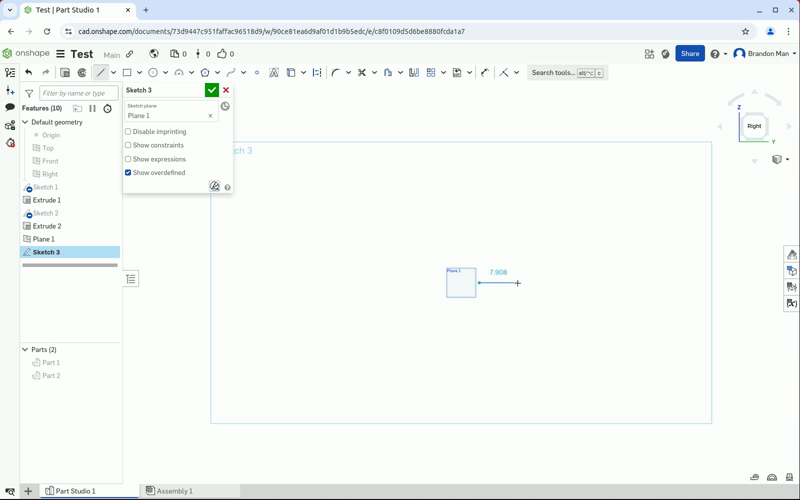
key_up(shift)
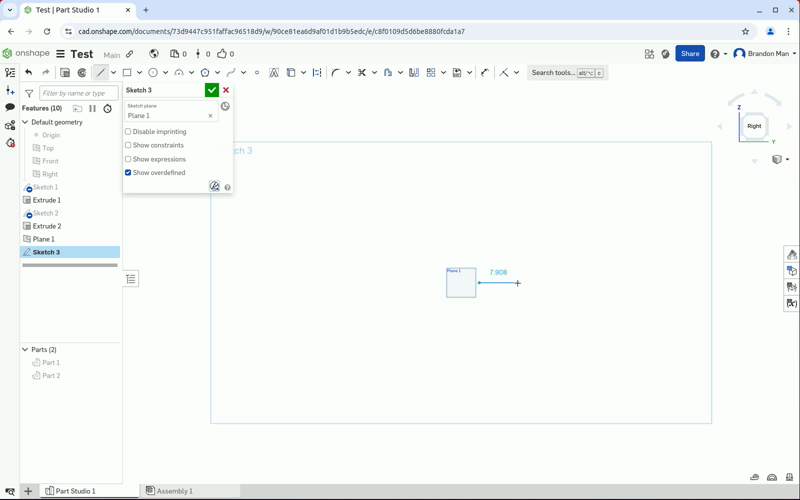
key_down(shift)
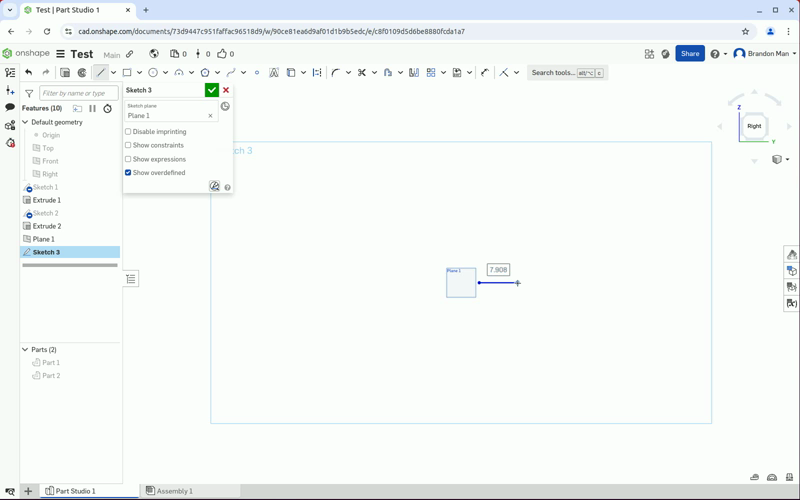
mouse_move(547, 282)
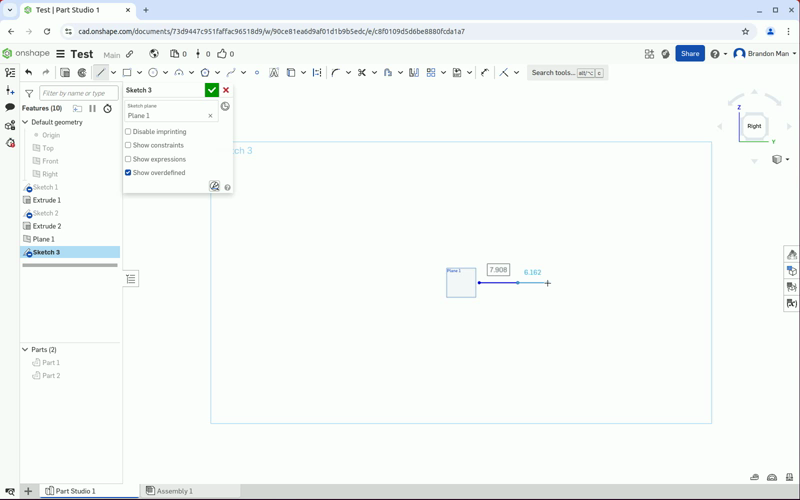
mouse_move(517, 254)
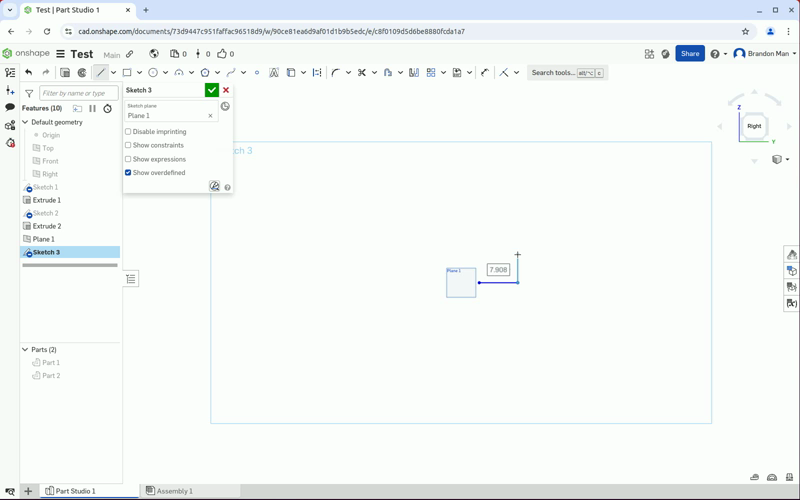
click(517, 254)
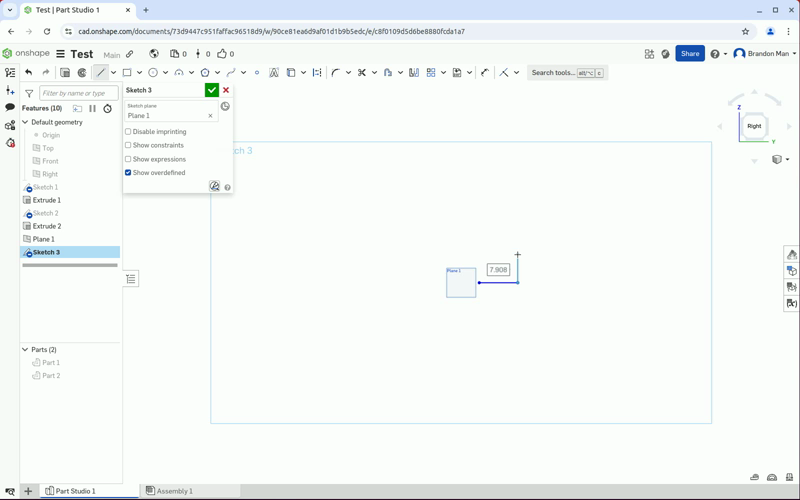
key_up(shift)
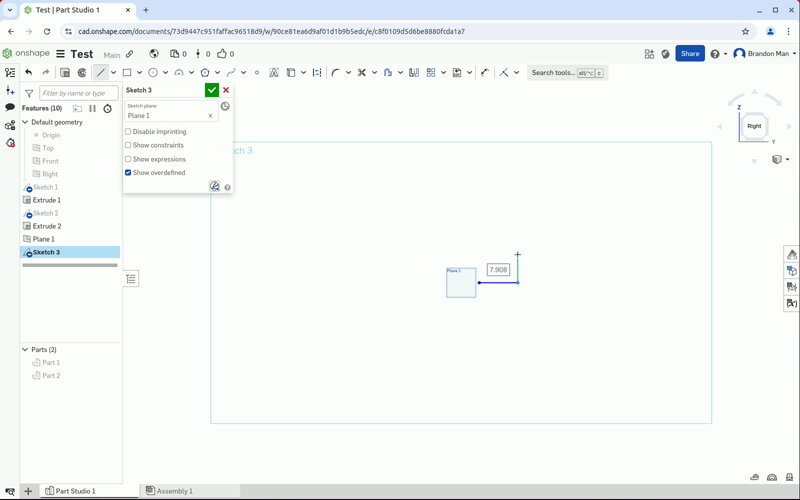
key_down(shift)
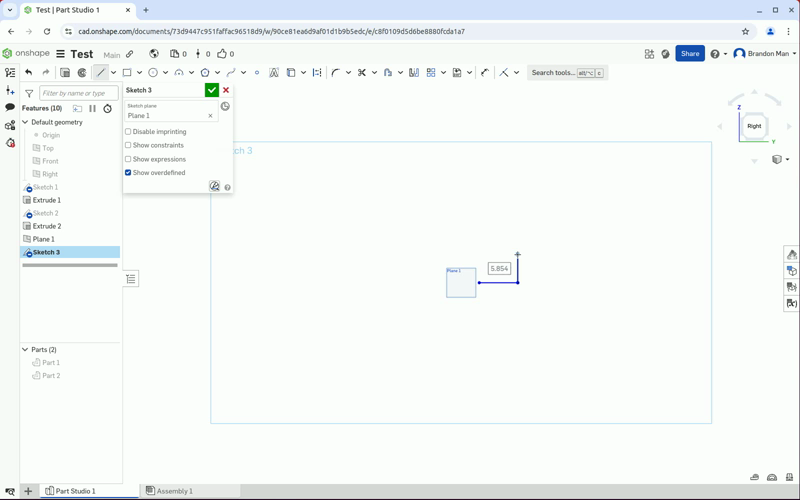
mouse_move(547, 254)
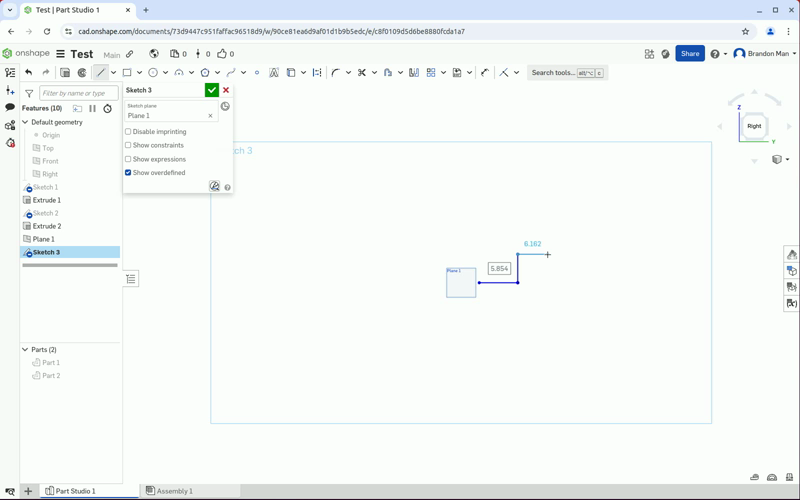
mouse_move(479, 254)
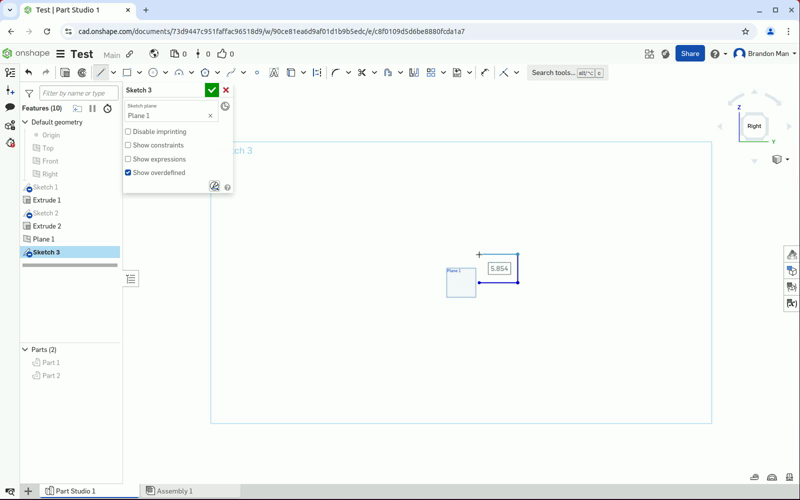
click(479, 254)
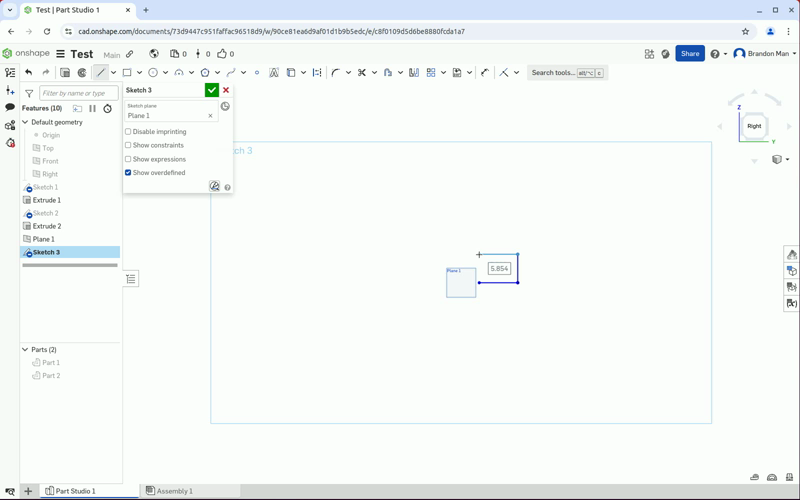
key_up(shift)
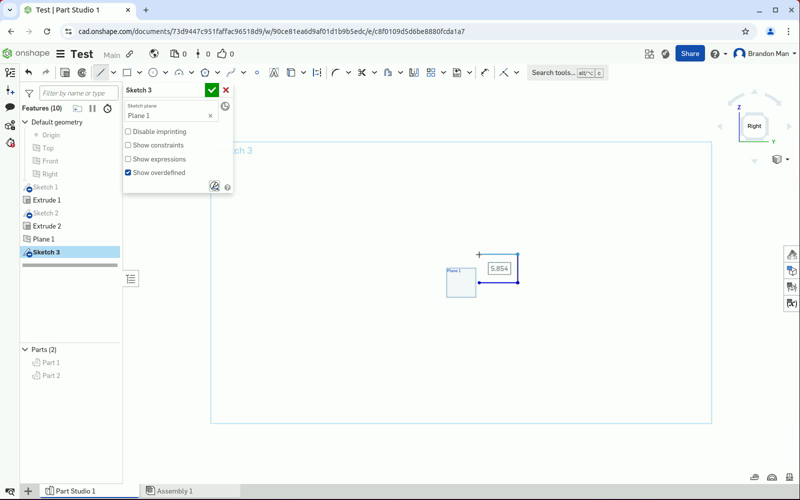
mouse_move(509, 254)
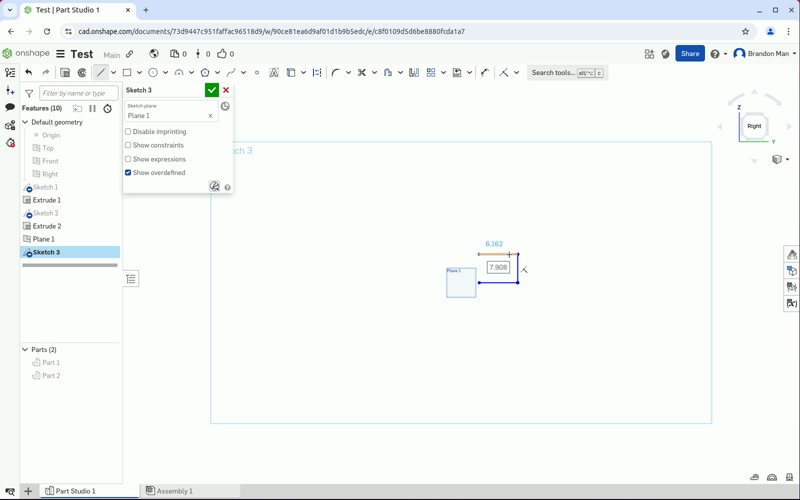
key_down(shift)
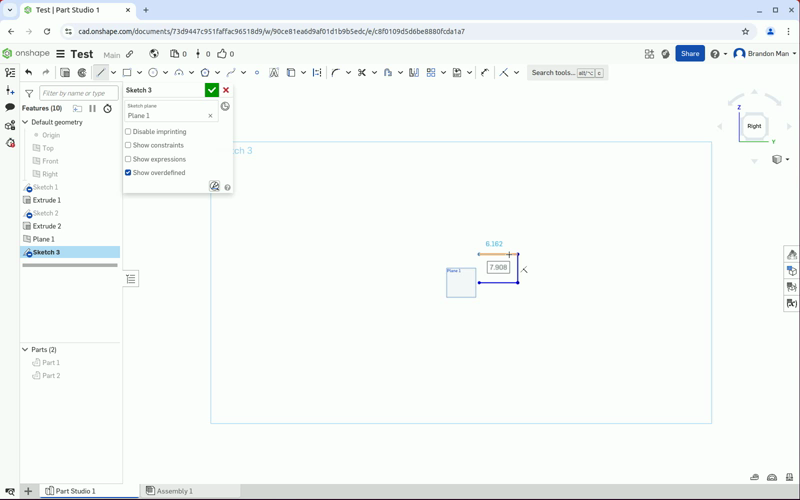
mouse_move(479, 282)
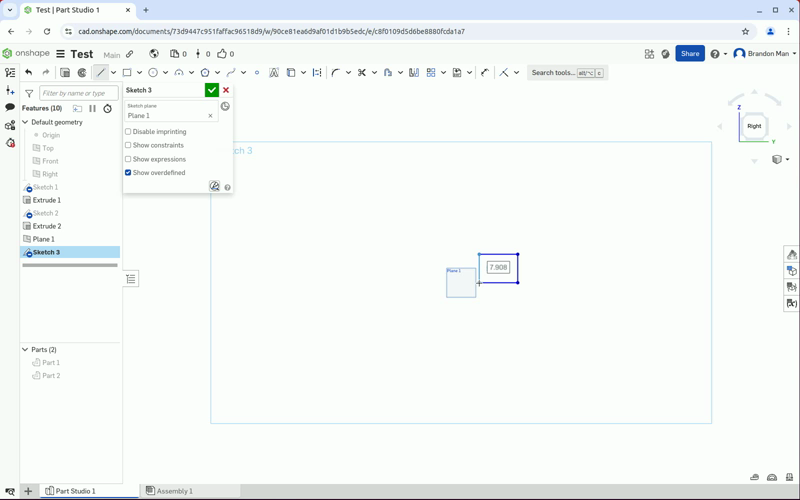
key_up(shift)
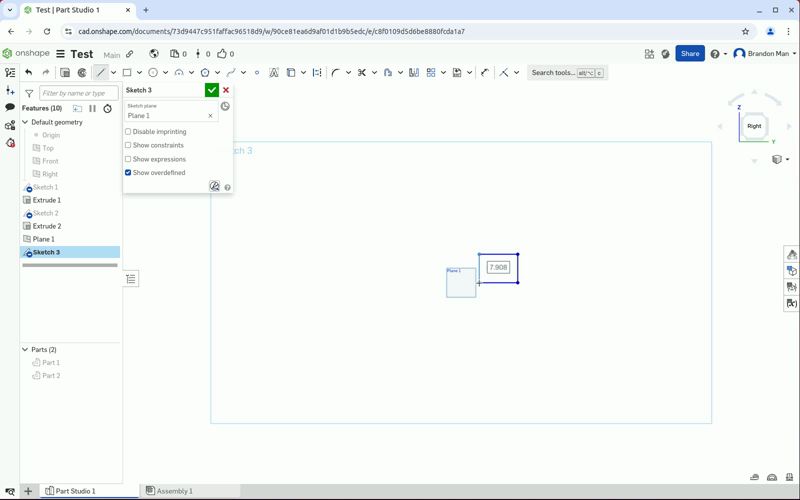
click(479, 282)
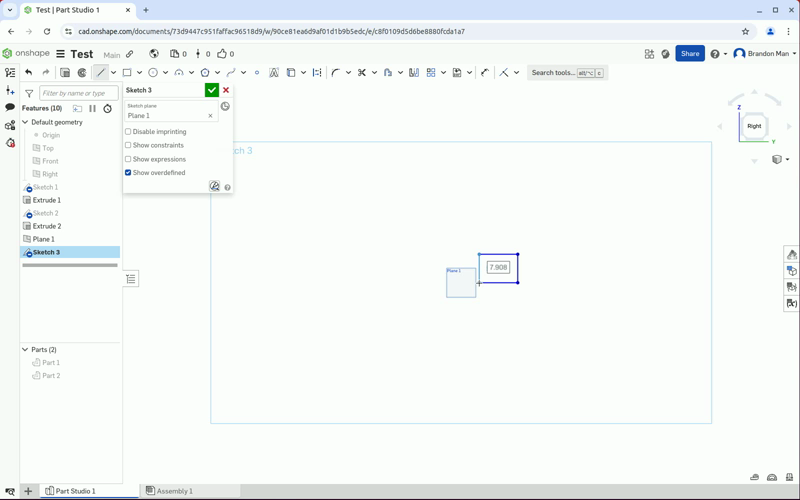
key(esc)
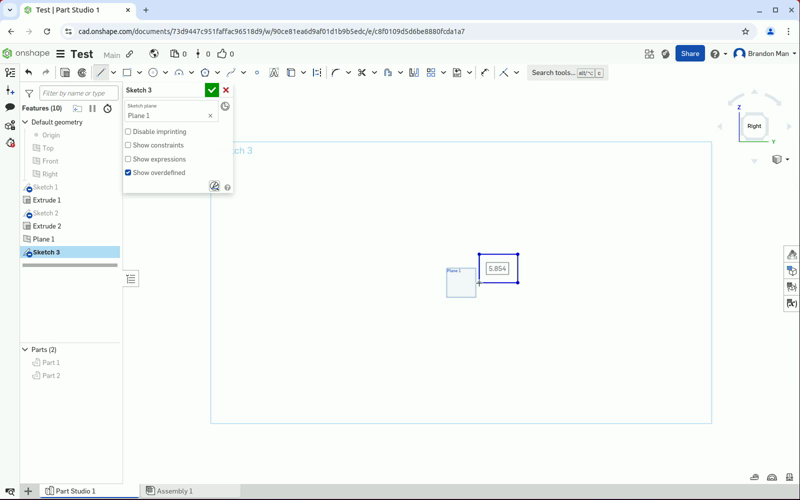
mouse_move(496, 275)
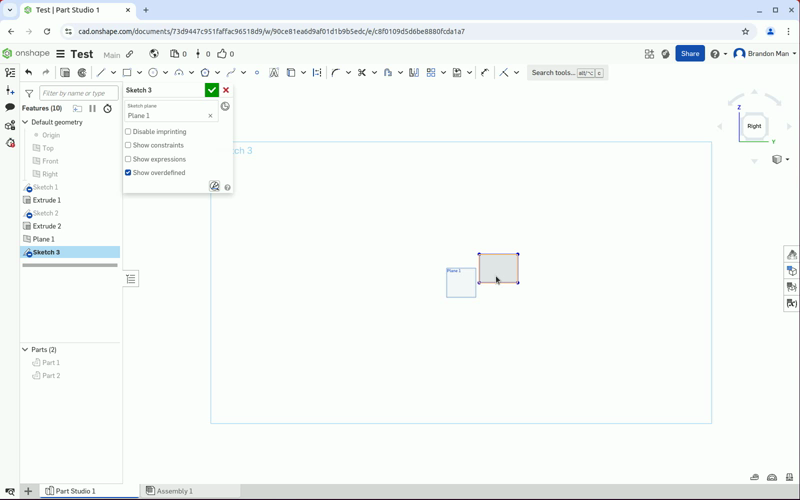
scroll(6)
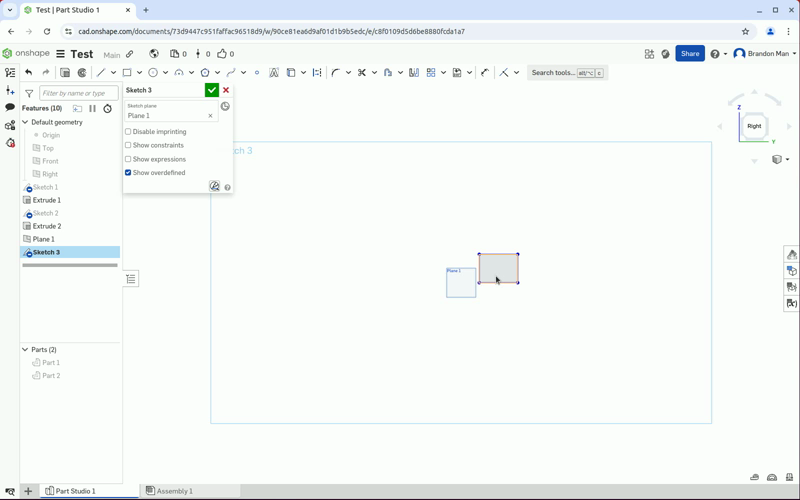
scroll(6)
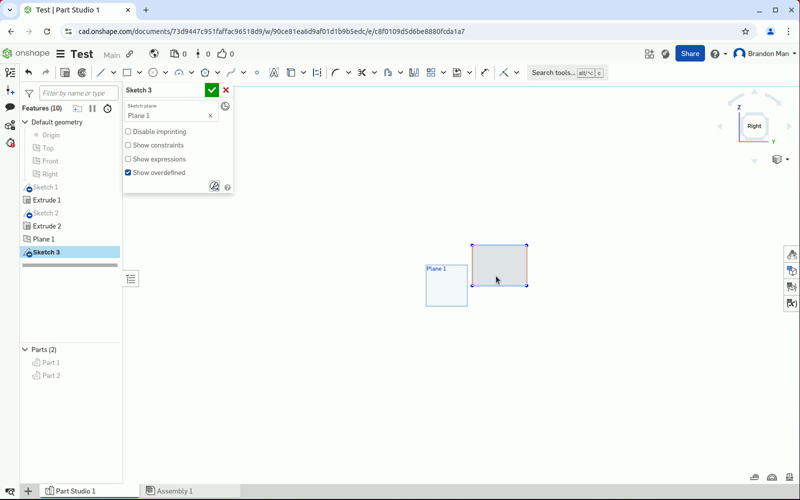
scroll(6)
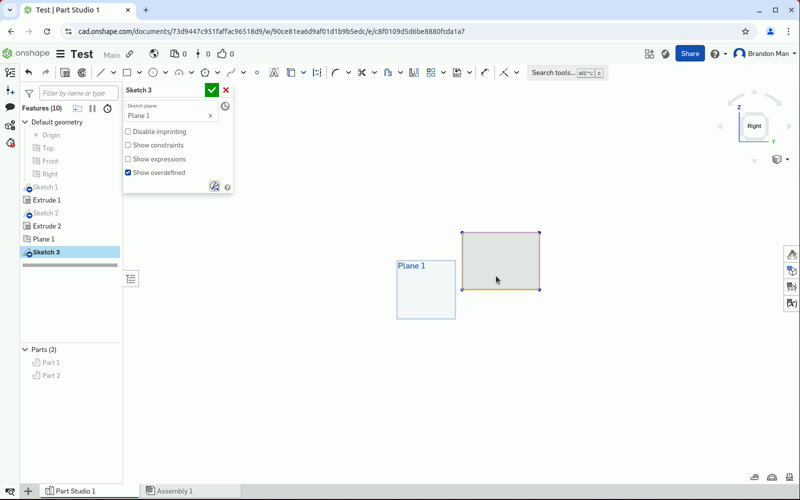
scroll(6)
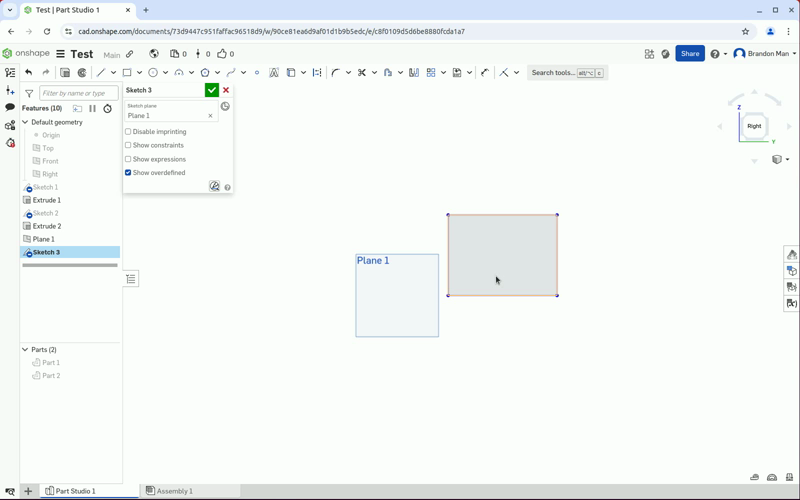
scroll(6)
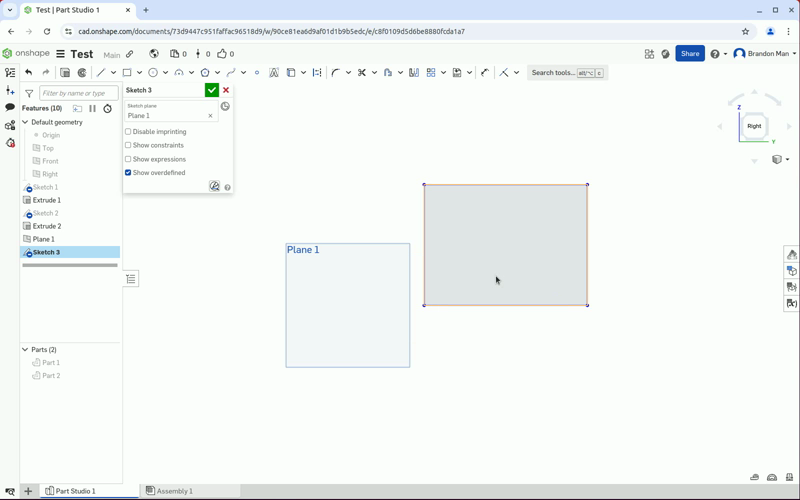
scroll(6)
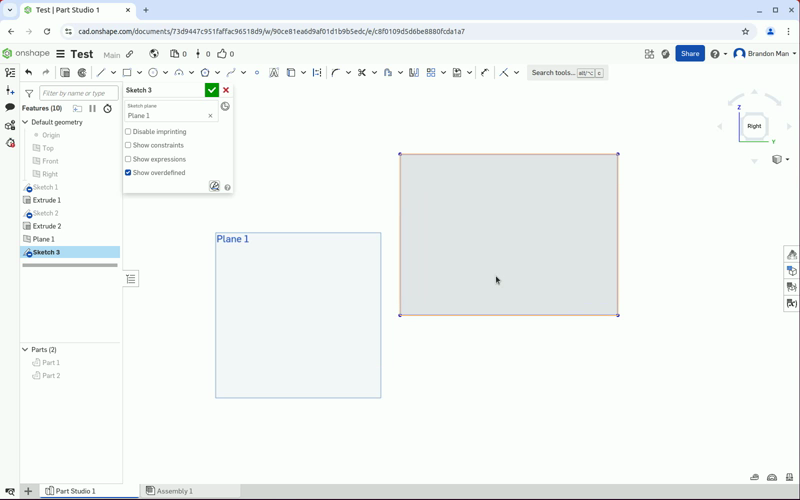
scroll(6)
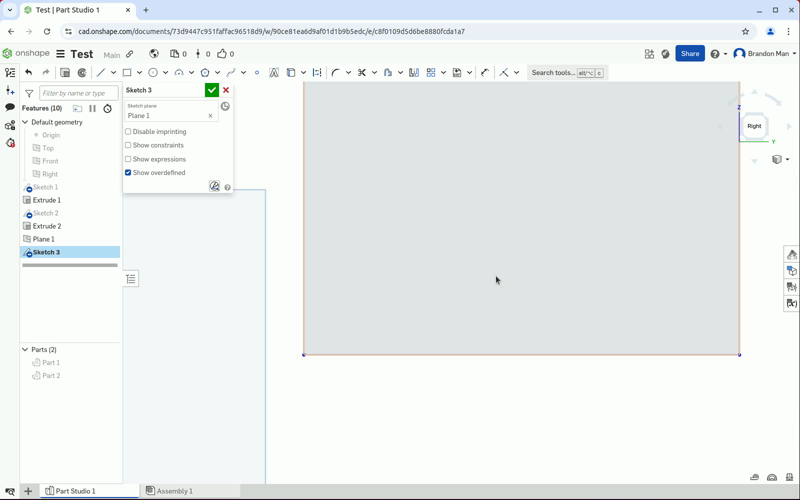
click(496, 275)
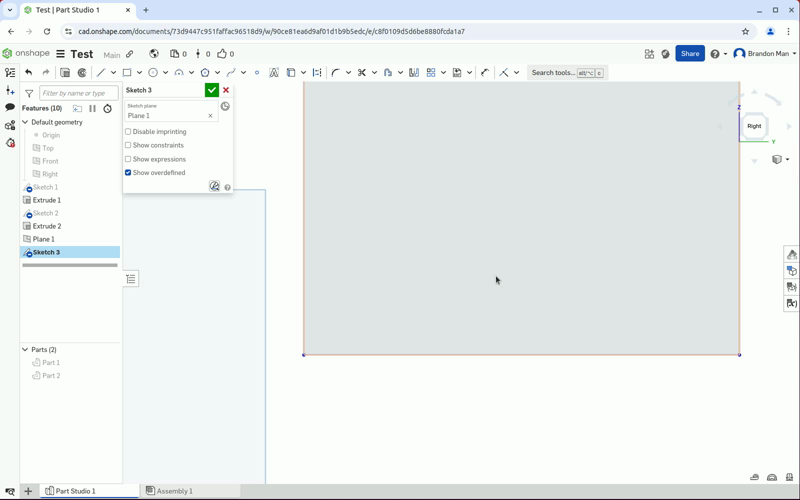
scroll(-6)
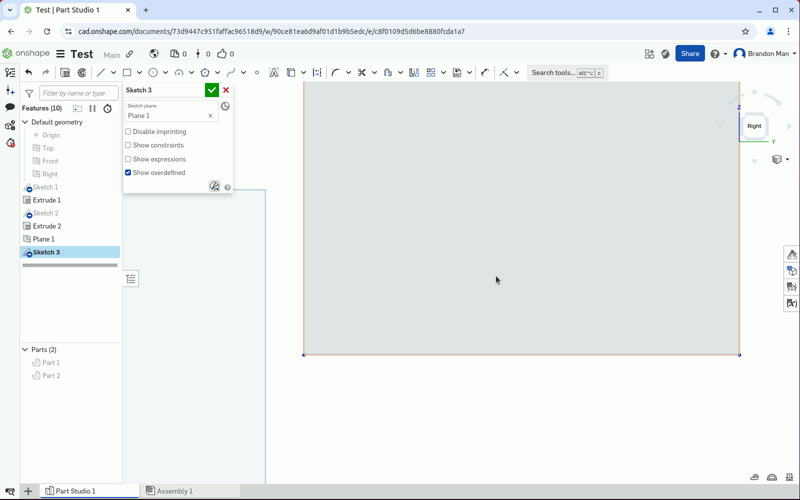
scroll(-6)
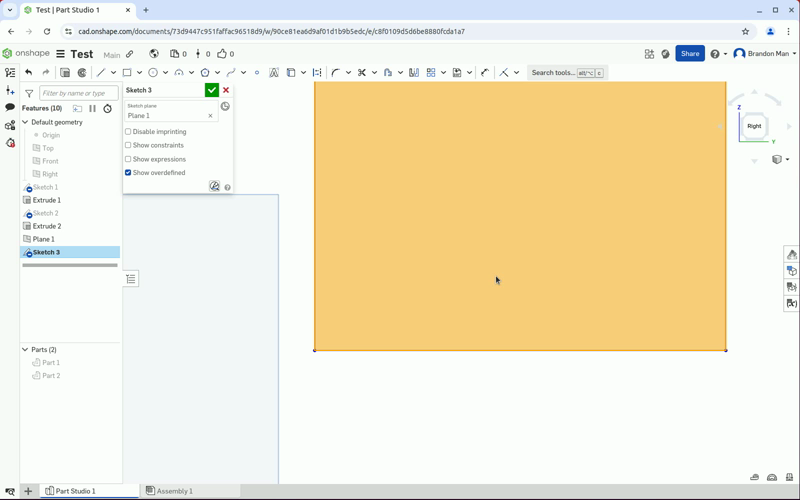
scroll(-6)
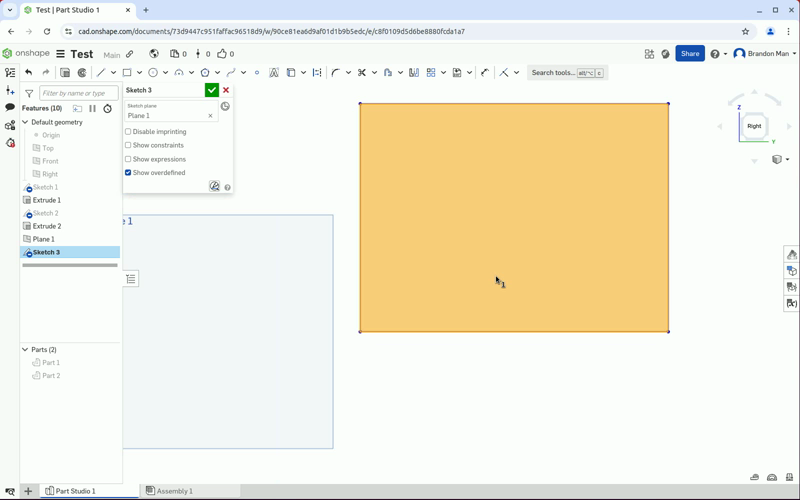
scroll(-6)
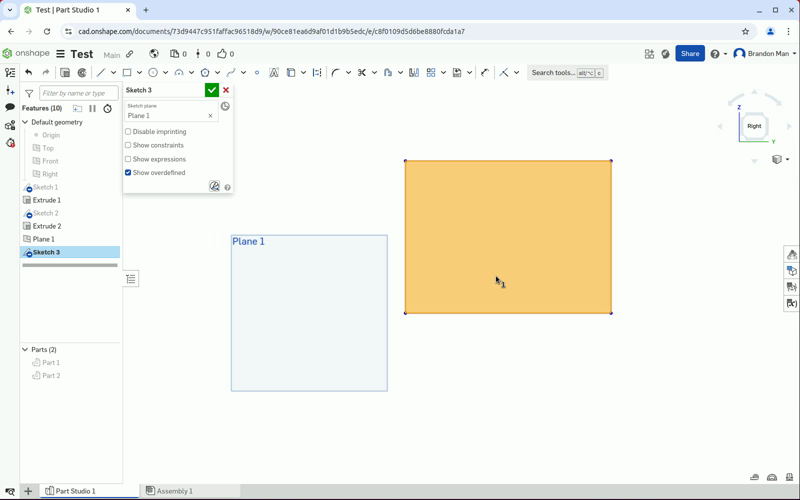
scroll(-6)
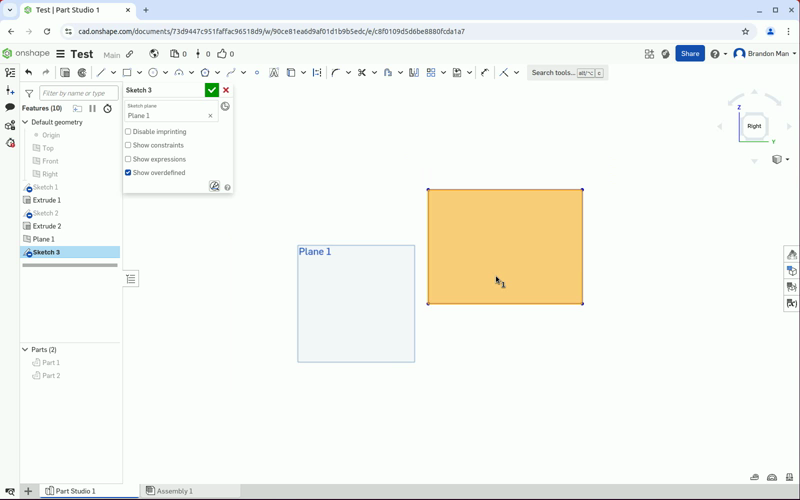
scroll(-6)
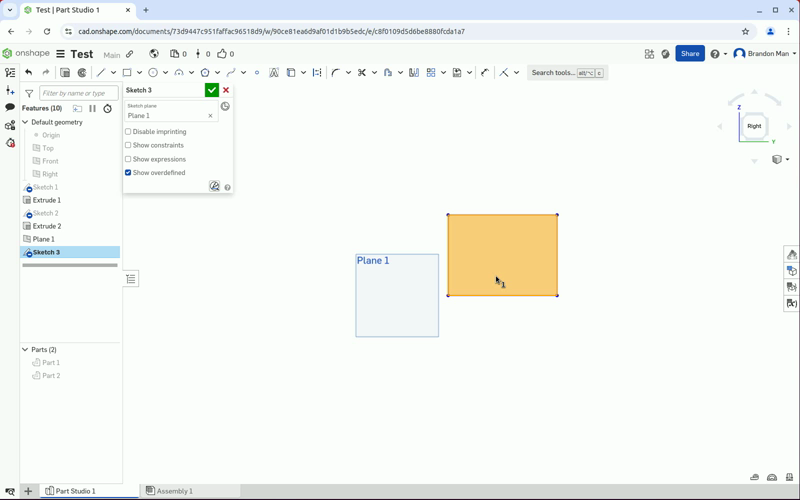
scroll(-6)
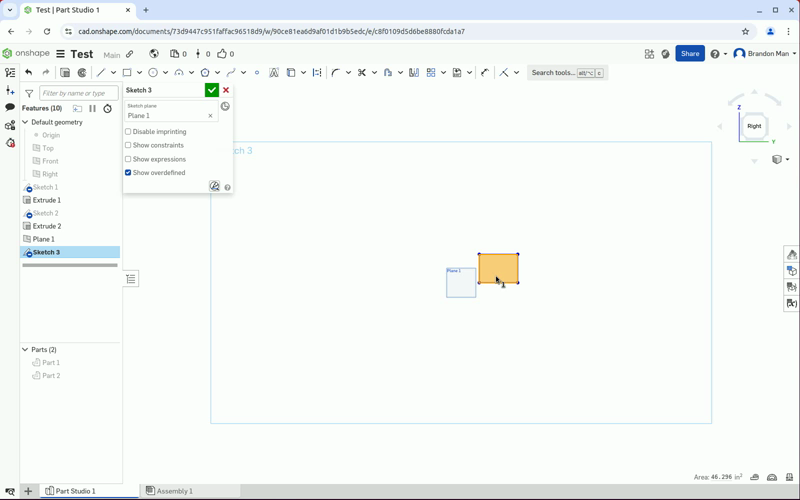
mouse_move(73, 352)
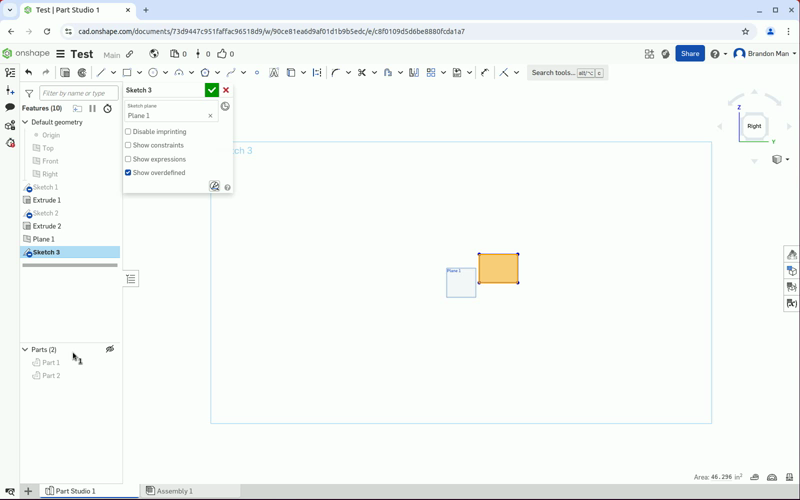
key(shift+y)
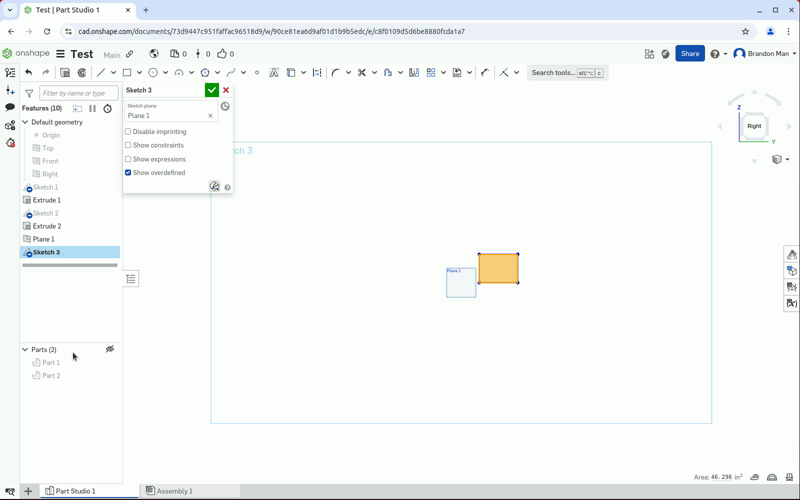
key(shift+e)
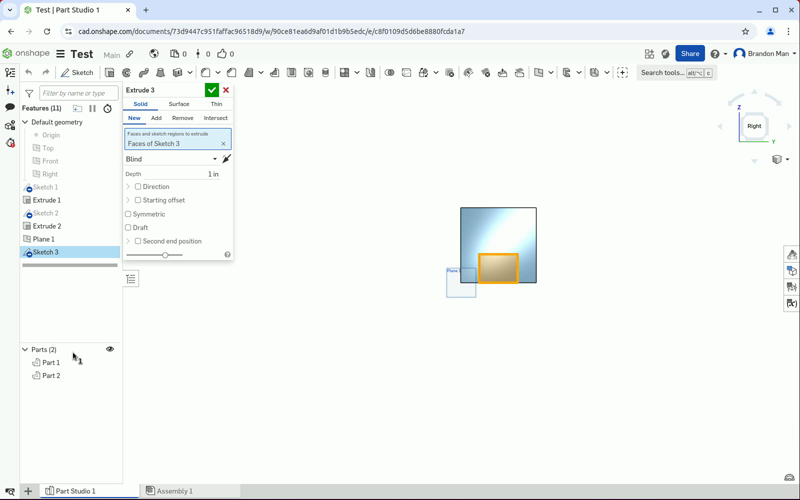
mouse_move(143, 106)
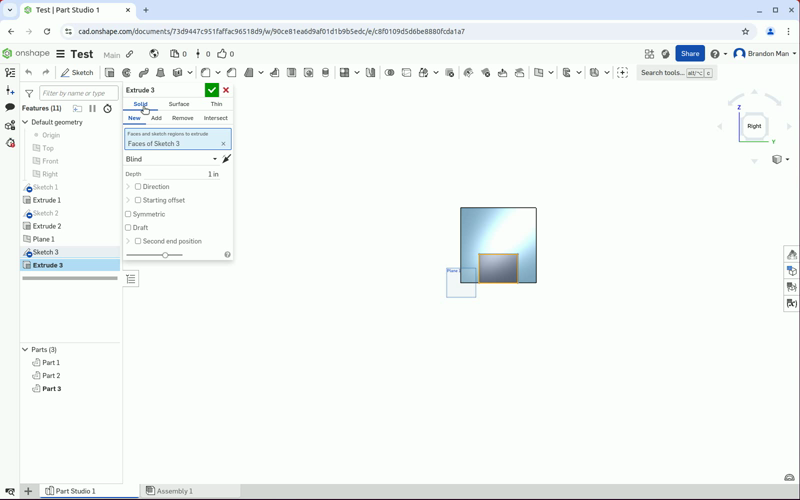
click(143, 106)
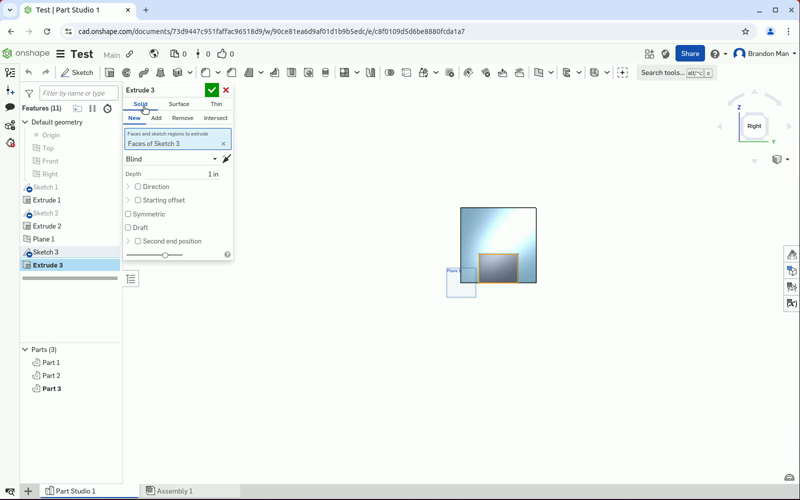
mouse_move(186, 120)
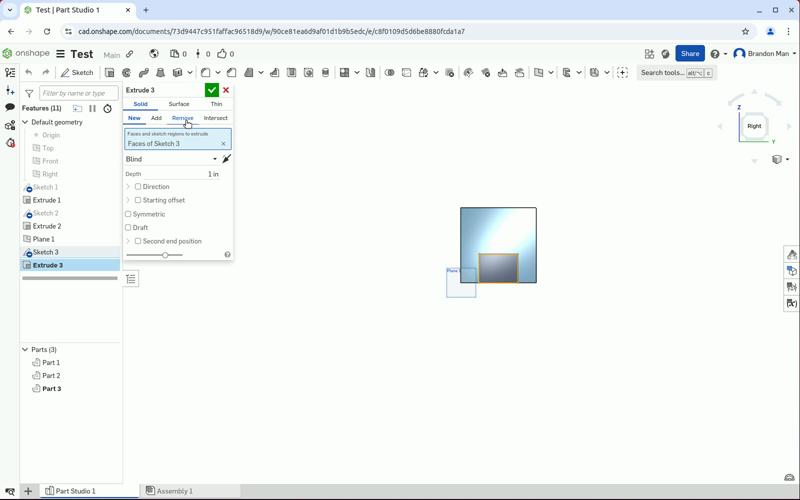
click(186, 120)
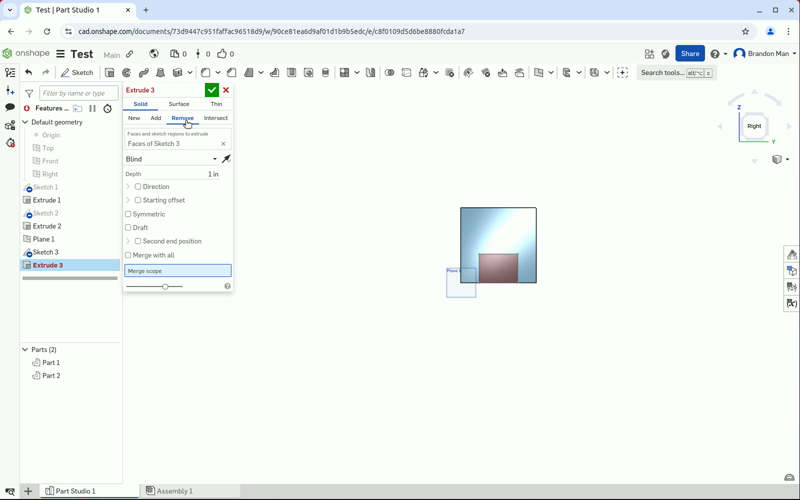
key(tab, 4)
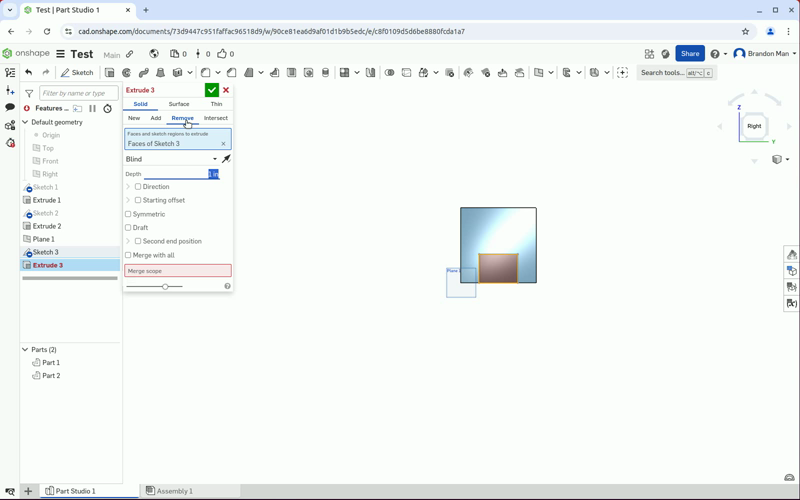
text(3.851)
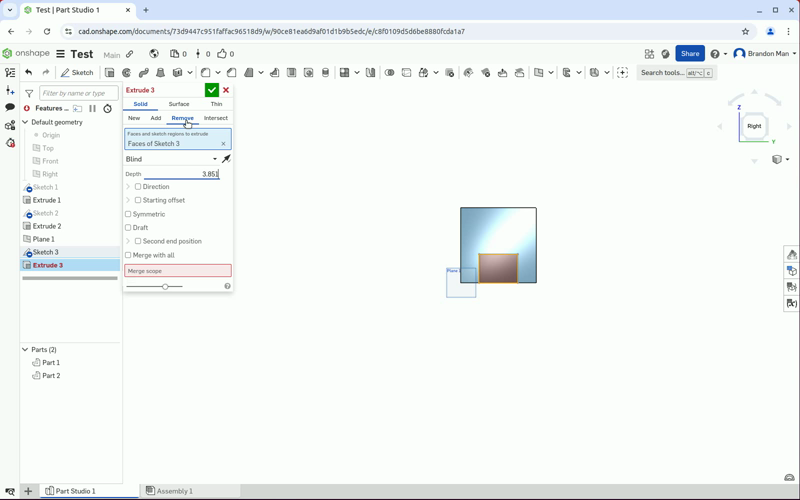
key(tab, 6)
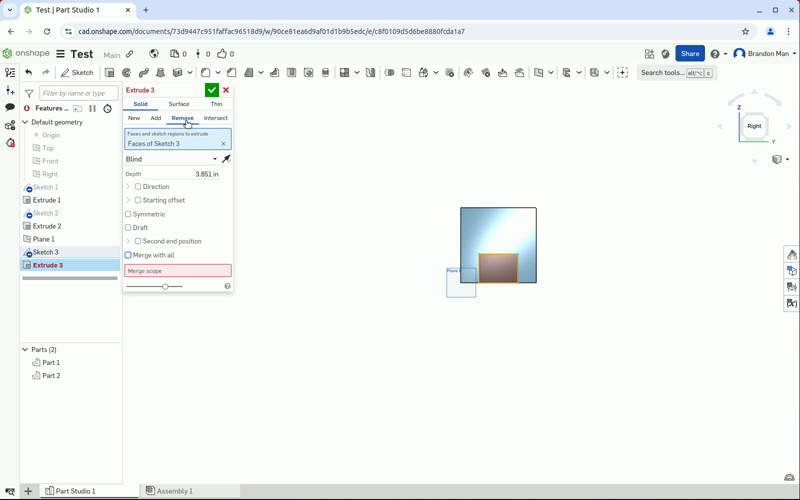
key(space)
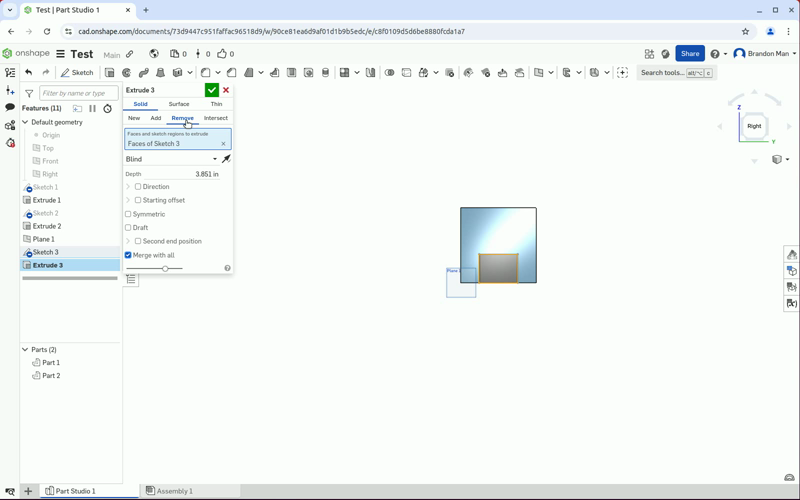
key(enter)
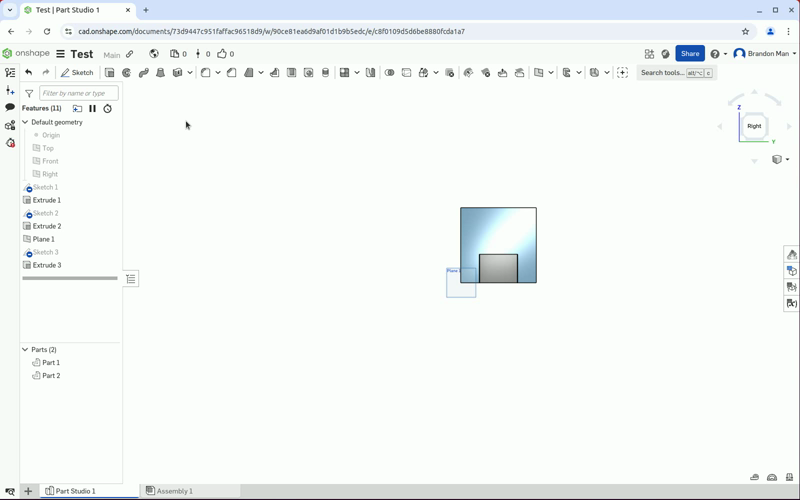
key(shift+h)
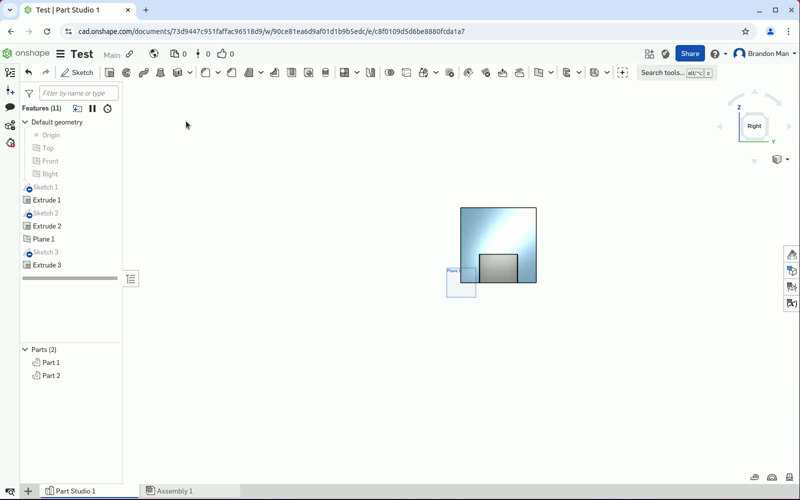
key(shift+h)
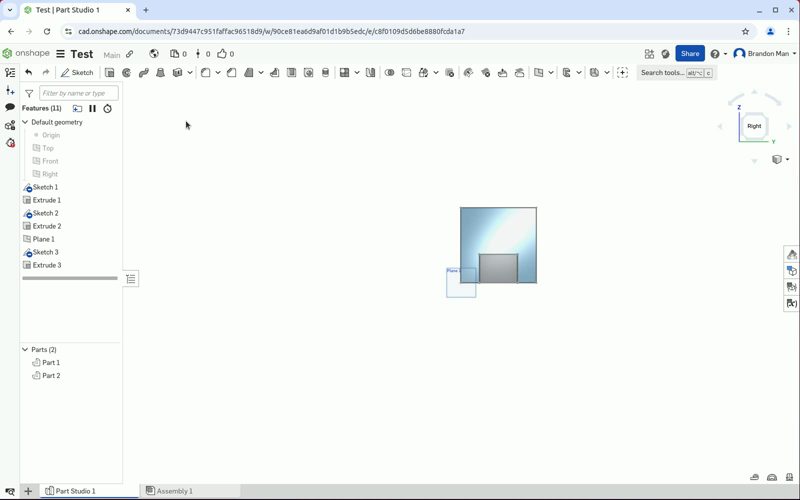
key(shift+7)
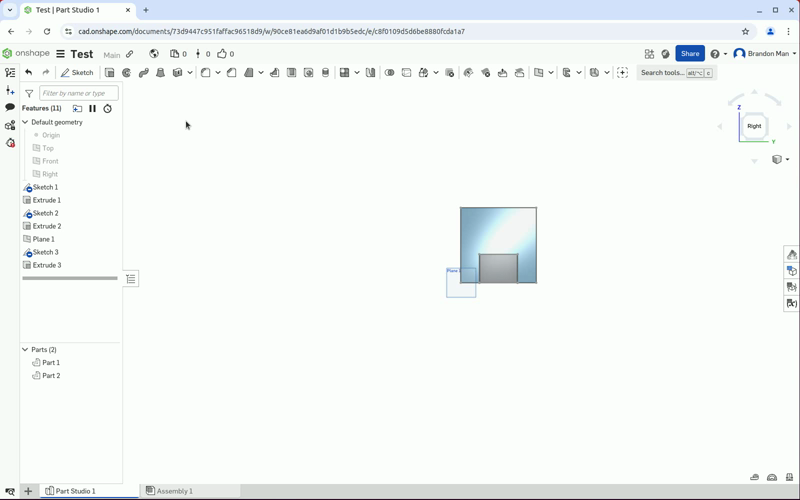
key(right, 2)
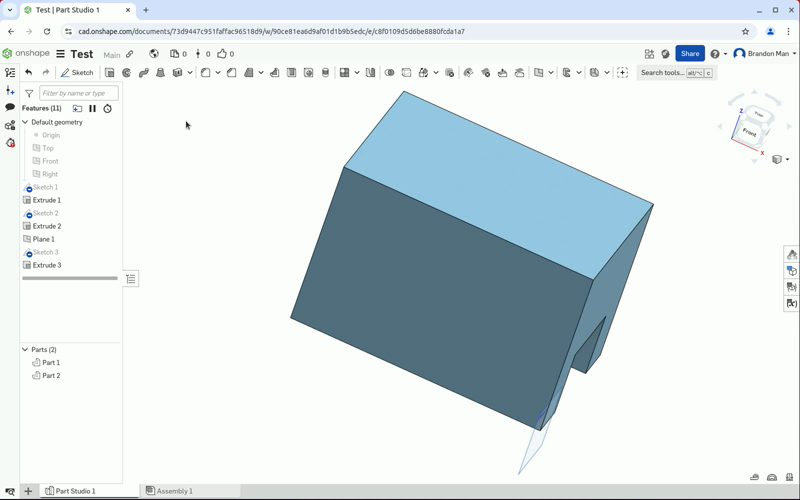
key(down, 2)
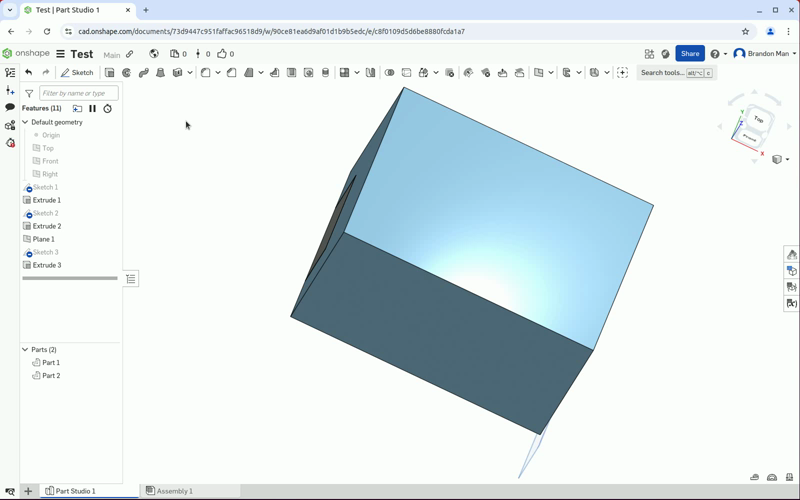
key(up, 2)
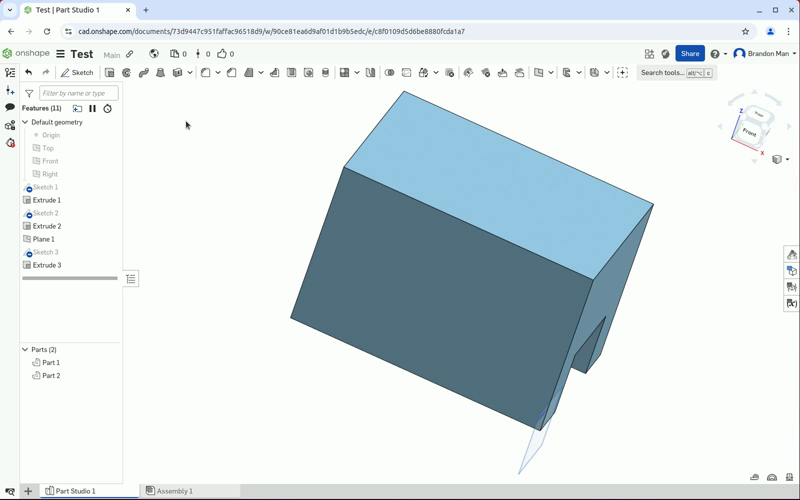
key(left, 2)
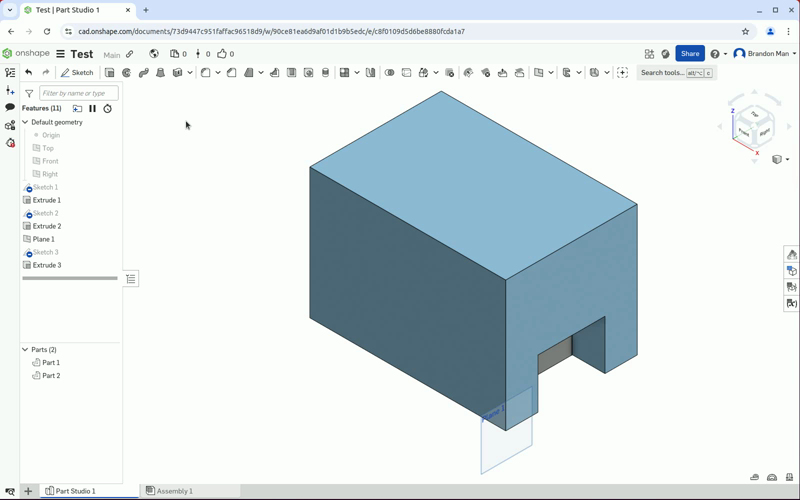
mouse_move(73, 189)
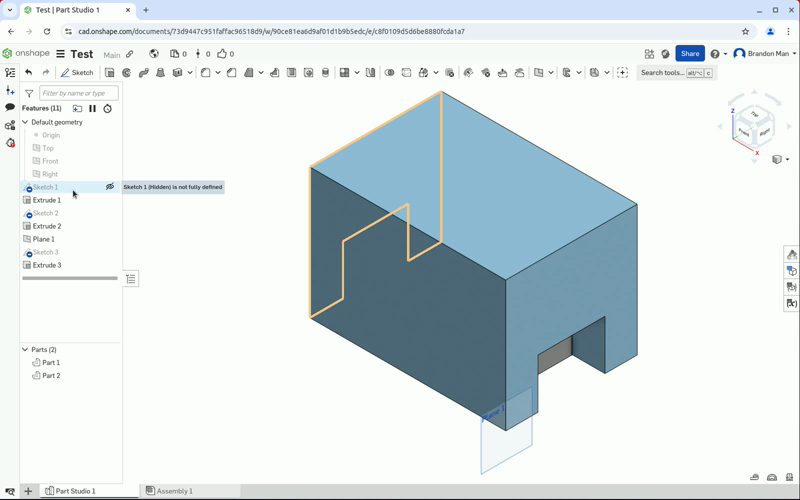
click(73, 189)